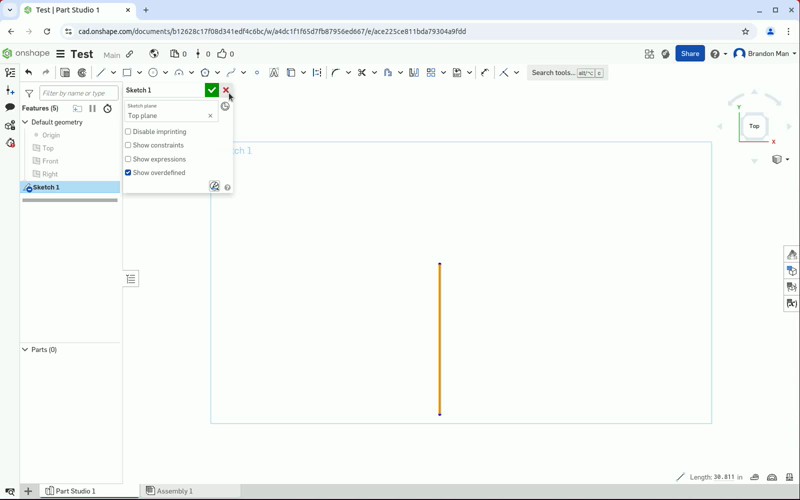
key(shift+h)
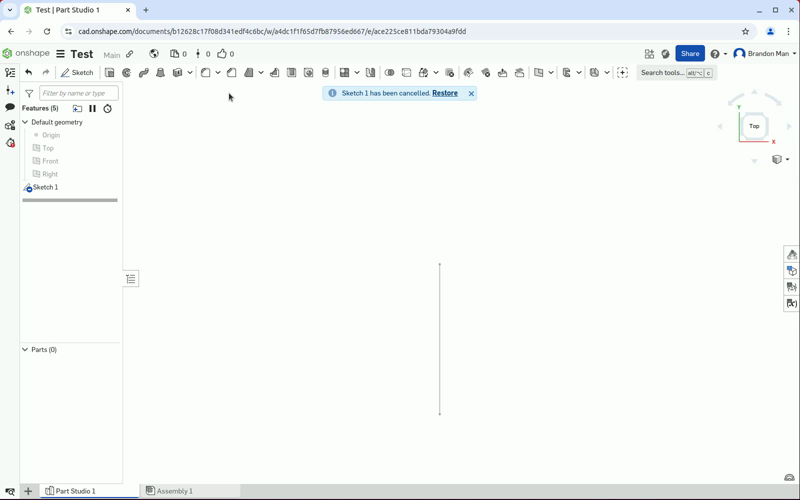
mouse_move(73, 352)
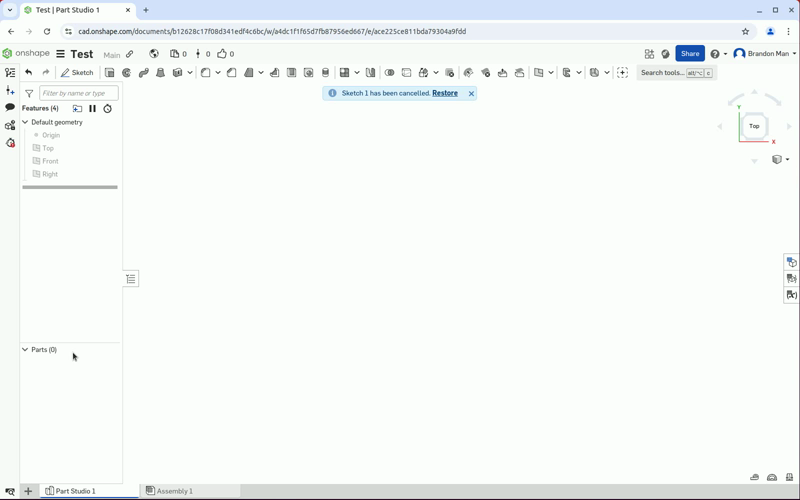
key(y)
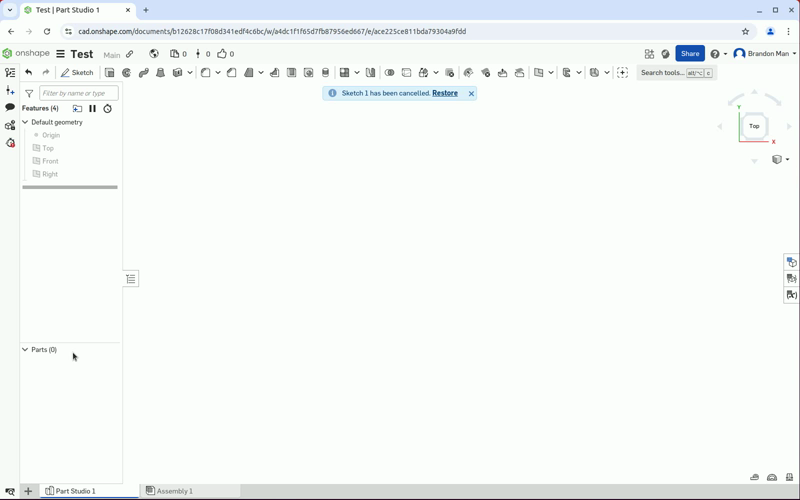
key(shift+p)
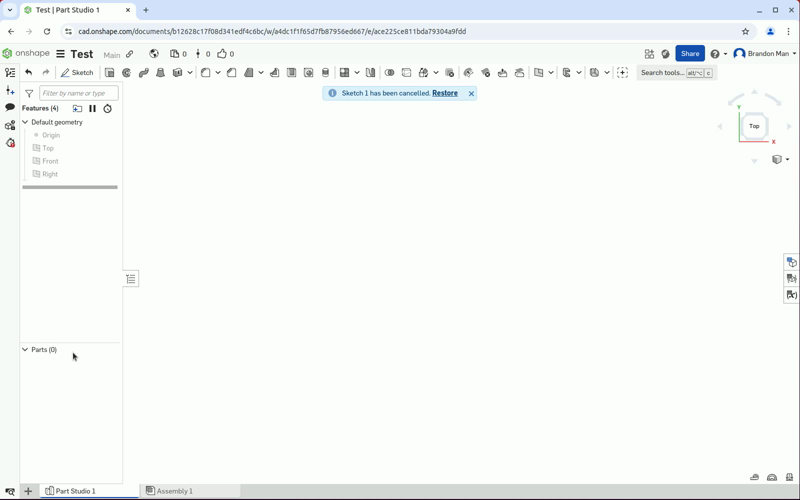
key(space)
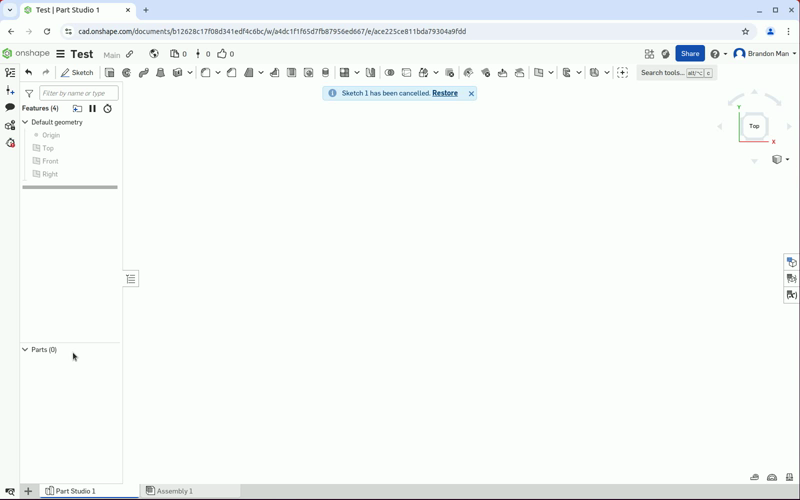
key_down(shift)
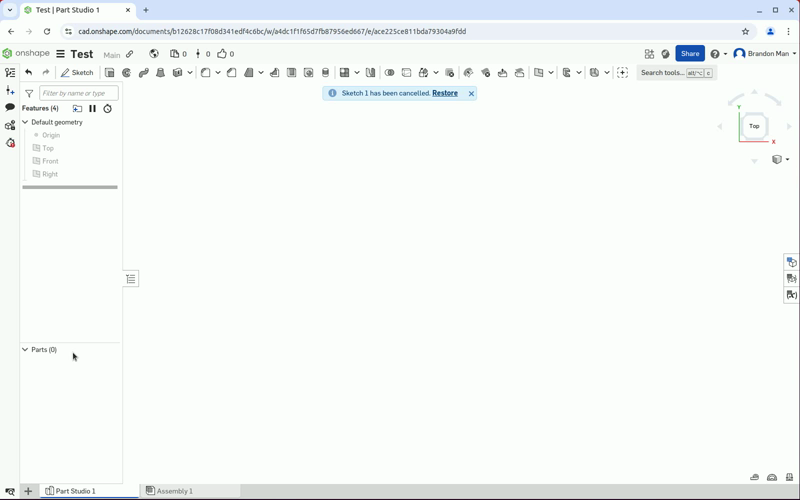
key(up)
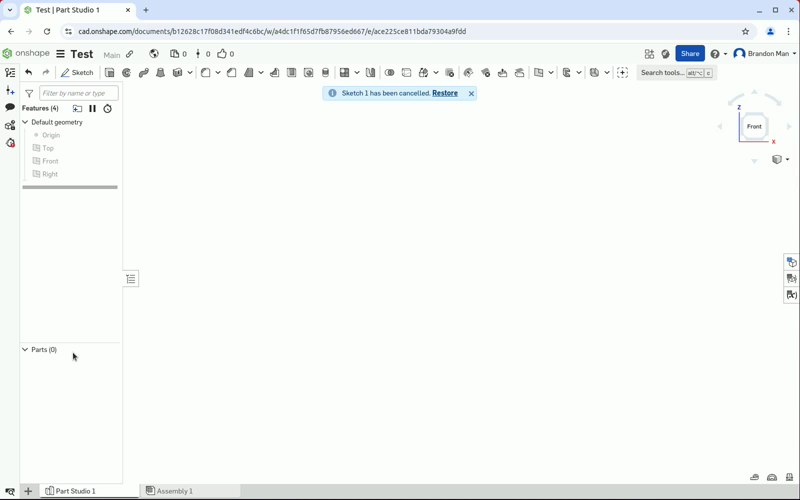
key_up(shift)
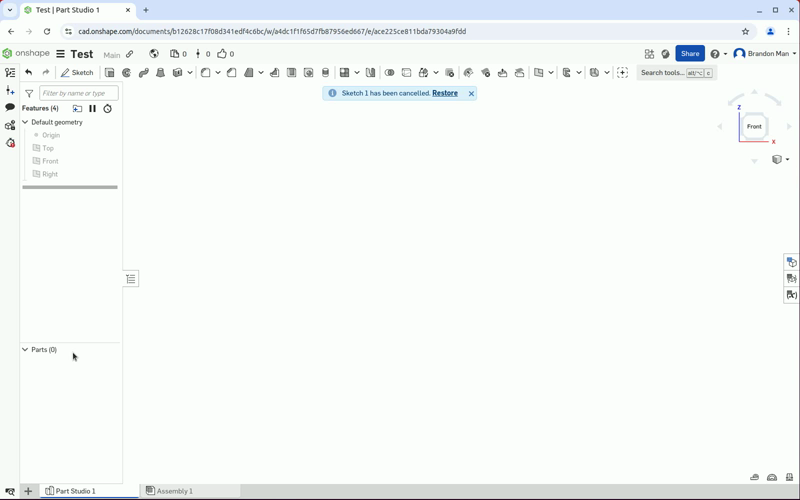
mouse_move(73, 352)
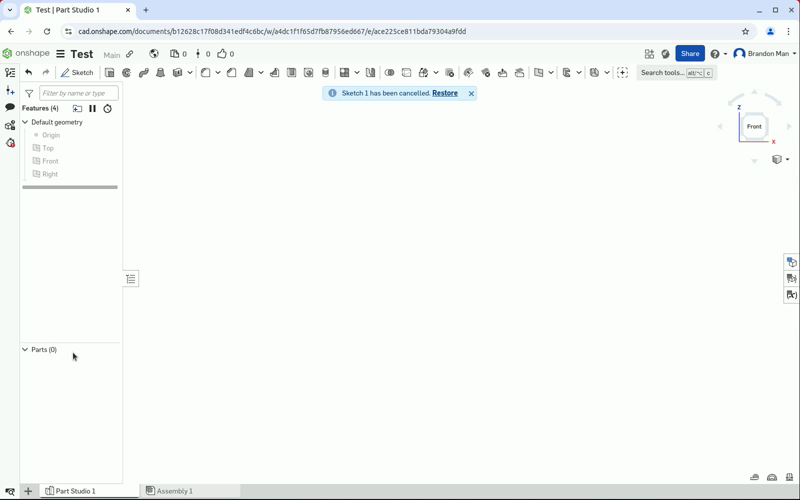
key(shift+y)
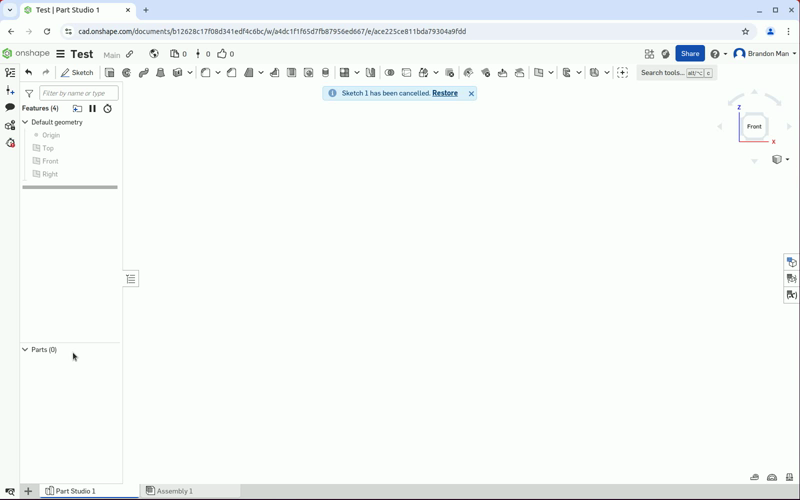
key(shift+s)
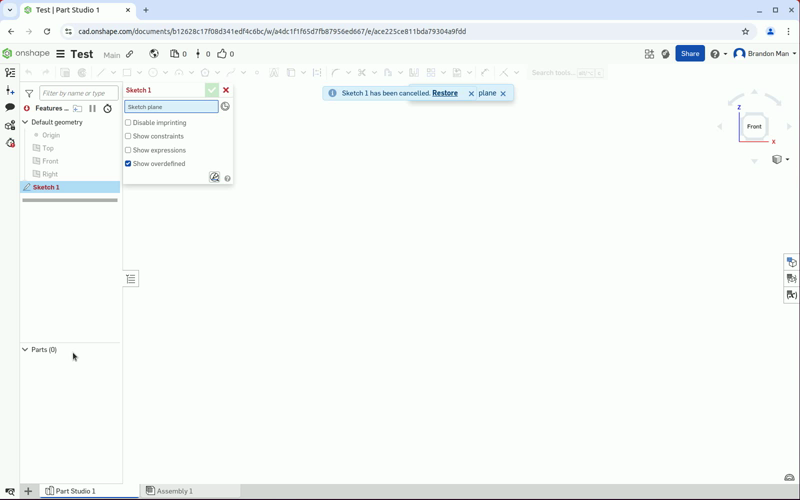
mouse_move(73, 163)
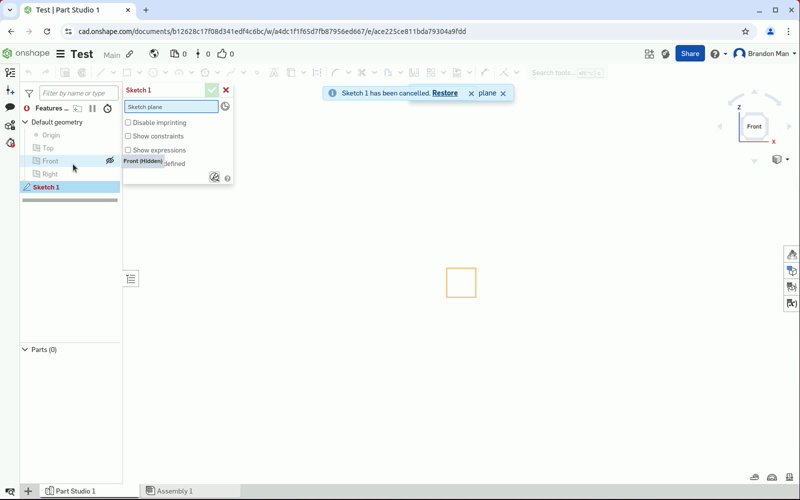
click(73, 163)
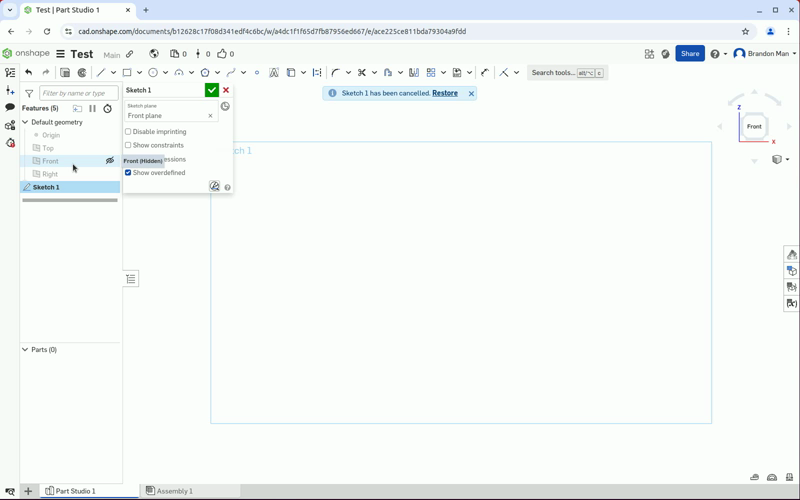
mouse_move(73, 352)
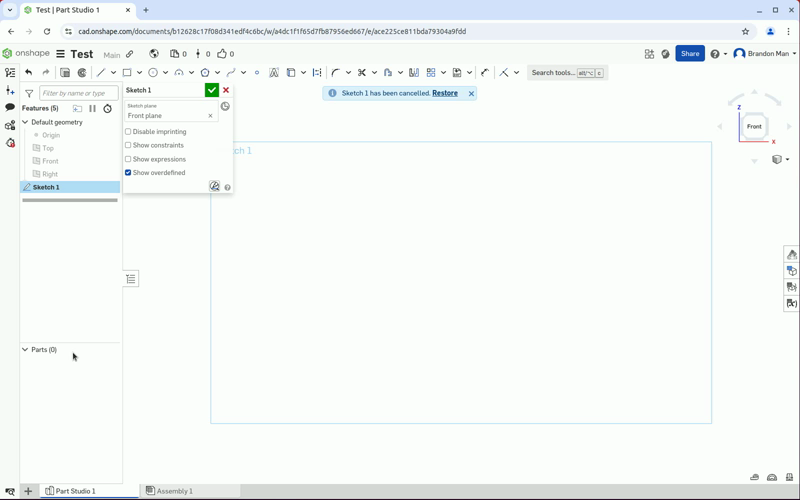
key(y)
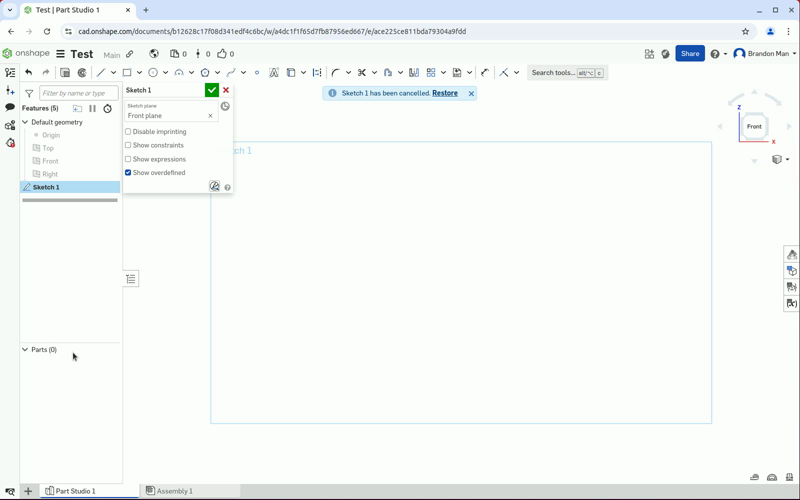
key(l)
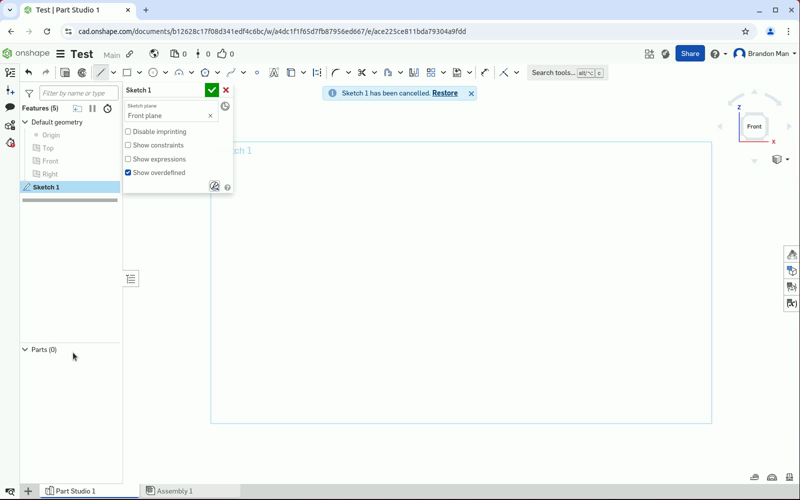
key_down(shift)
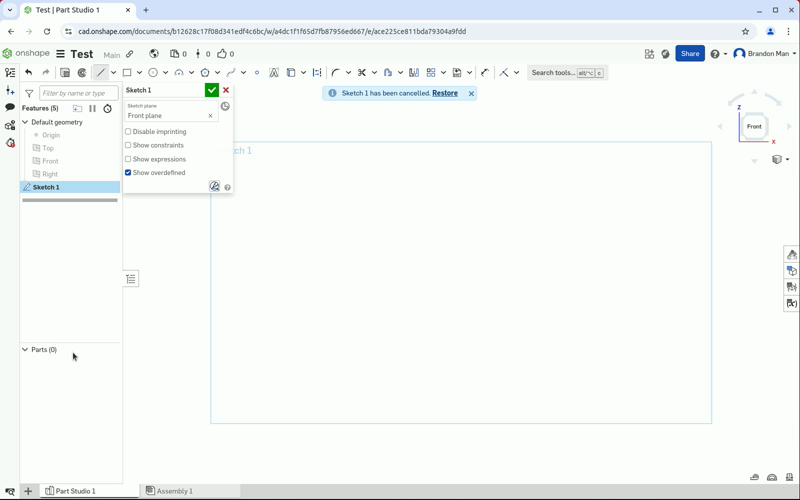
mouse_move(401, 282)
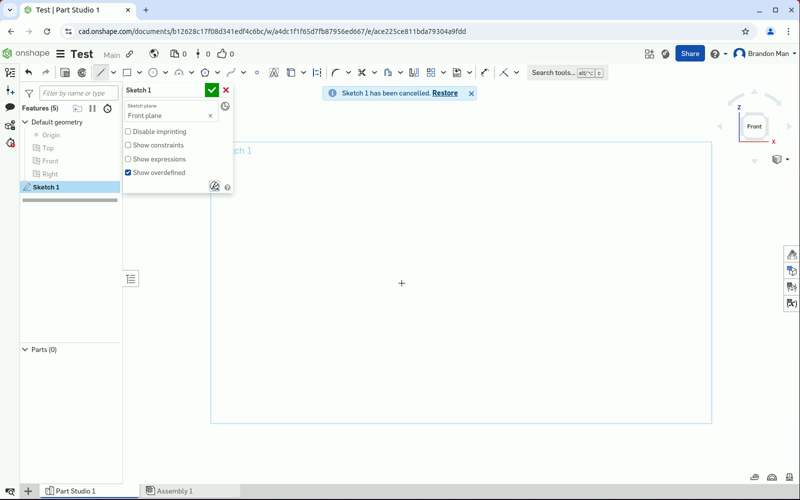
click(401, 282)
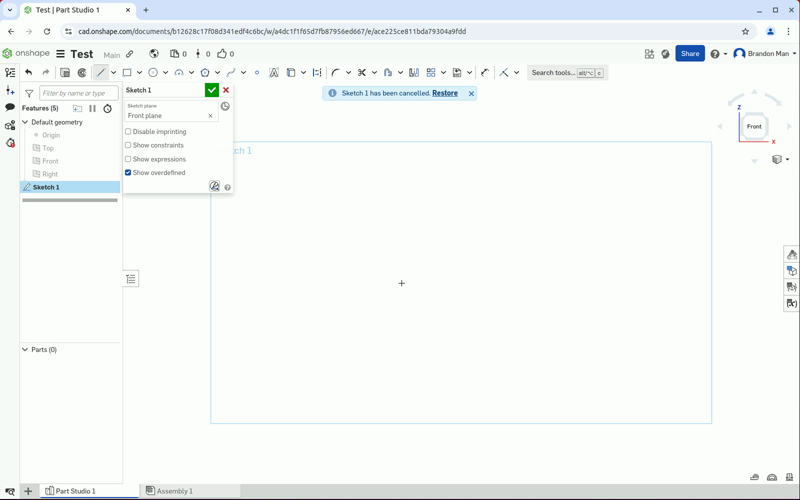
key_up(shift)
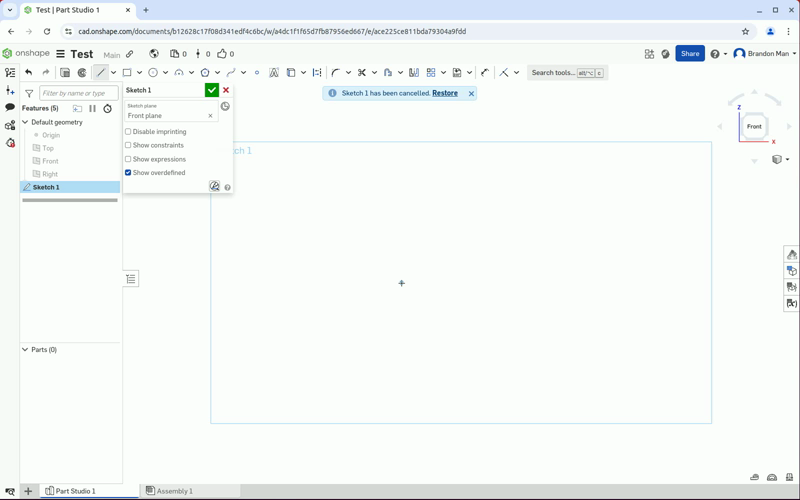
key_down(shift)
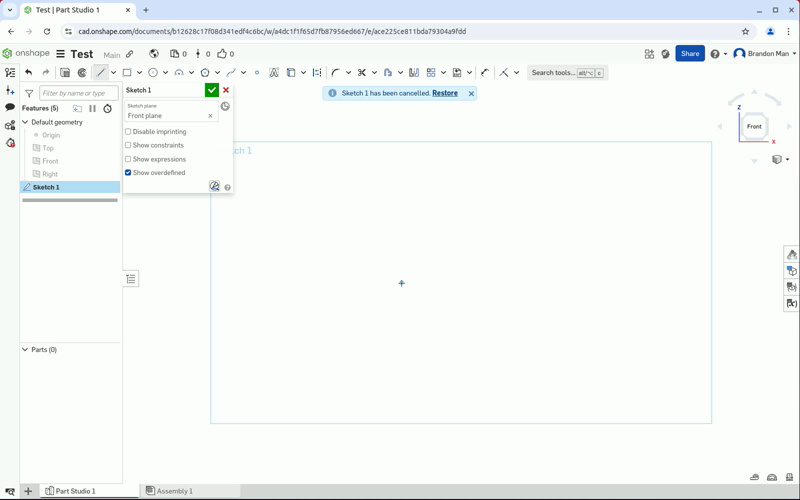
mouse_move(431, 282)
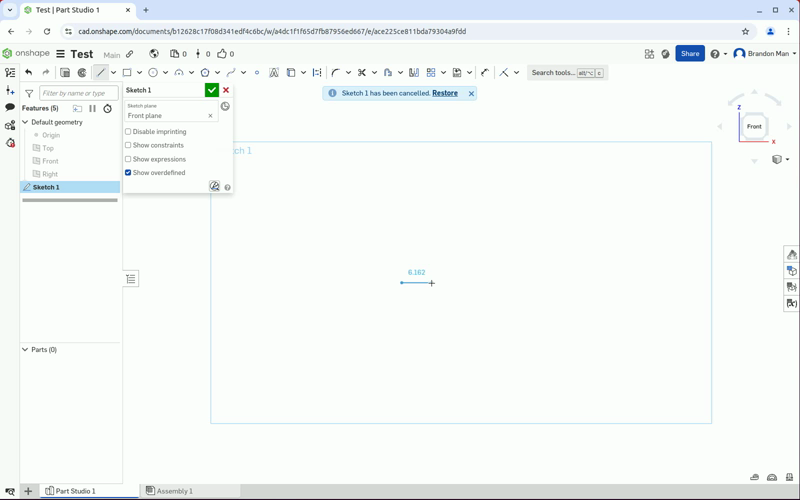
mouse_move(427, 282)
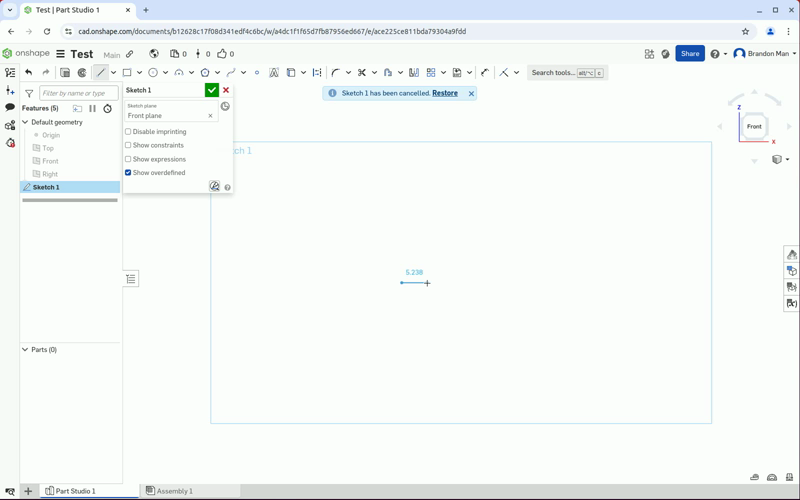
click(427, 282)
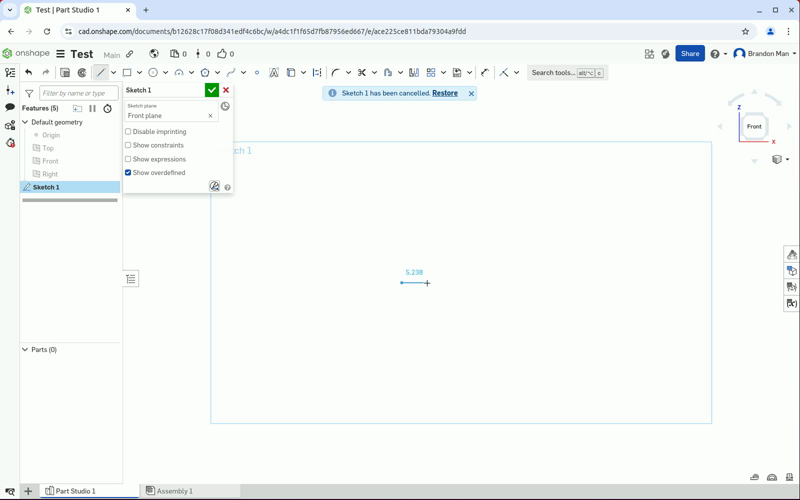
key_up(shift)
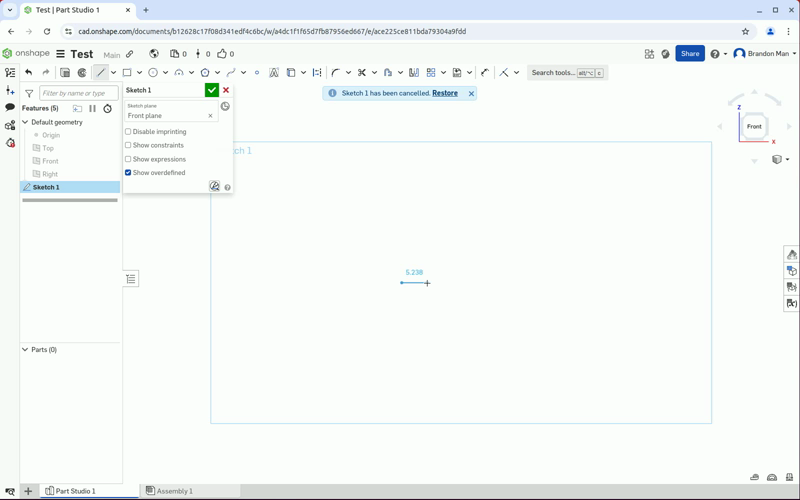
key(esc)
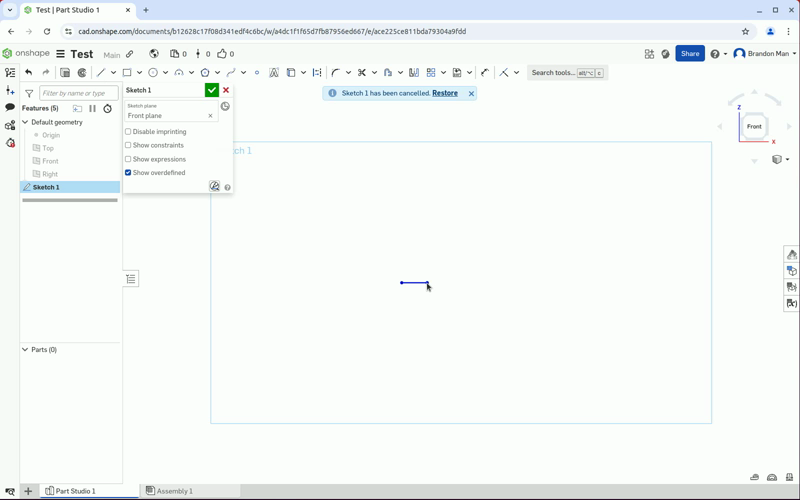
key(a)
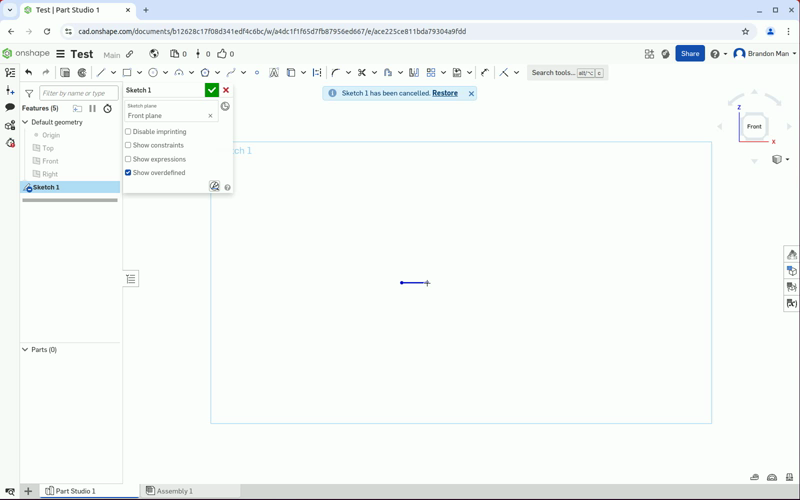
mouse_move(427, 282)
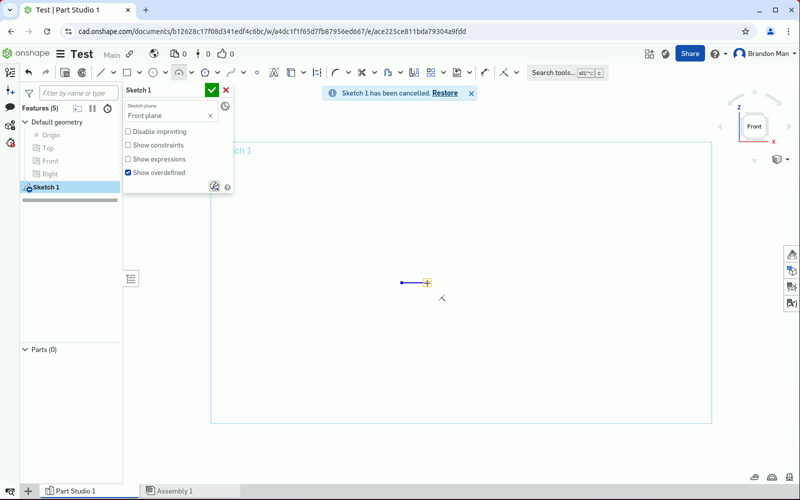
click(427, 282)
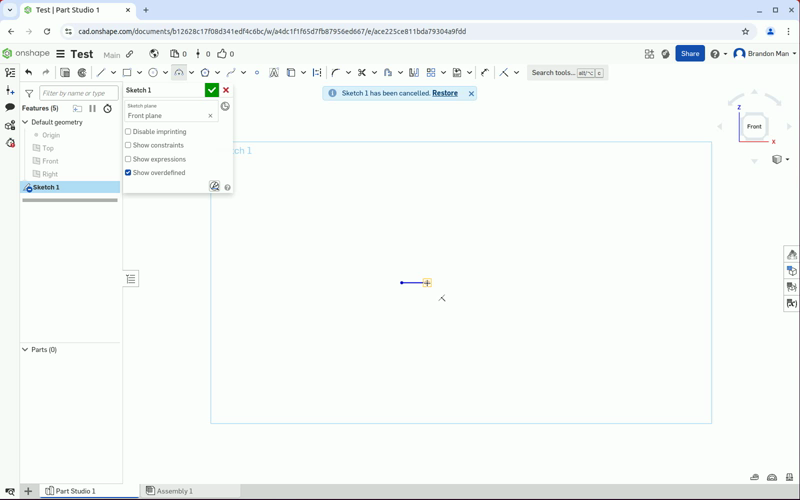
key_down(shift)
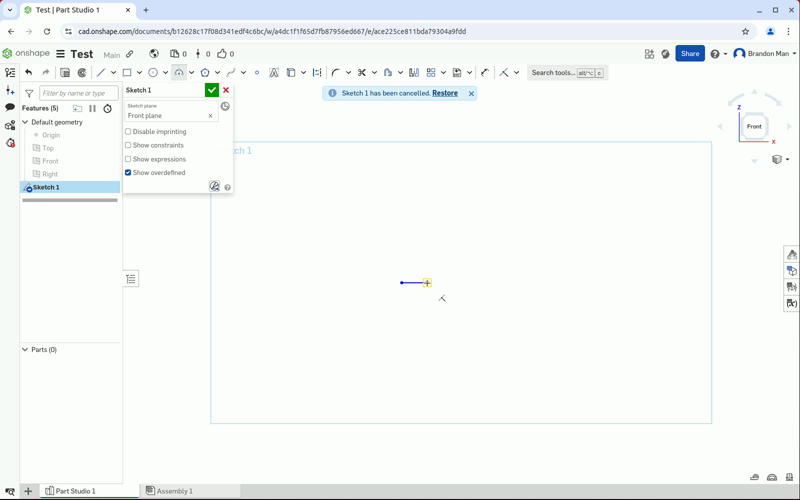
mouse_move(495, 282)
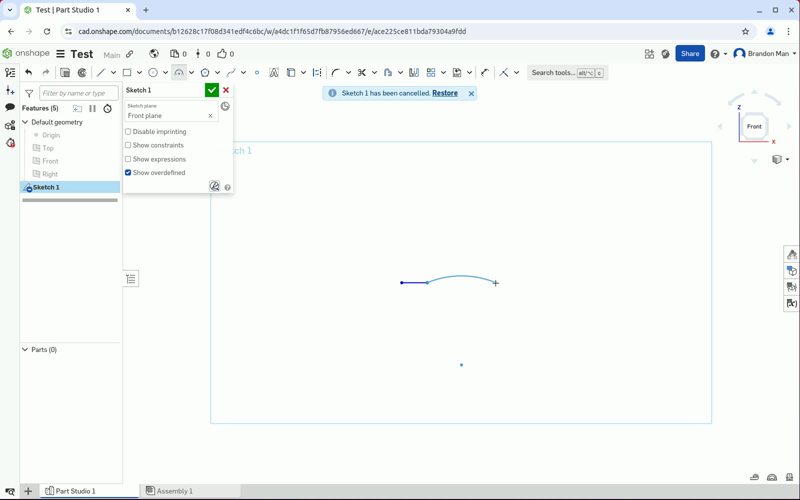
click(495, 282)
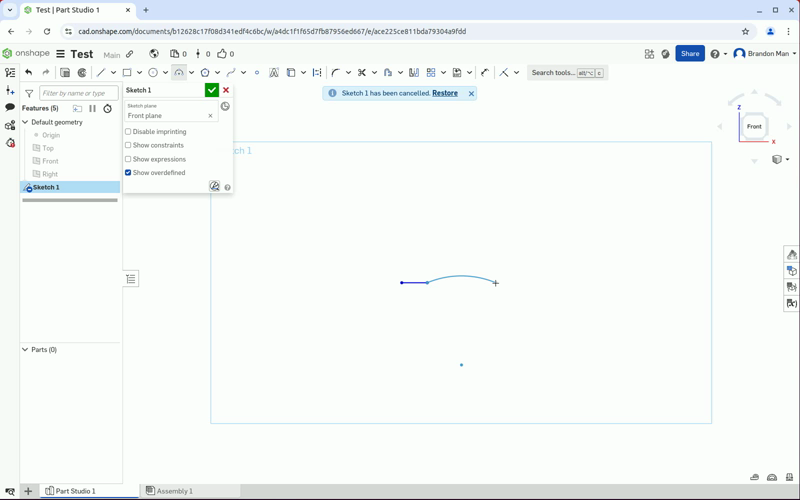
mouse_move(461, 248)
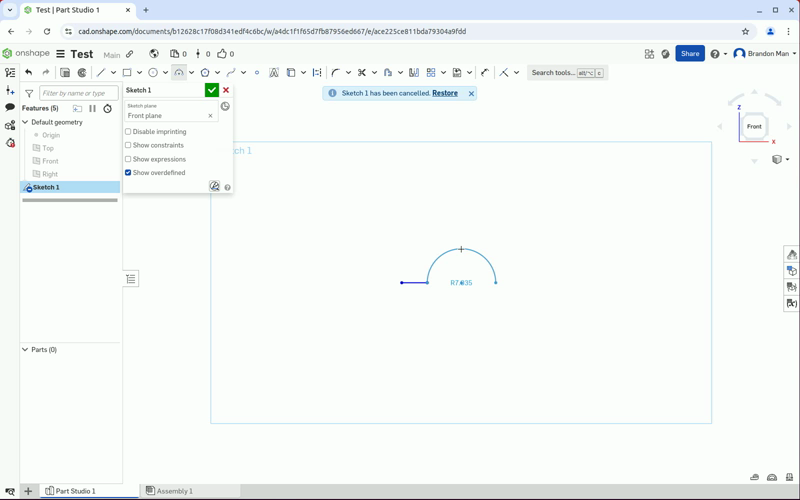
click(461, 248)
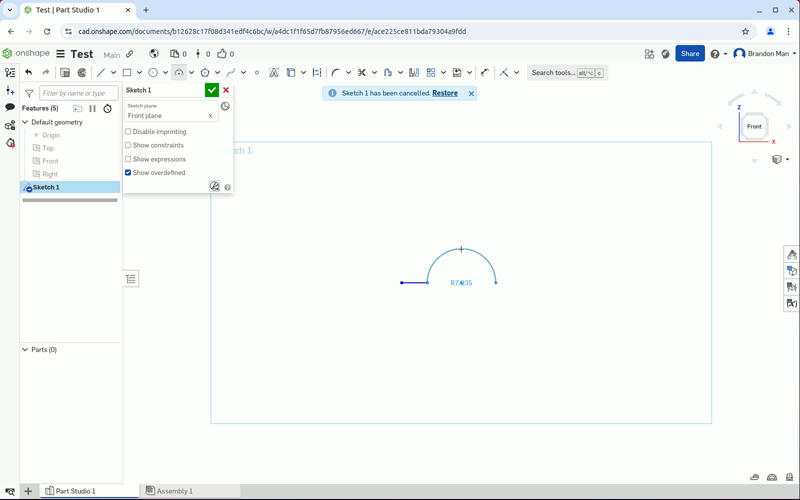
key_up(shift)
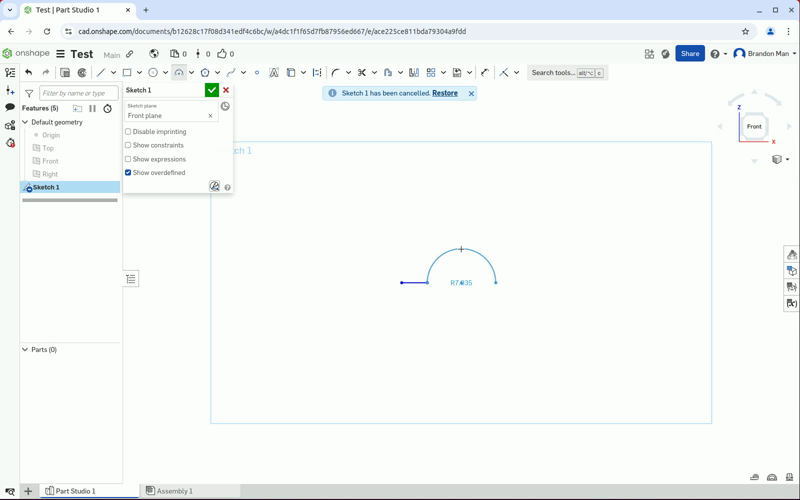
key(esc)
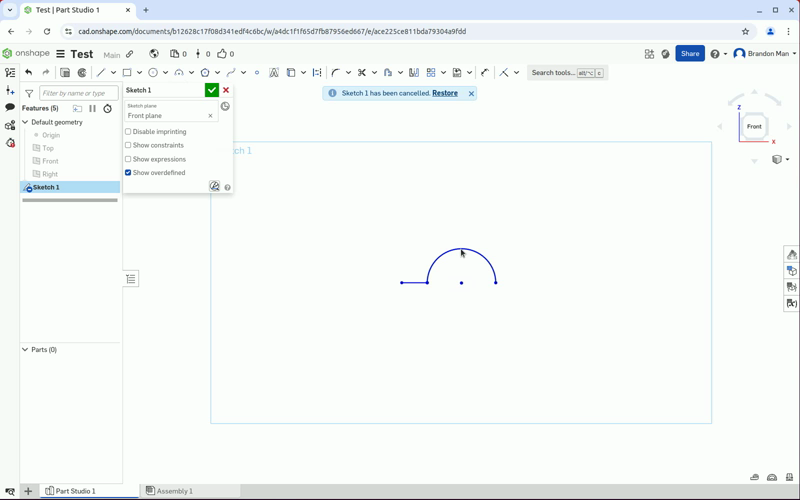
key(l)
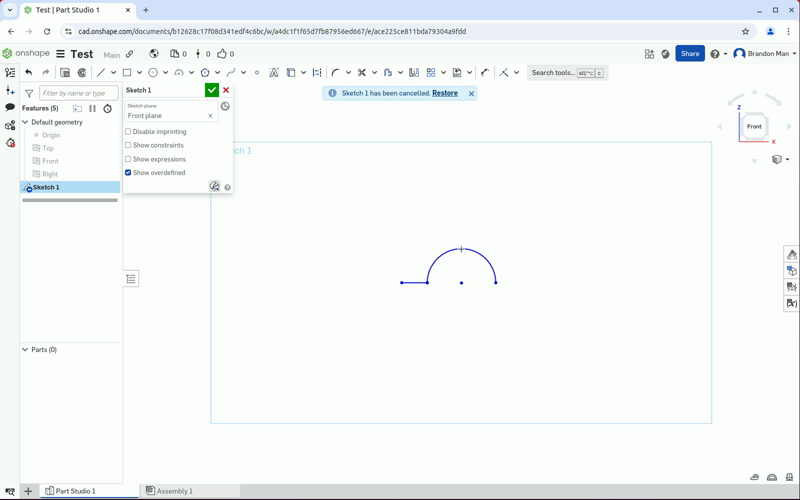
mouse_move(495, 282)
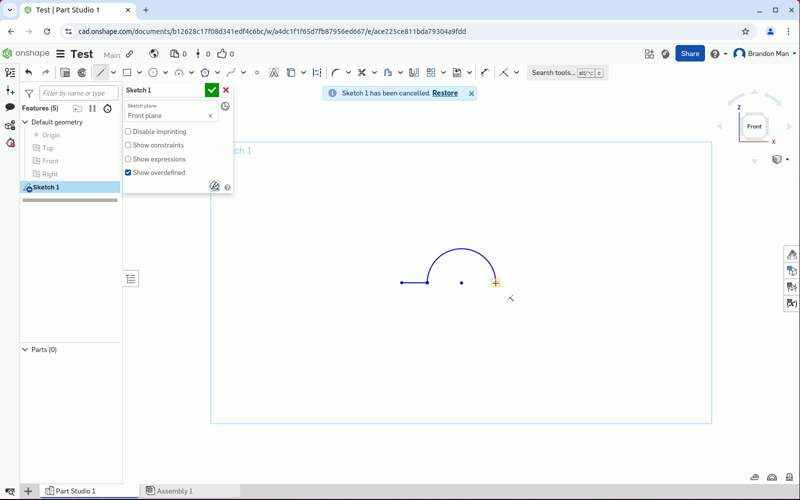
click(495, 282)
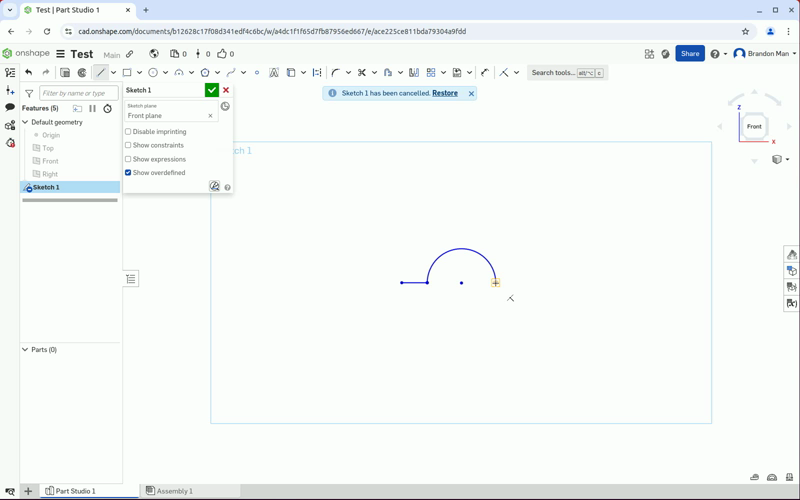
key_down(shift)
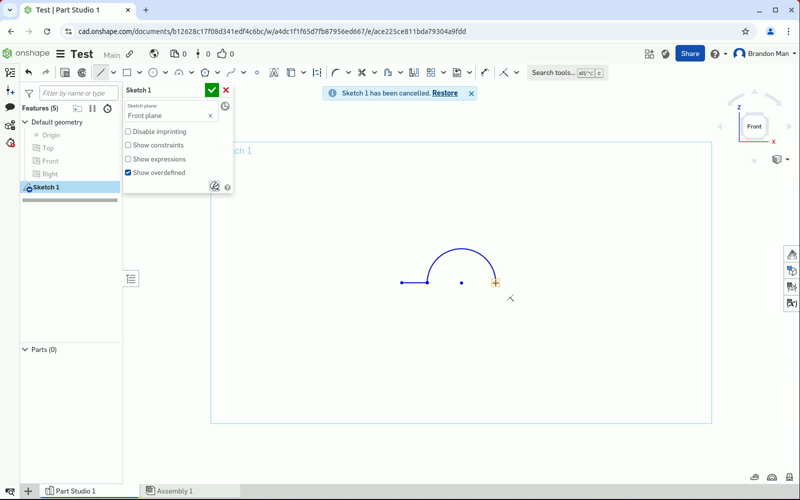
mouse_move(525, 282)
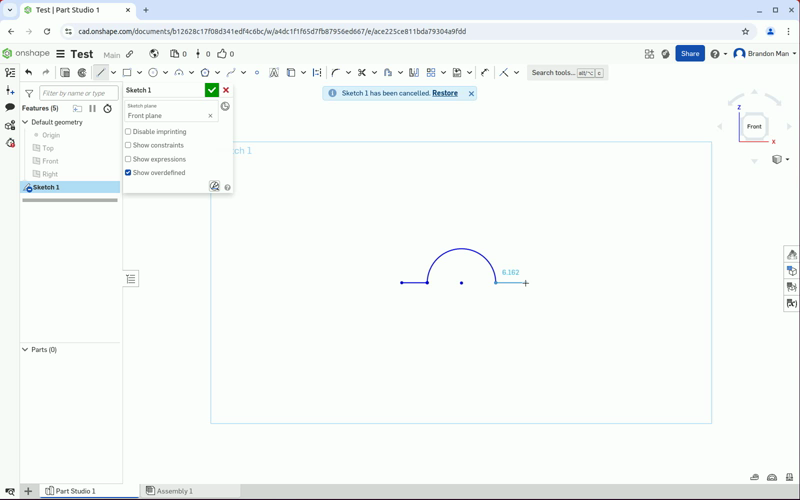
mouse_move(520, 282)
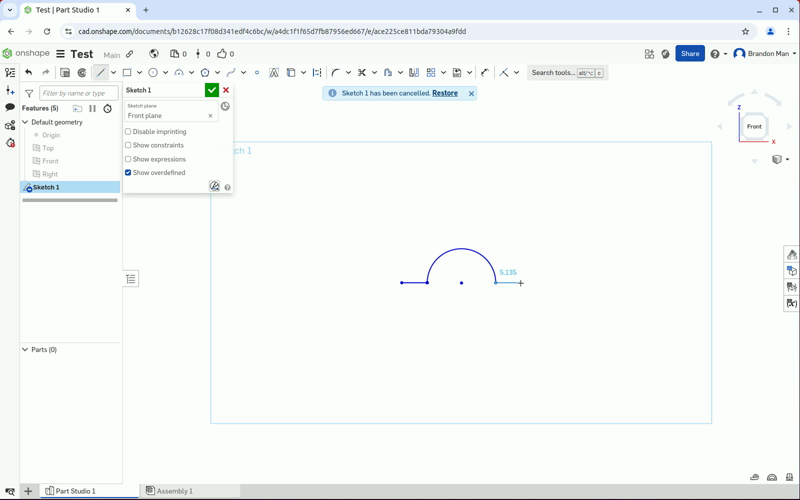
click(520, 282)
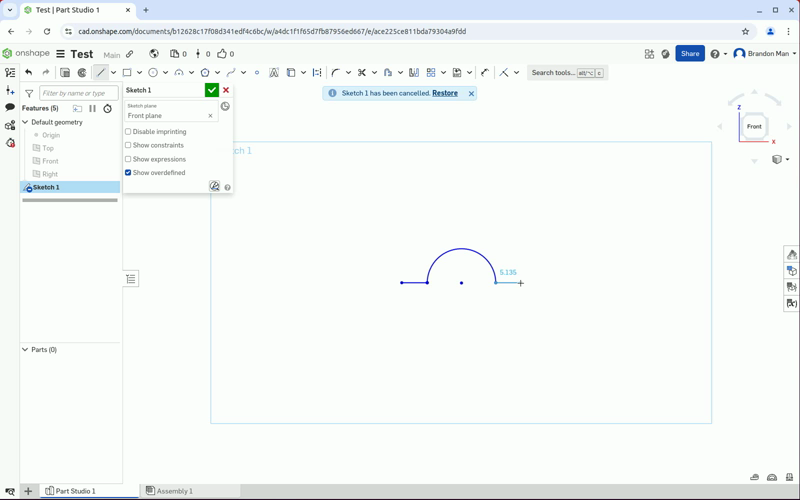
key_up(shift)
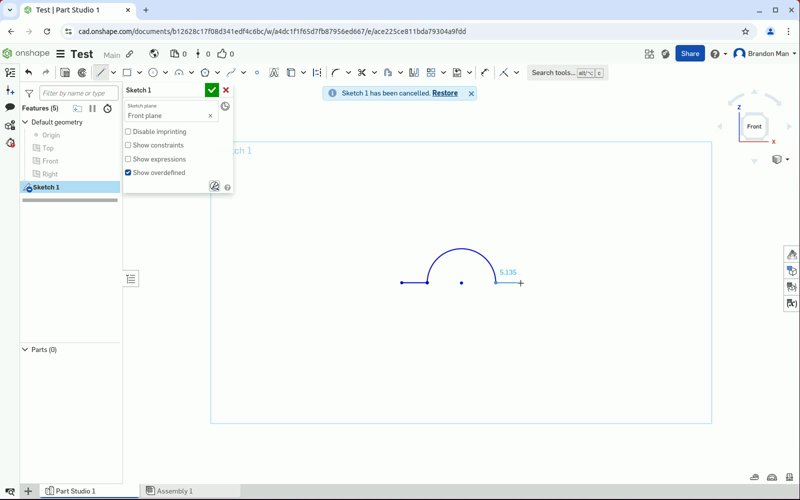
key_down(shift)
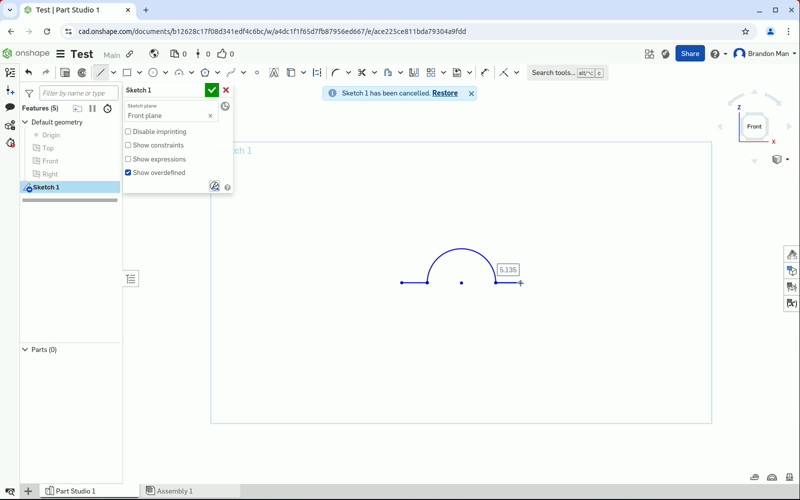
mouse_move(520, 189)
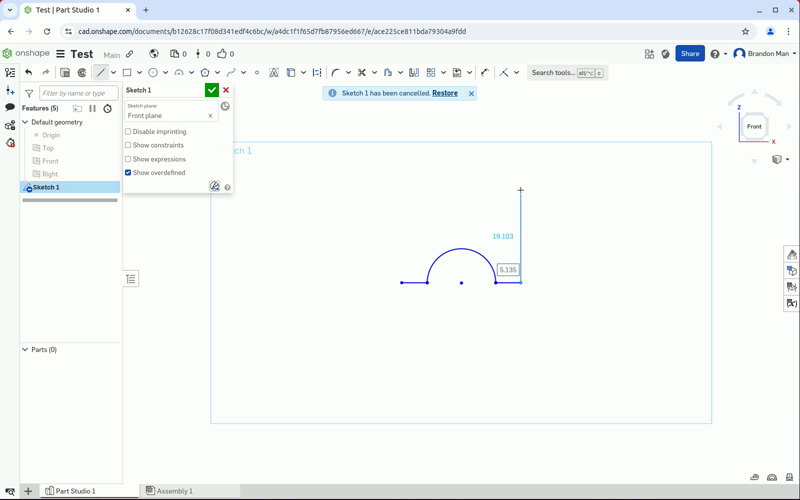
click(520, 189)
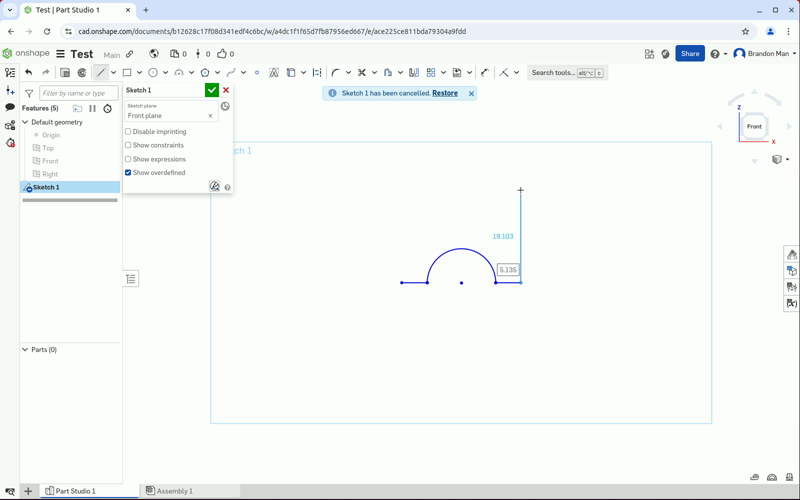
key_up(shift)
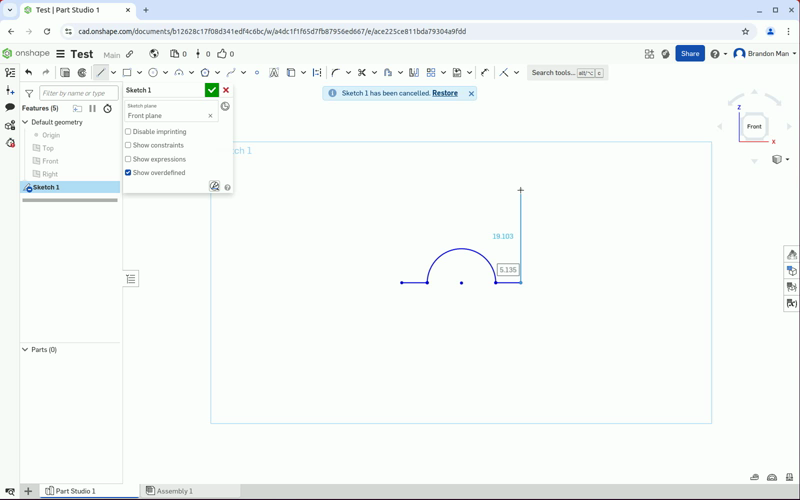
key(esc)
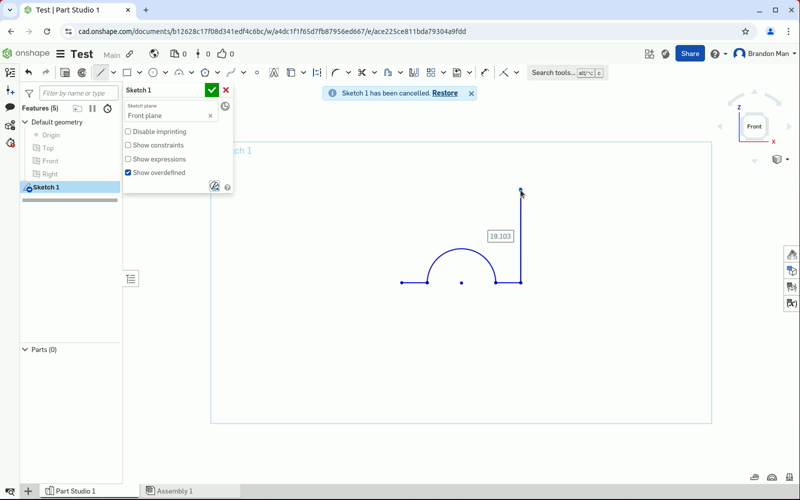
key(a)
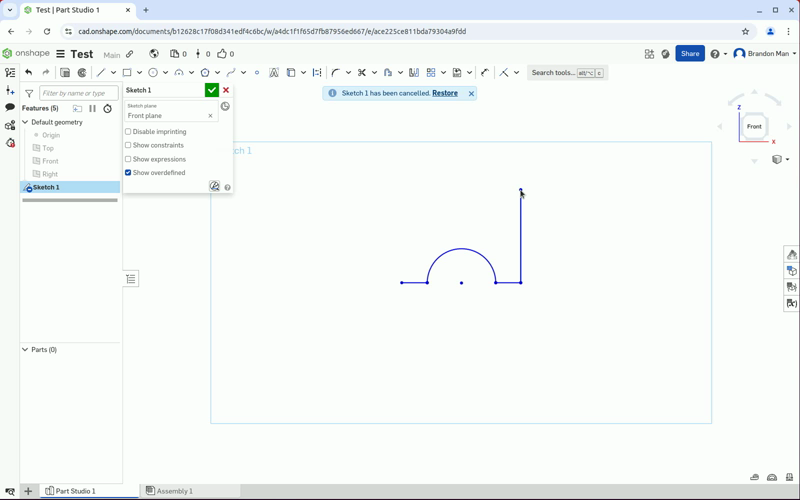
mouse_move(520, 189)
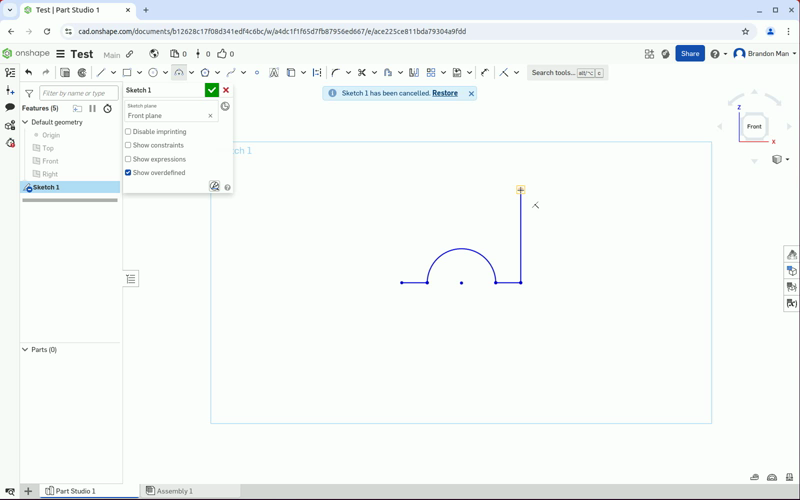
click(520, 189)
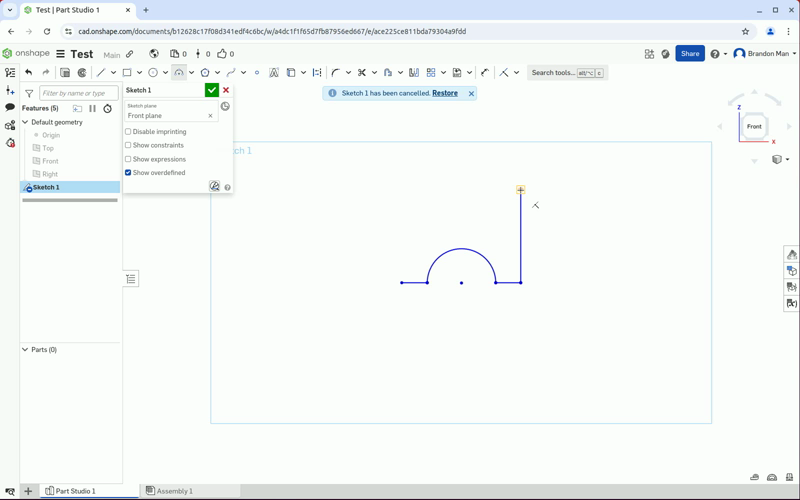
key_down(shift)
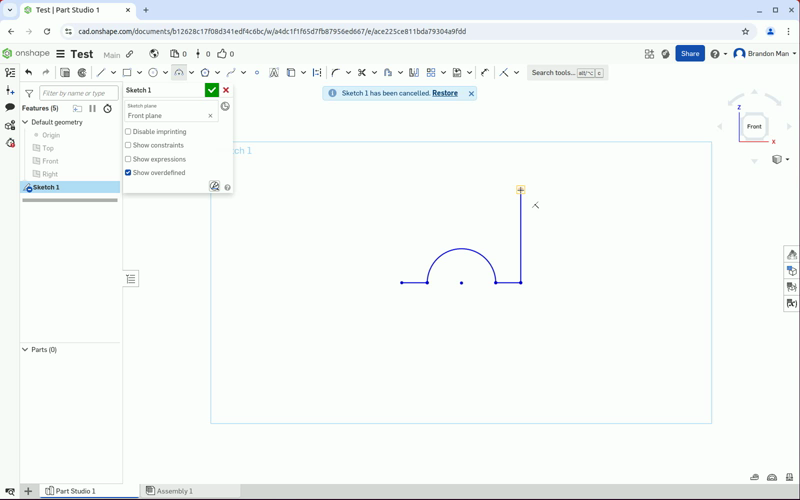
mouse_move(503, 172)
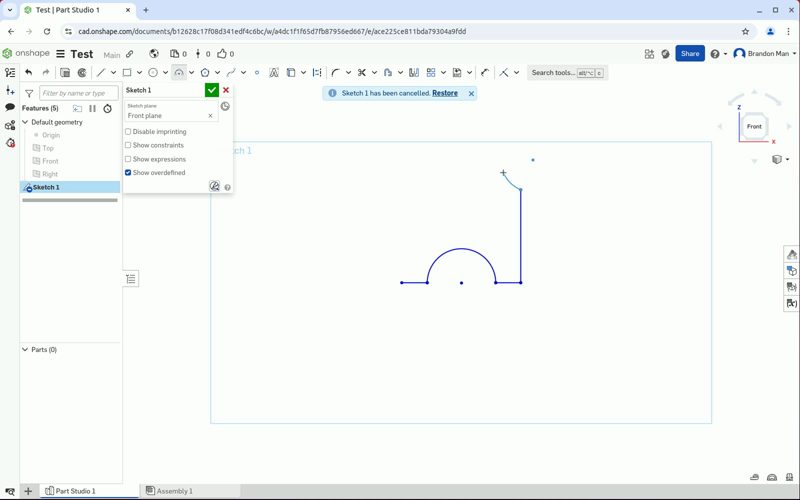
click(503, 172)
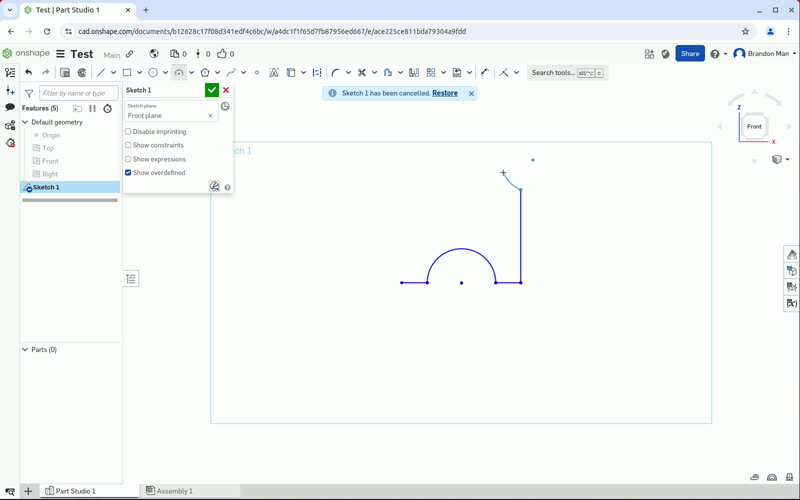
mouse_move(515, 177)
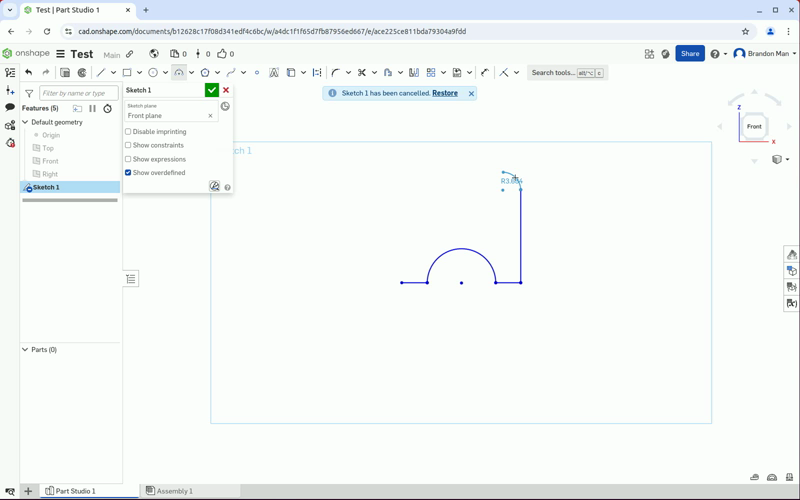
click(515, 177)
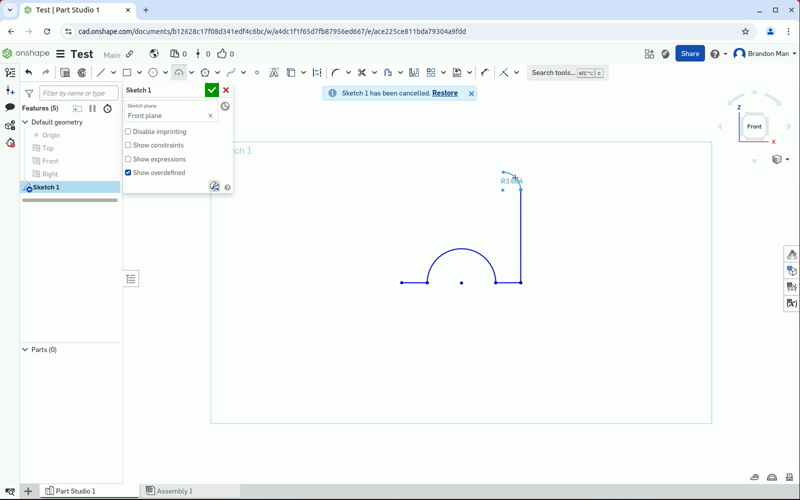
key_up(shift)
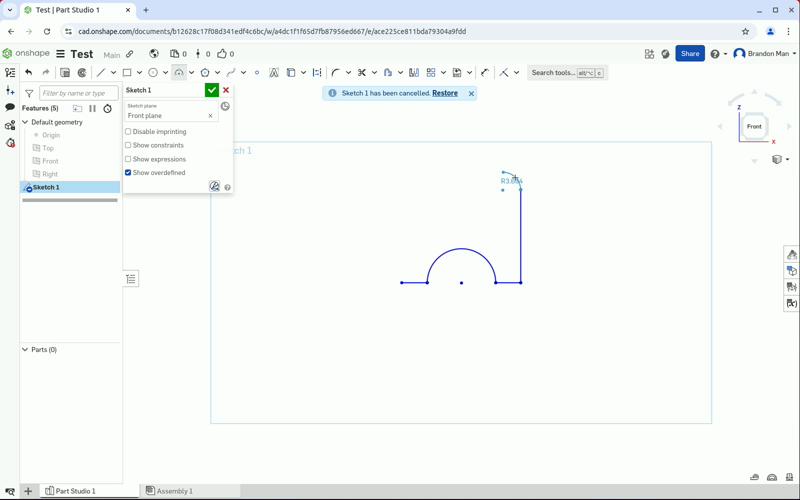
key(esc)
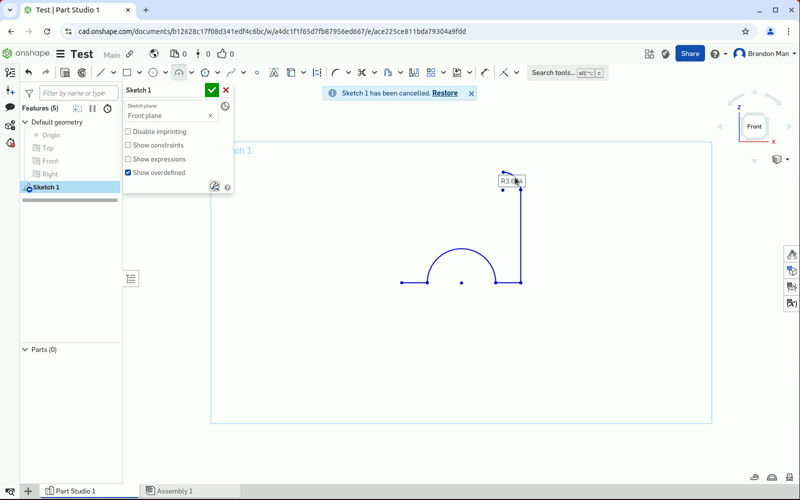
key(l)
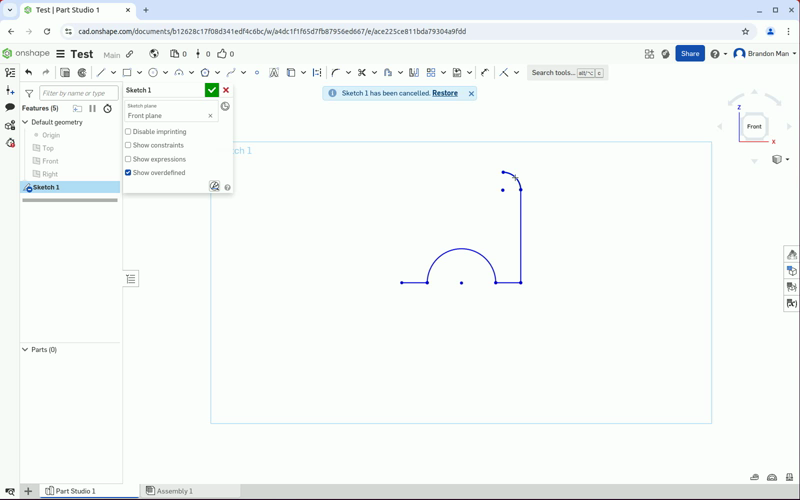
mouse_move(503, 172)
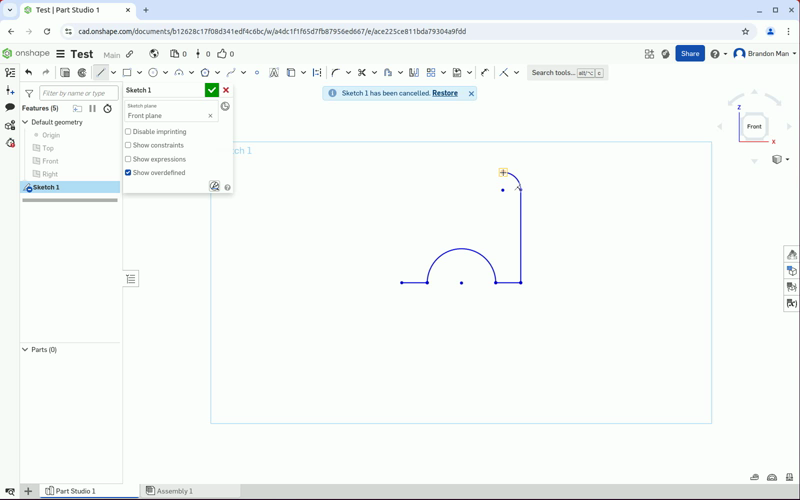
click(503, 172)
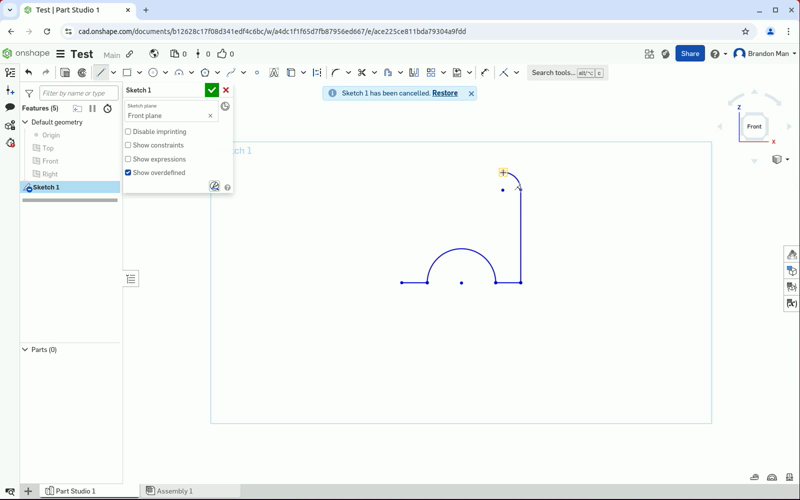
key_down(shift)
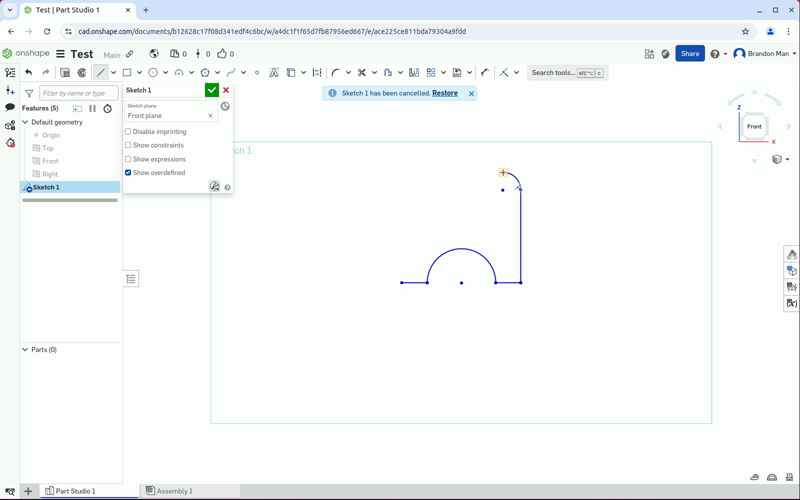
mouse_move(419, 172)
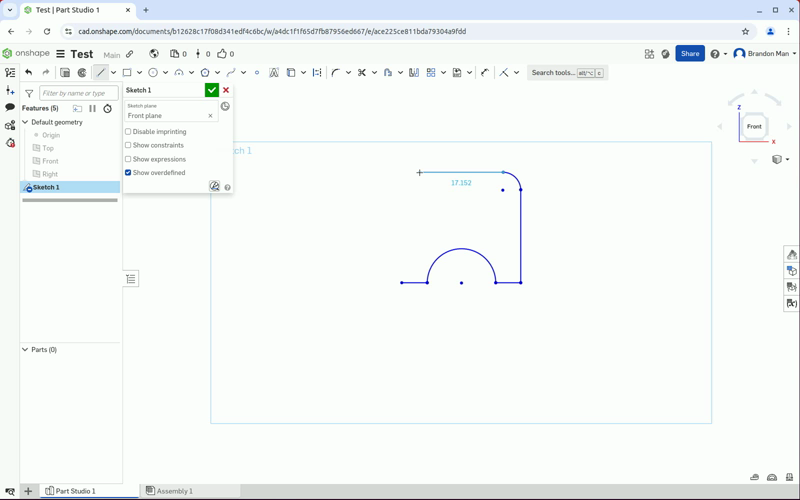
click(419, 172)
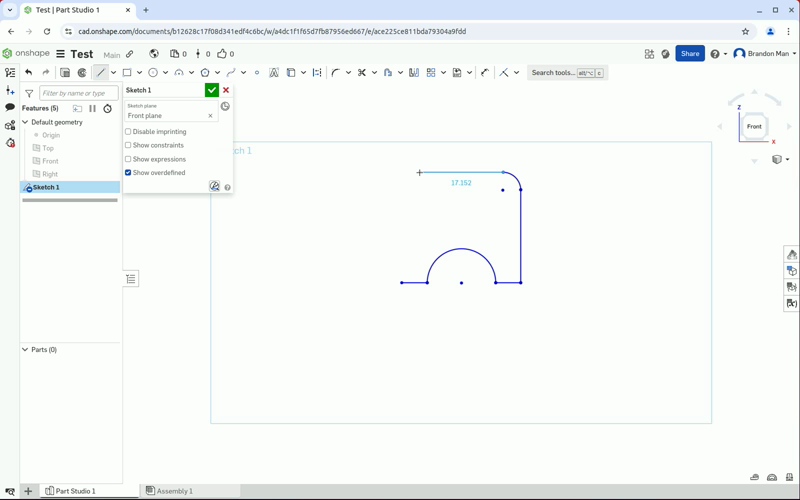
key_up(shift)
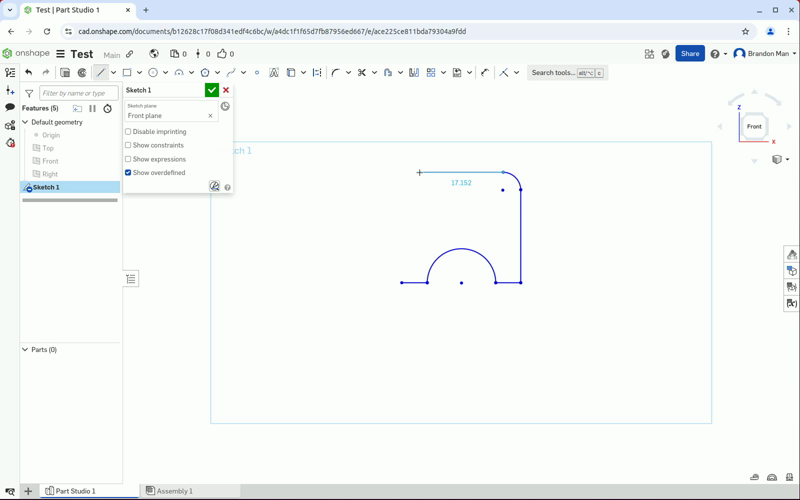
key(esc)
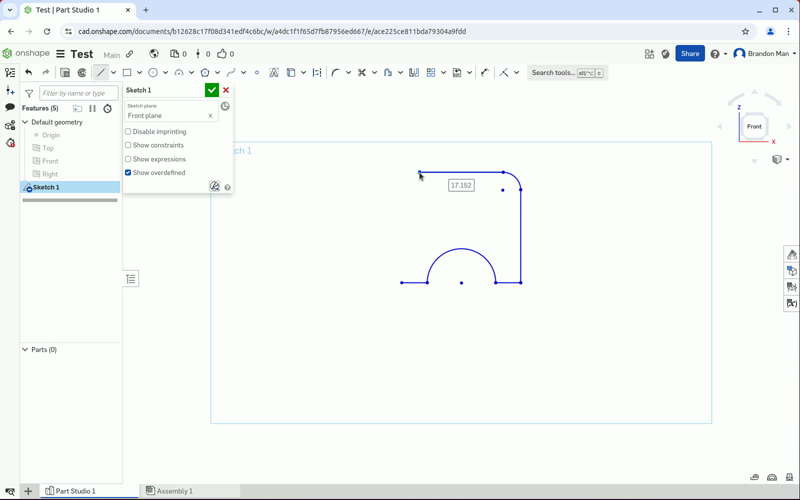
key(a)
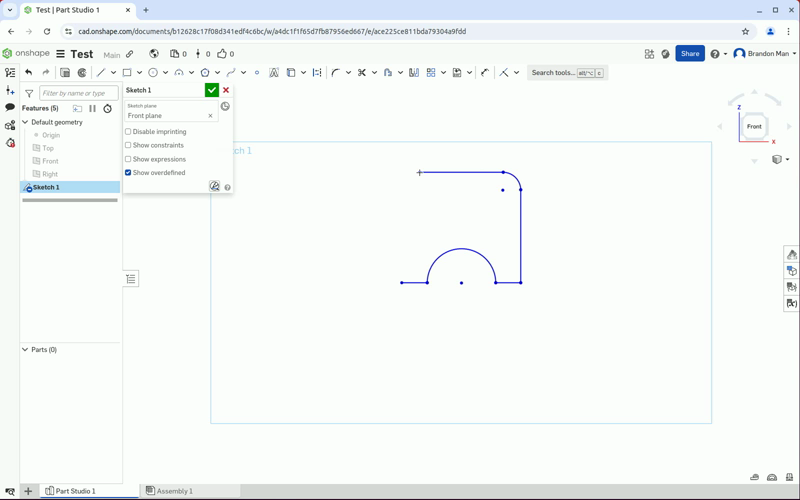
mouse_move(419, 172)
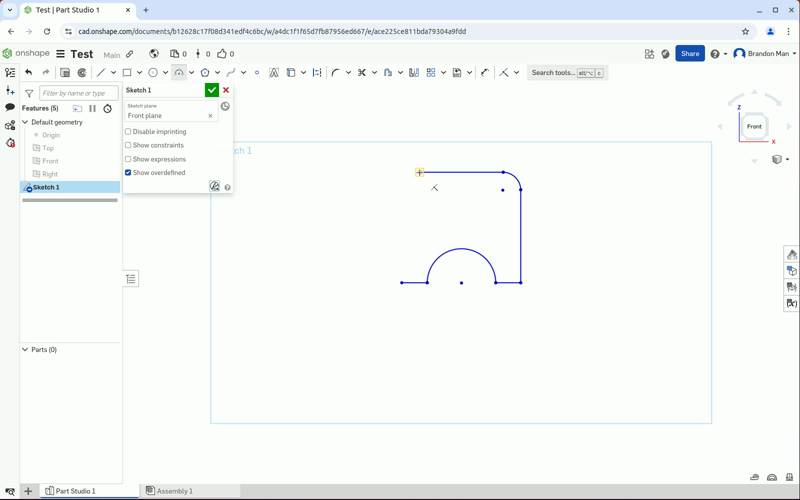
click(419, 172)
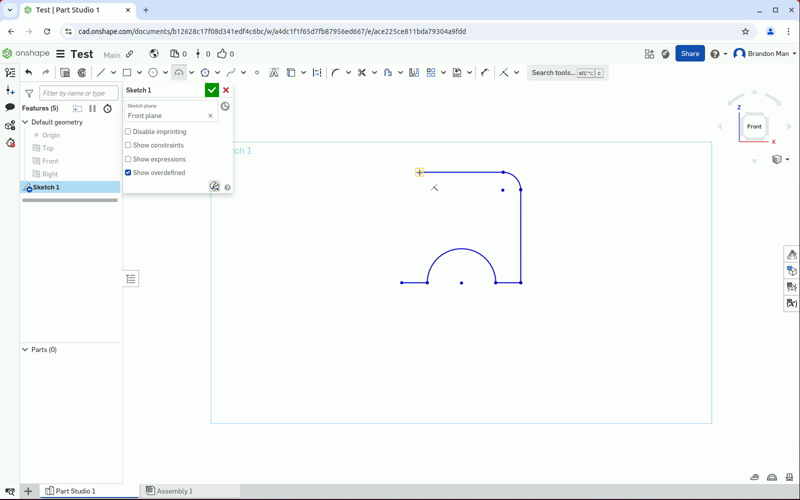
key_down(shift)
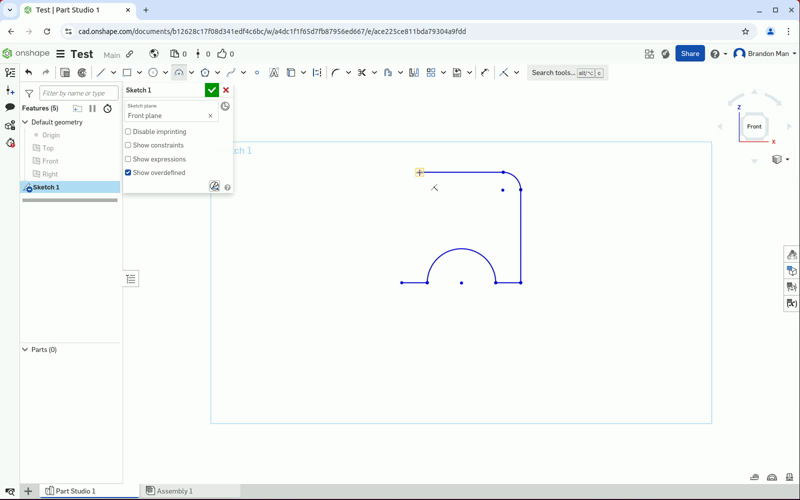
mouse_move(401, 189)
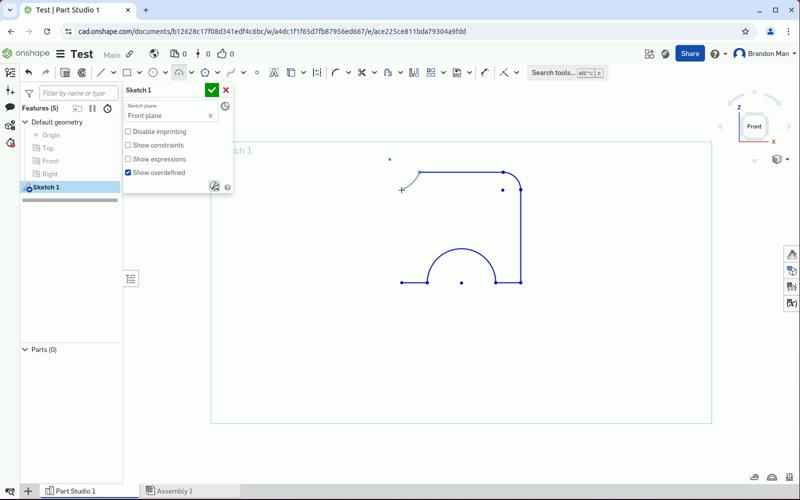
click(401, 189)
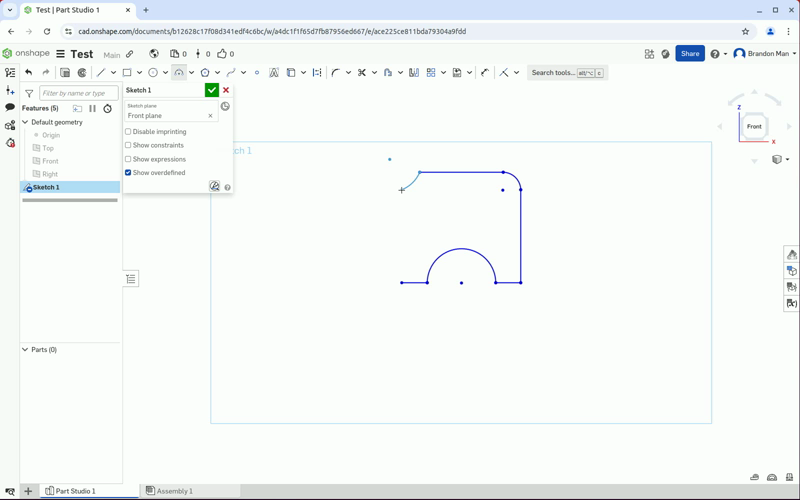
mouse_move(407, 177)
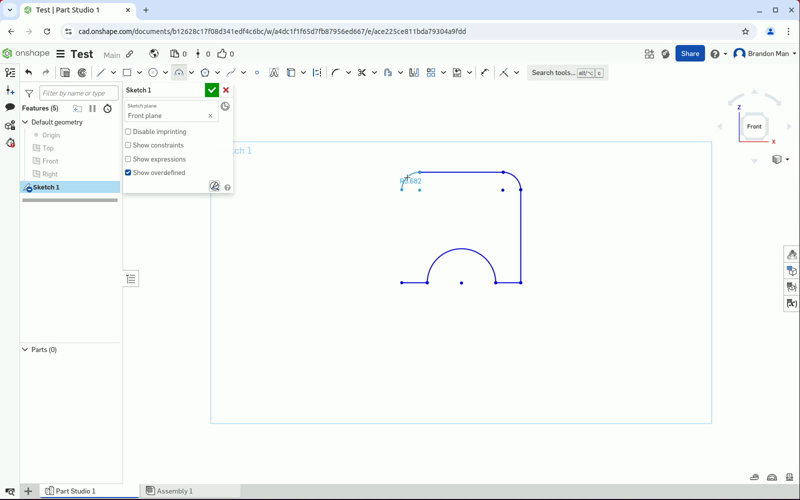
click(407, 177)
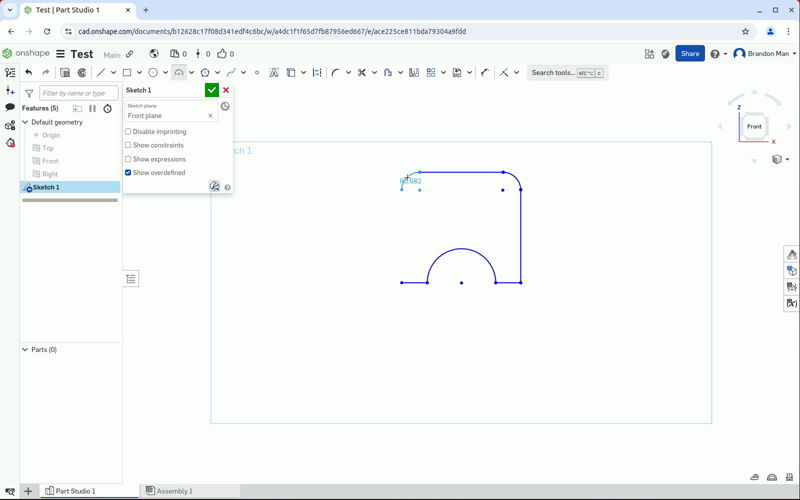
key_up(shift)
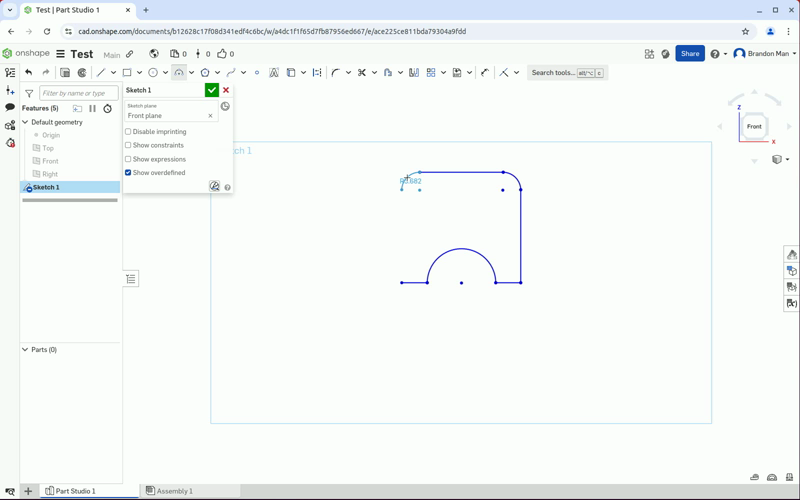
key(esc)
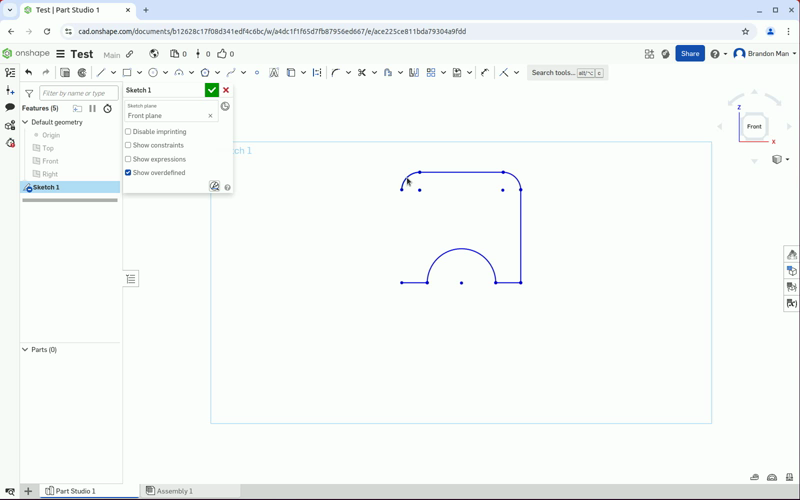
key(l)
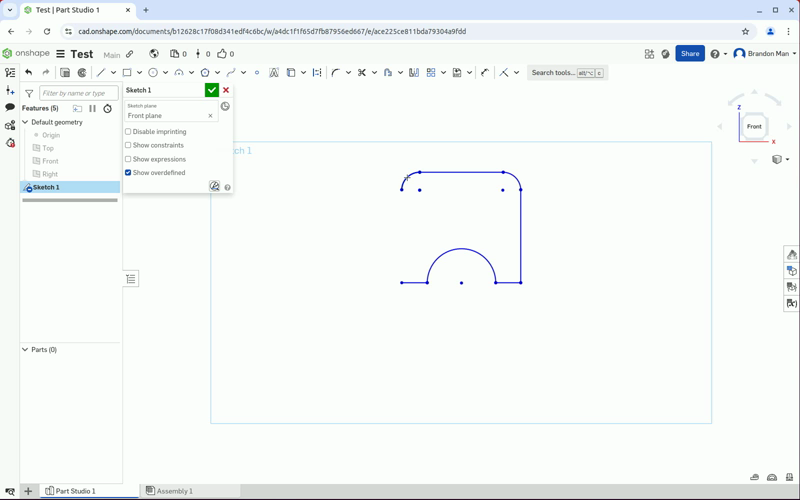
mouse_move(401, 189)
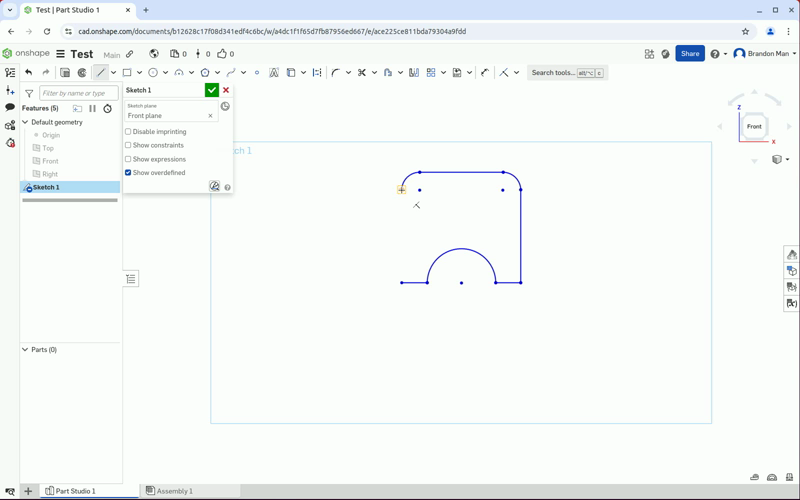
click(401, 189)
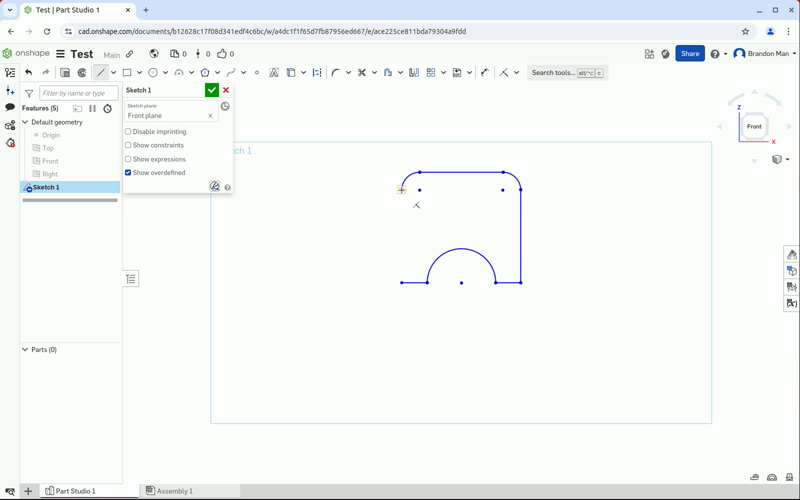
key_down(shift)
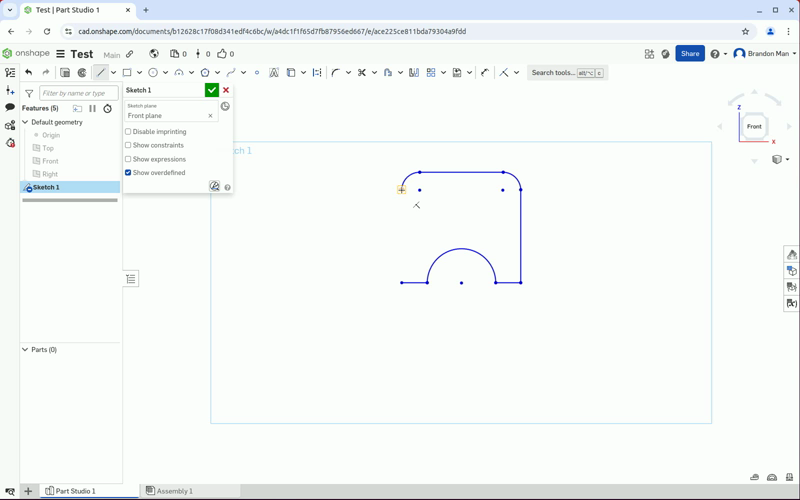
mouse_move(401, 282)
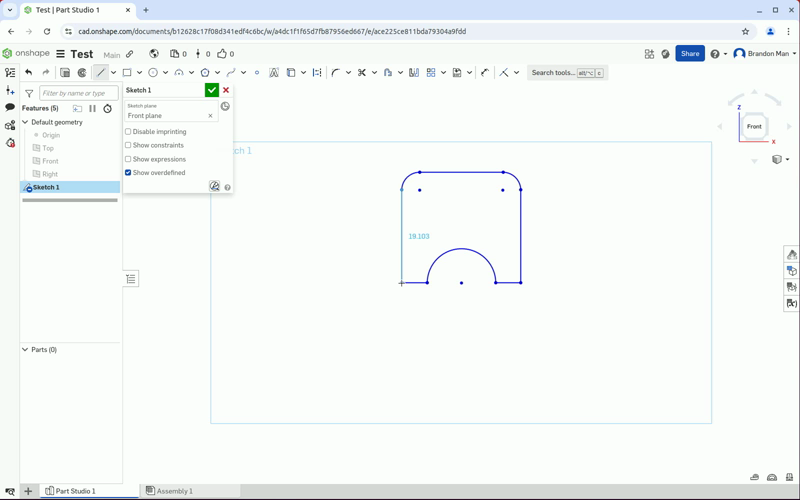
key_up(shift)
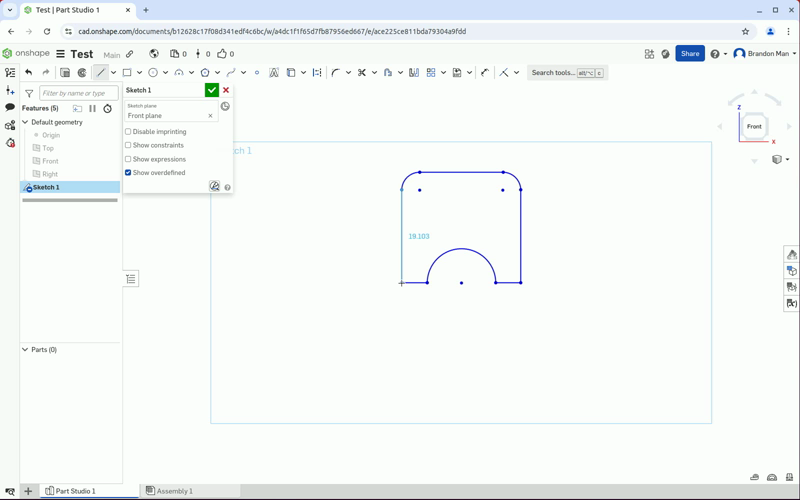
click(401, 282)
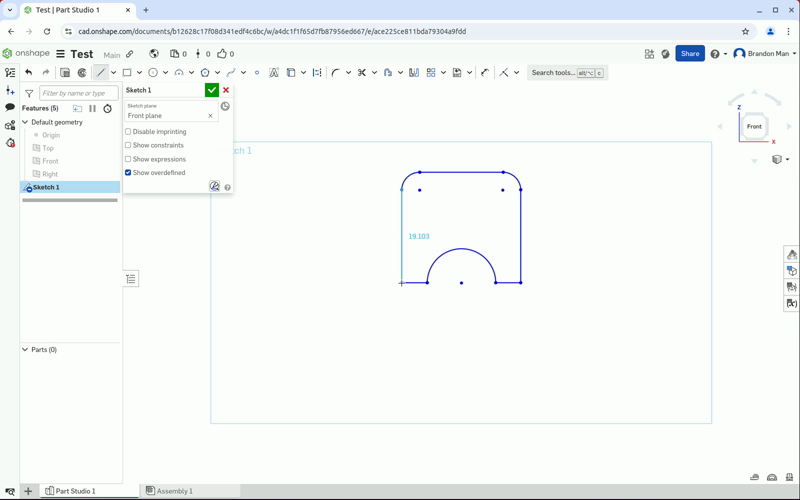
key(esc)
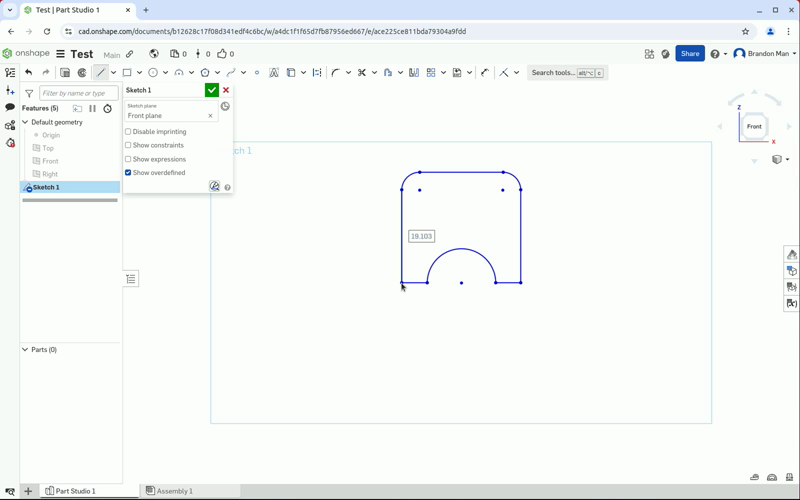
mouse_move(506, 225)
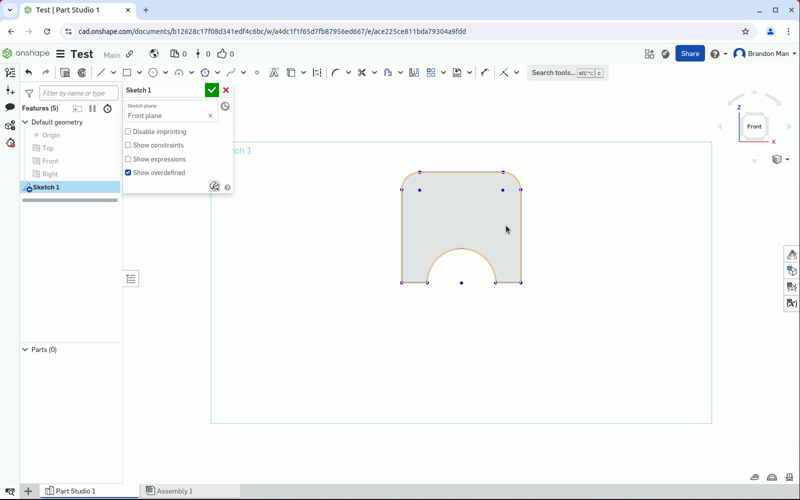
scroll(6)
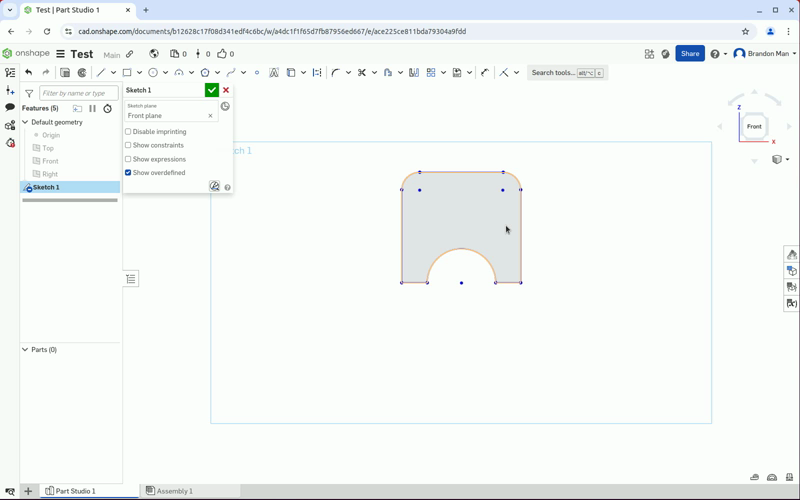
scroll(6)
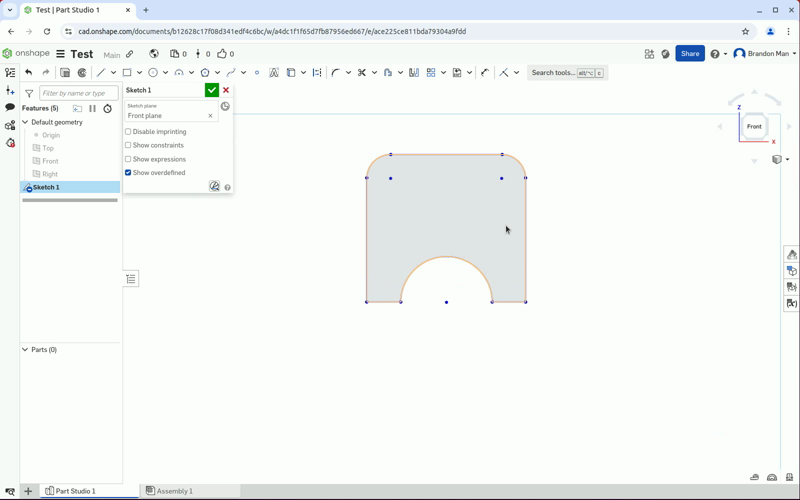
scroll(6)
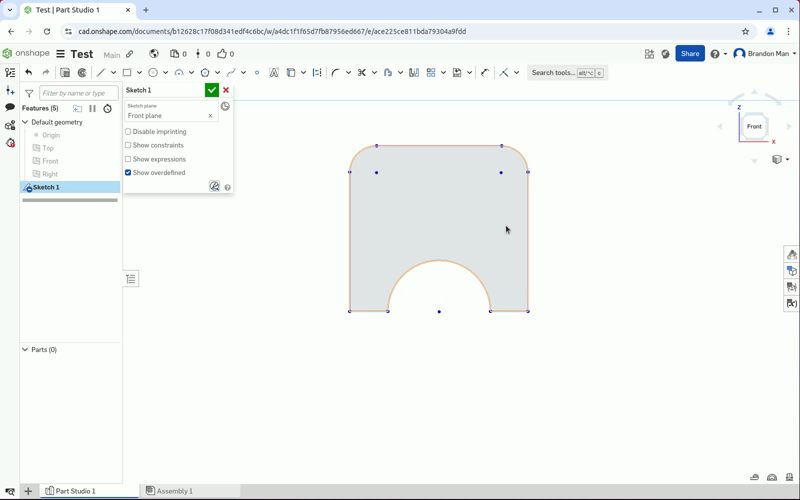
scroll(6)
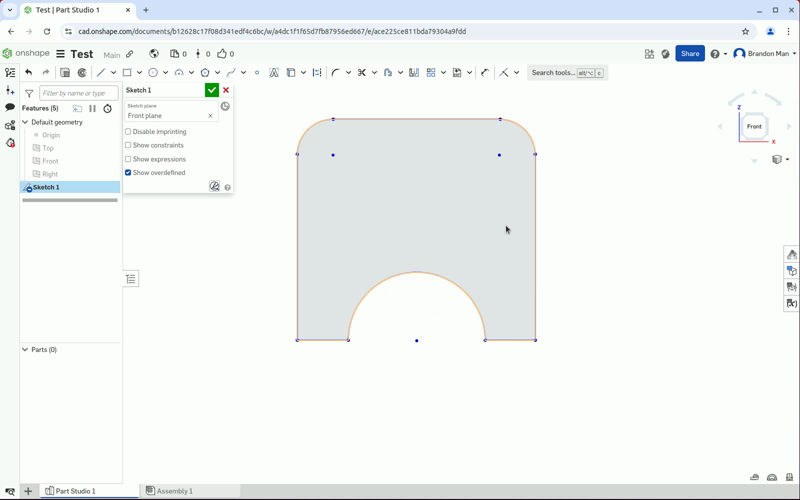
scroll(6)
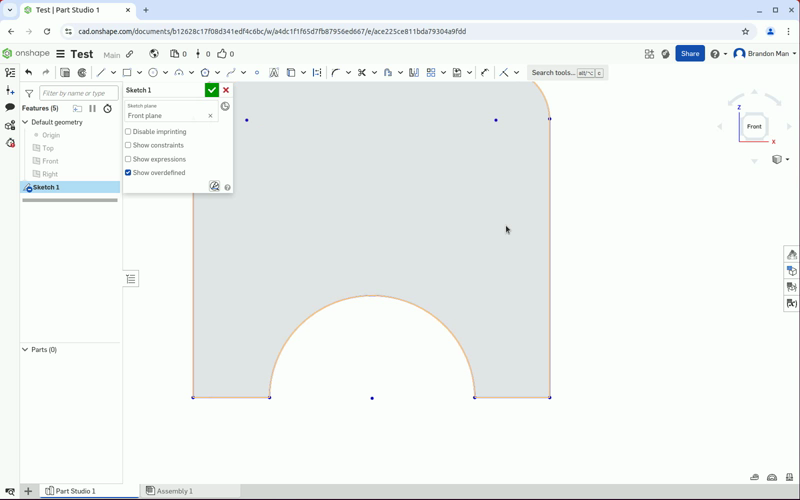
scroll(6)
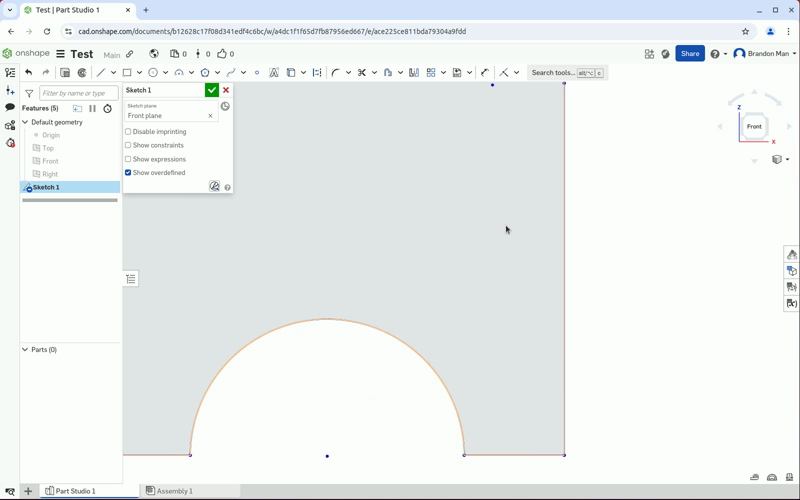
scroll(6)
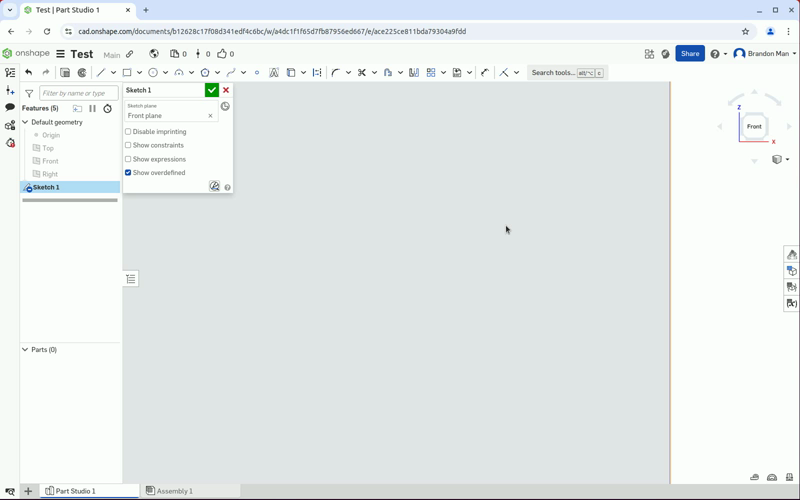
click(506, 225)
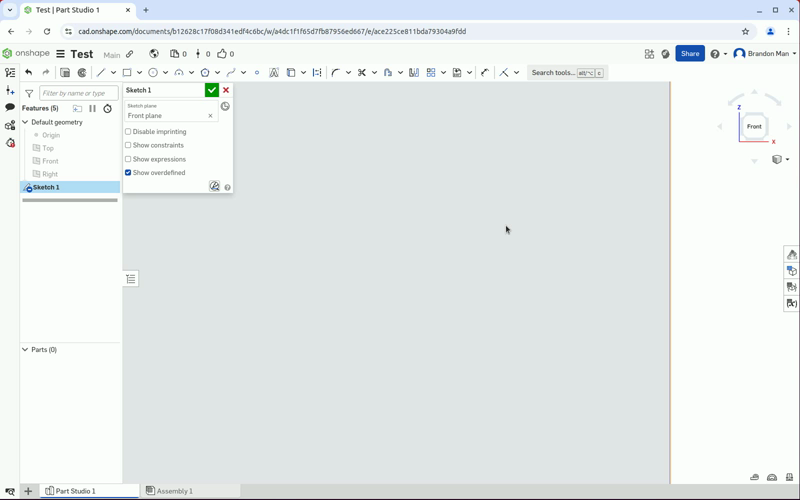
scroll(-6)
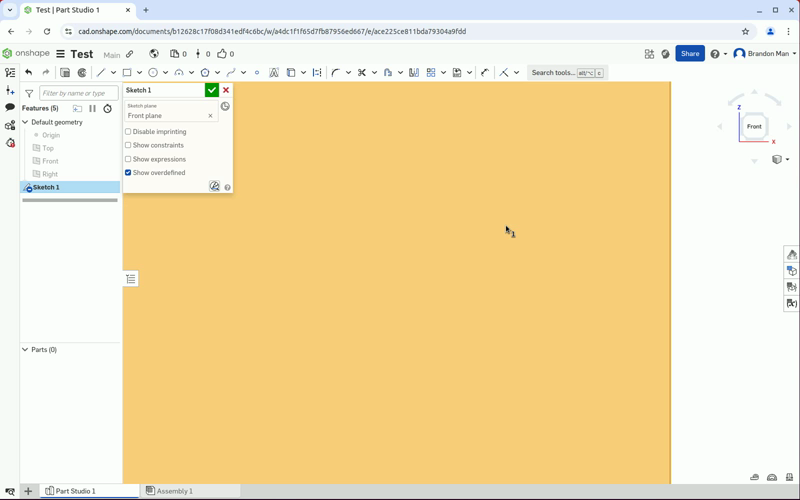
scroll(-6)
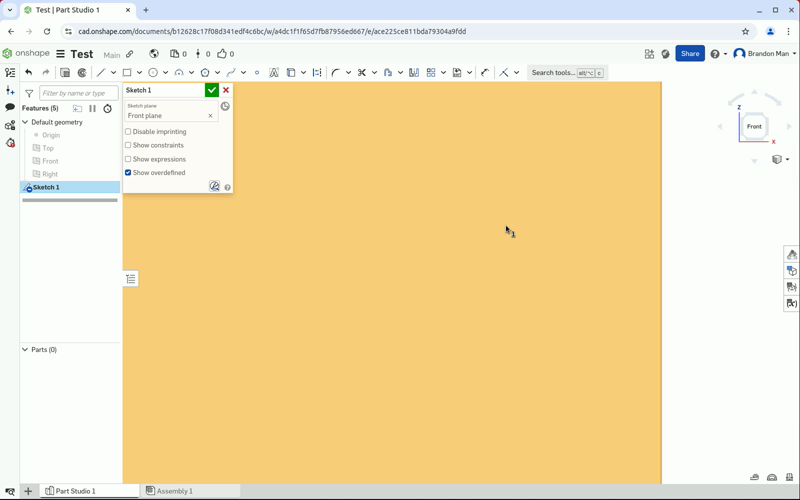
scroll(-6)
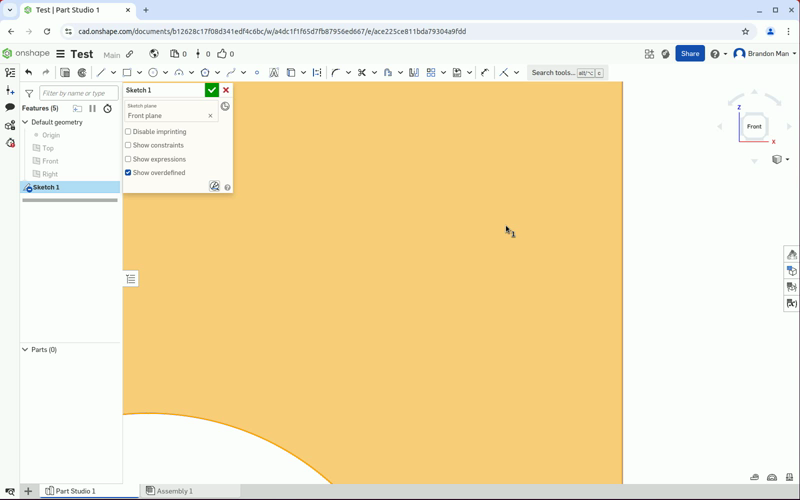
scroll(-6)
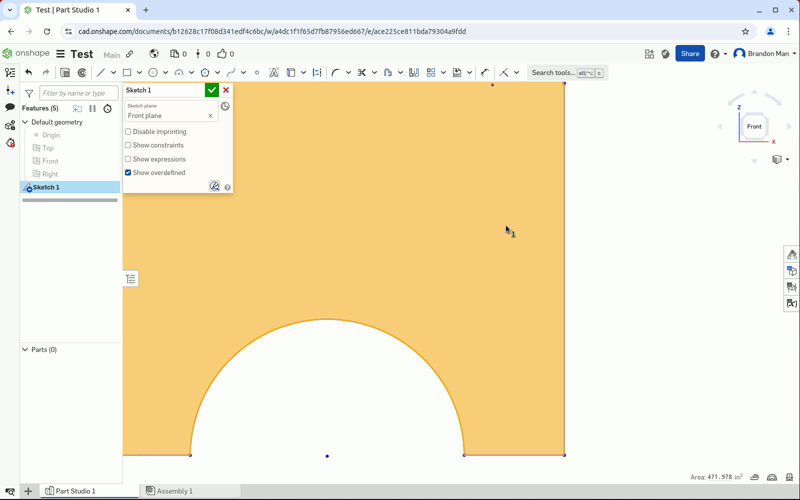
scroll(-6)
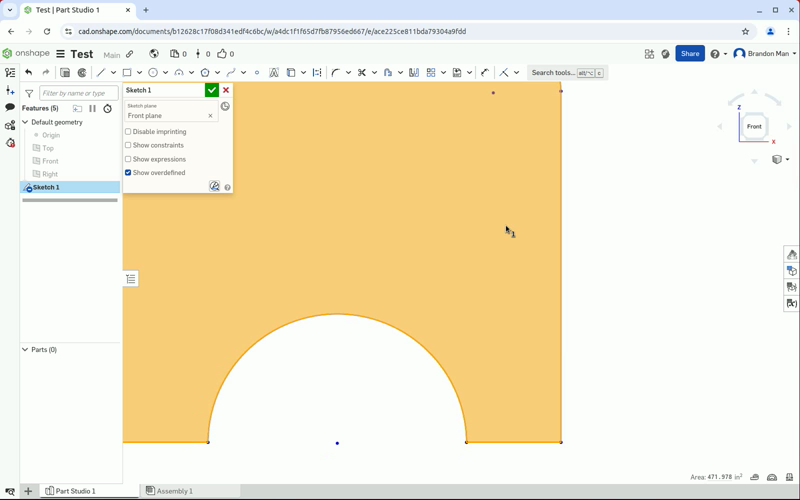
scroll(-6)
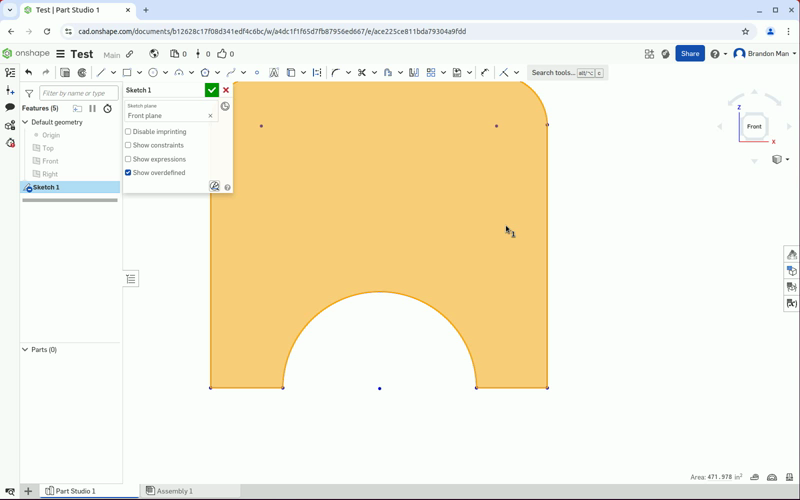
scroll(-6)
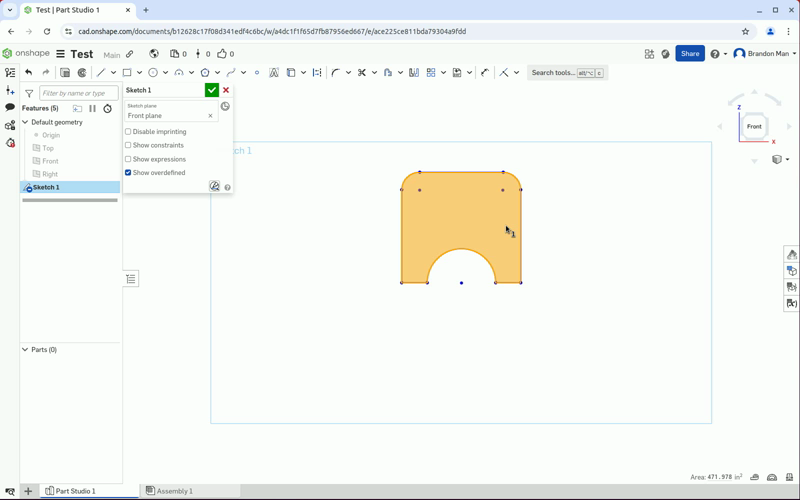
mouse_move(73, 352)
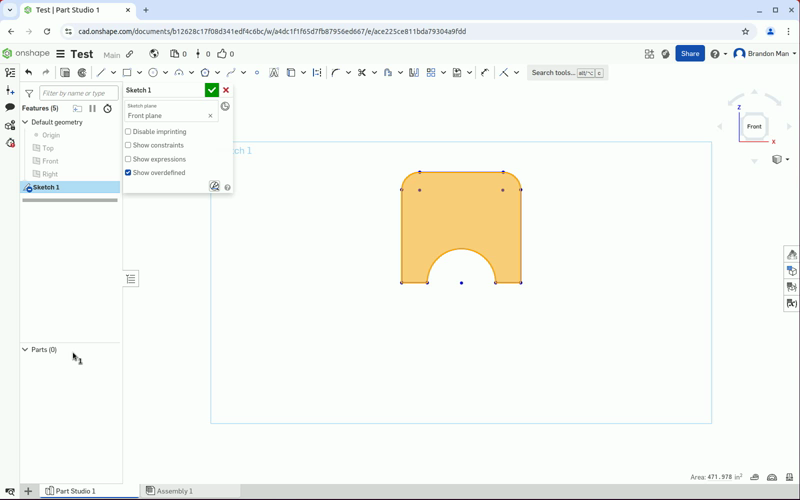
key(shift+y)
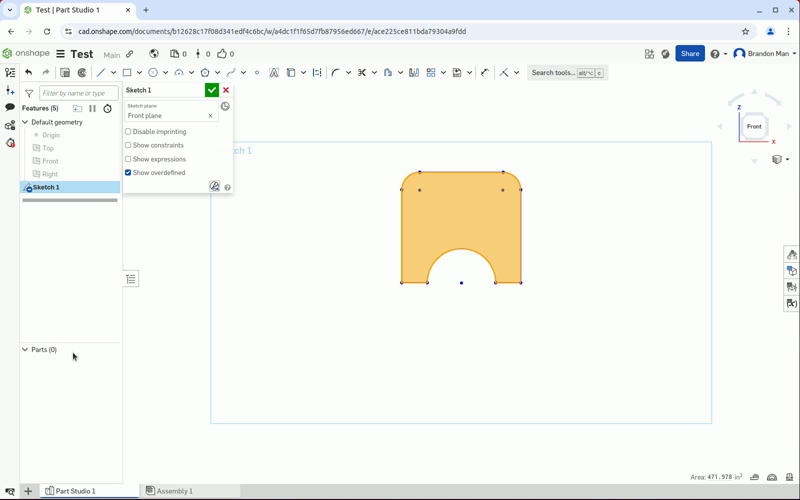
key(shift+e)
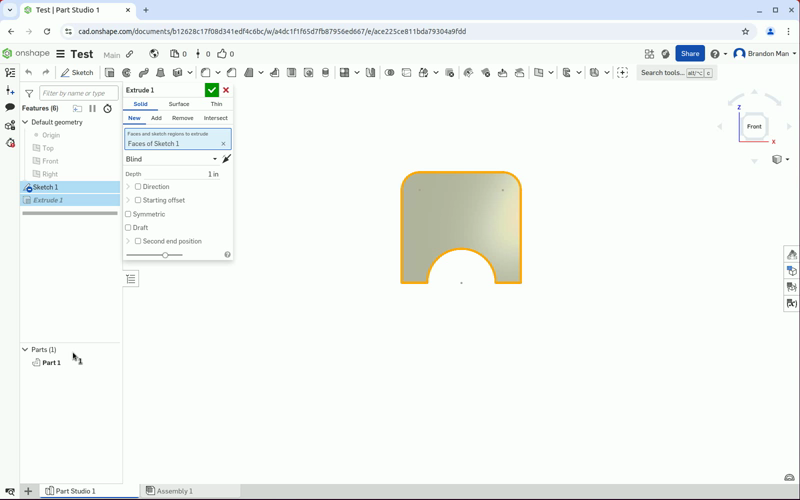
mouse_move(143, 106)
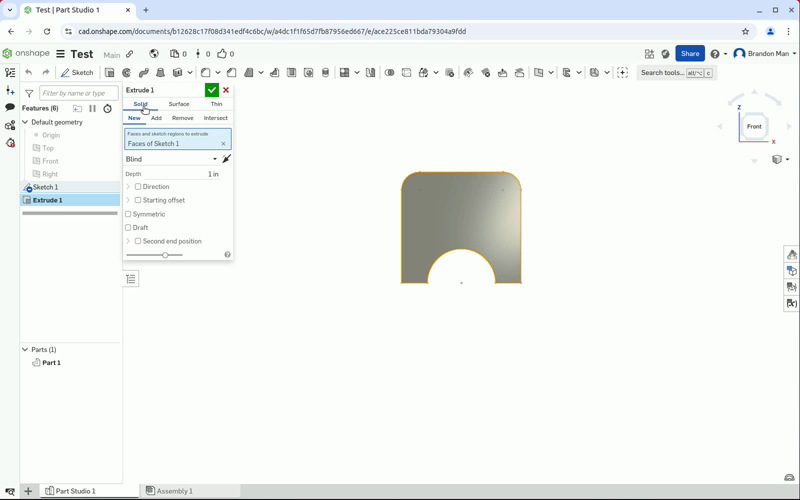
click(143, 106)
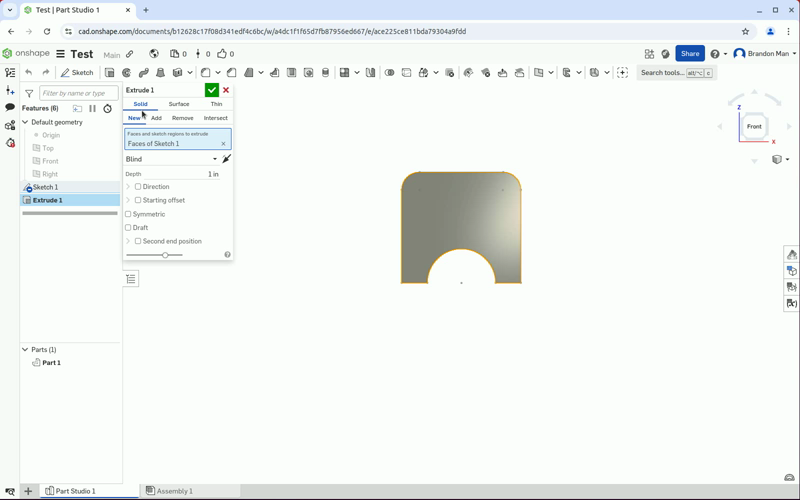
mouse_move(137, 120)
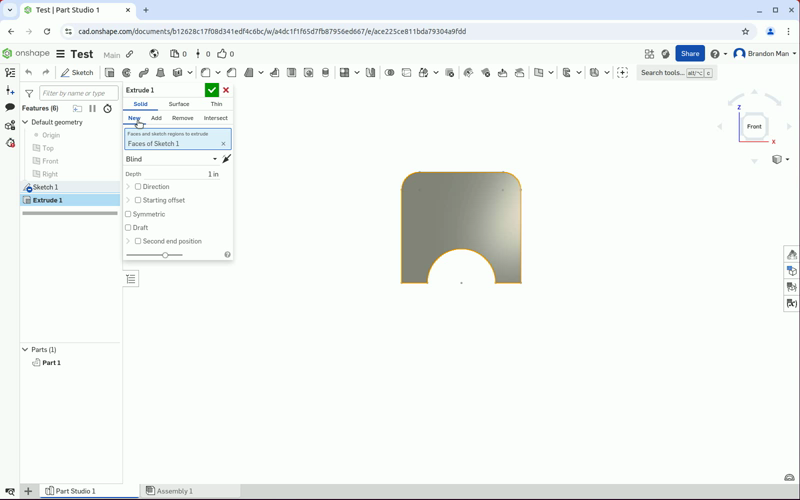
click(137, 120)
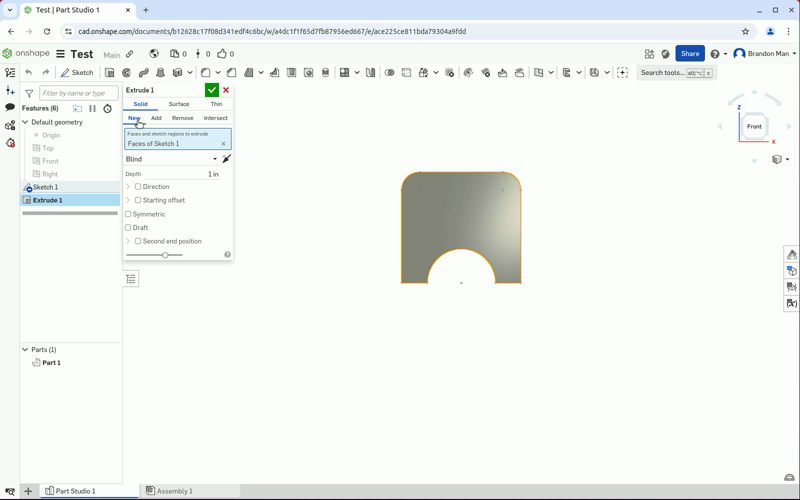
key(tab, 4)
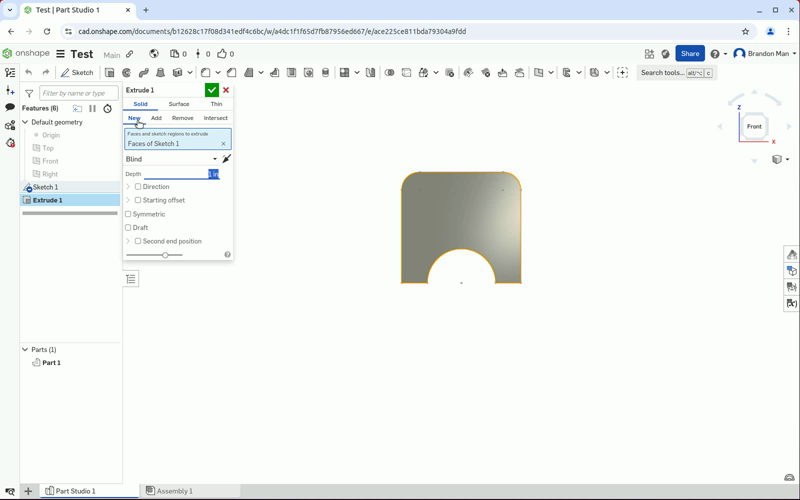
text(14.202)
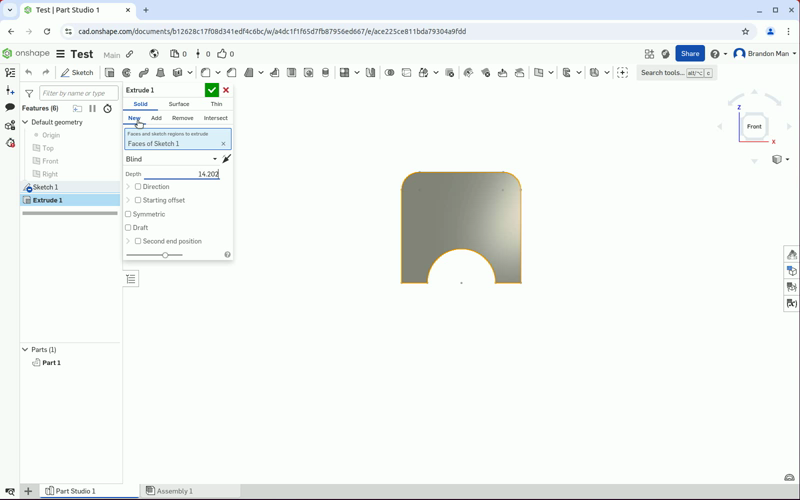
key(tab, 3)
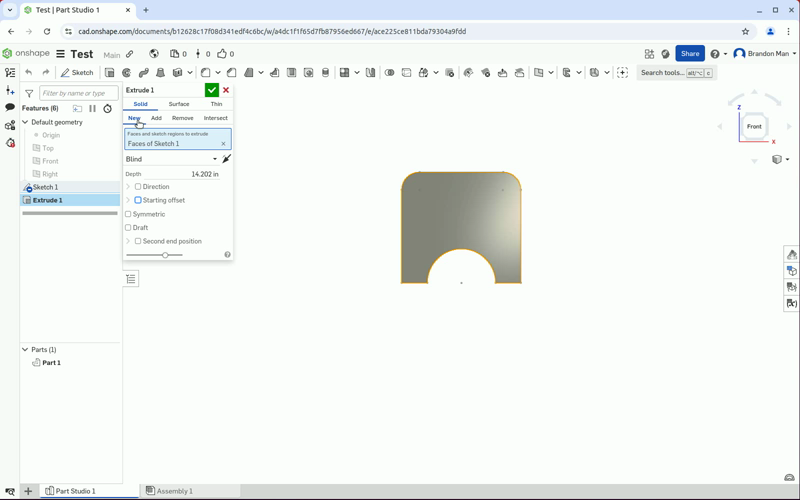
key(tab, 2)
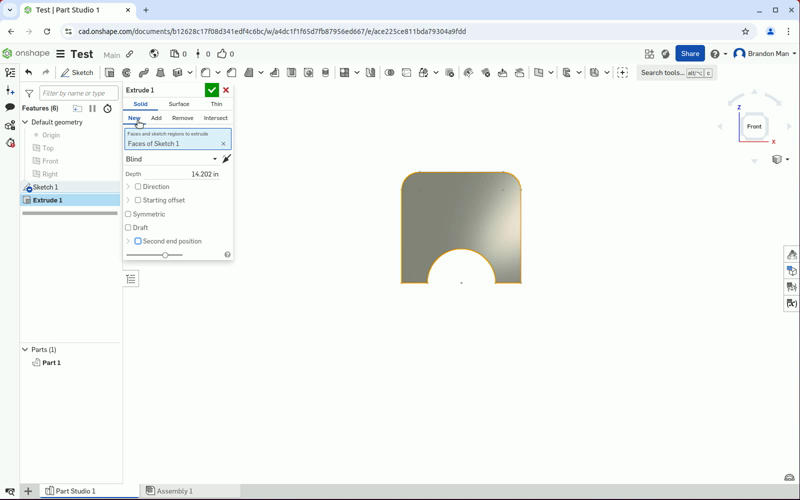
key(space)
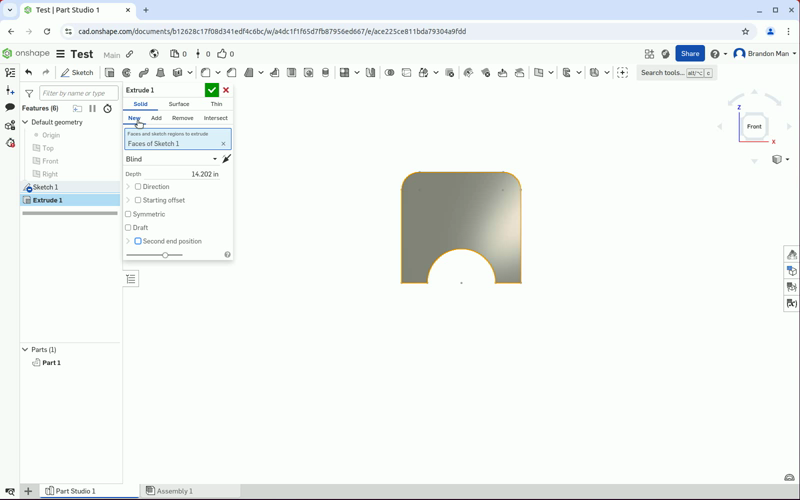
key(tab, 3)
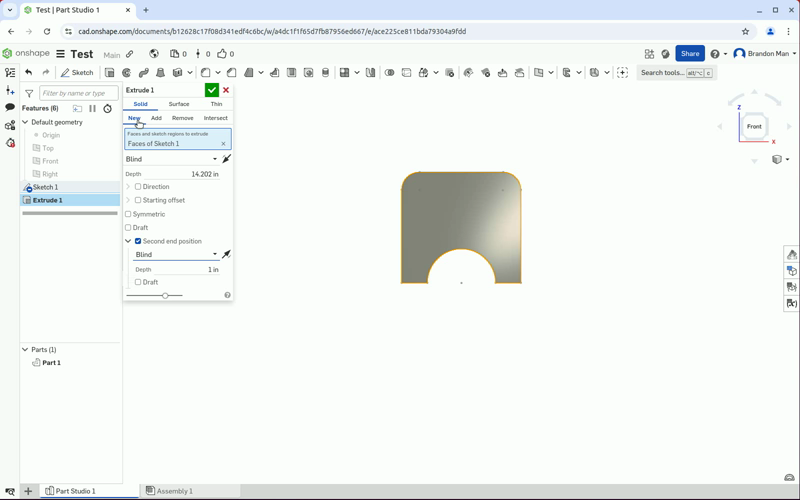
text(14.202)
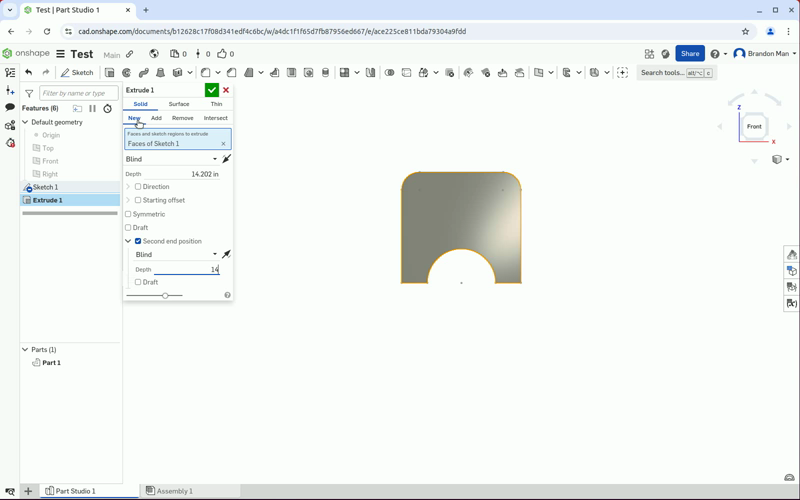
key(enter)
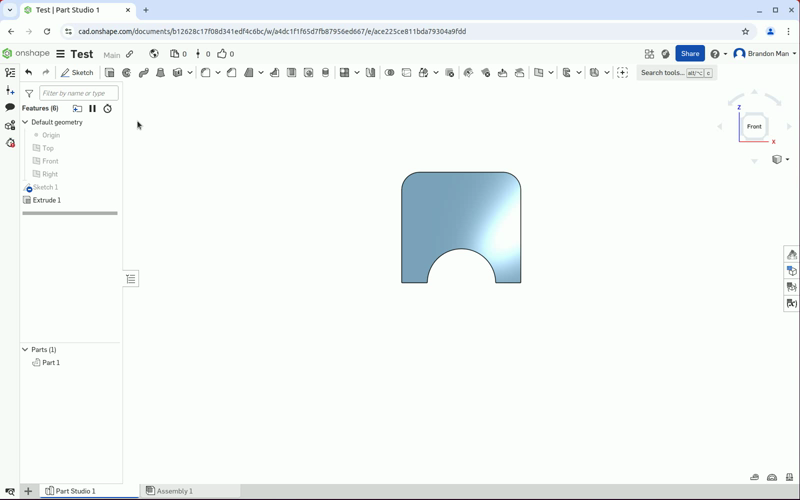
key(shift+h)
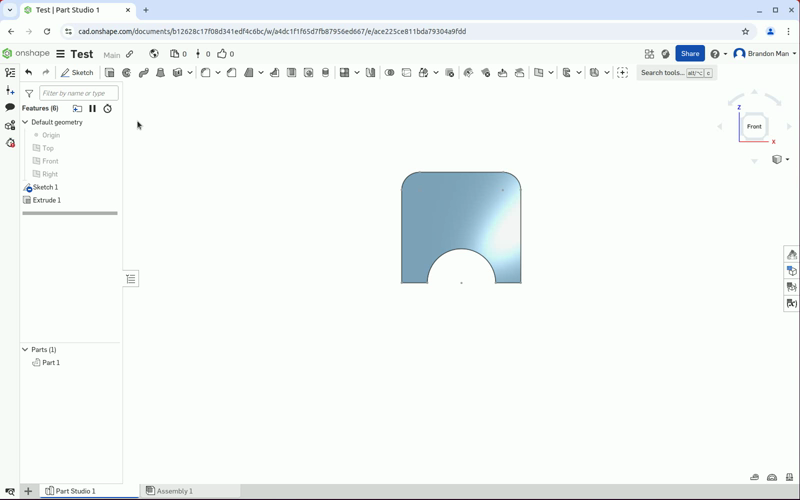
key(shift+h)
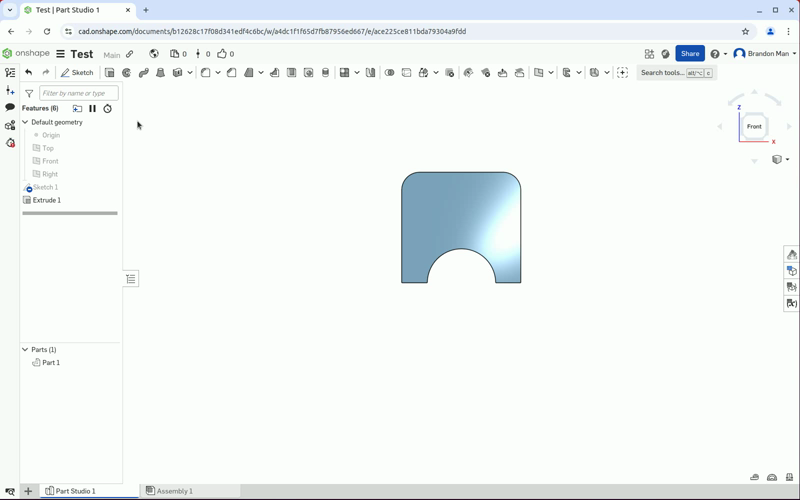
mouse_move(73, 189)
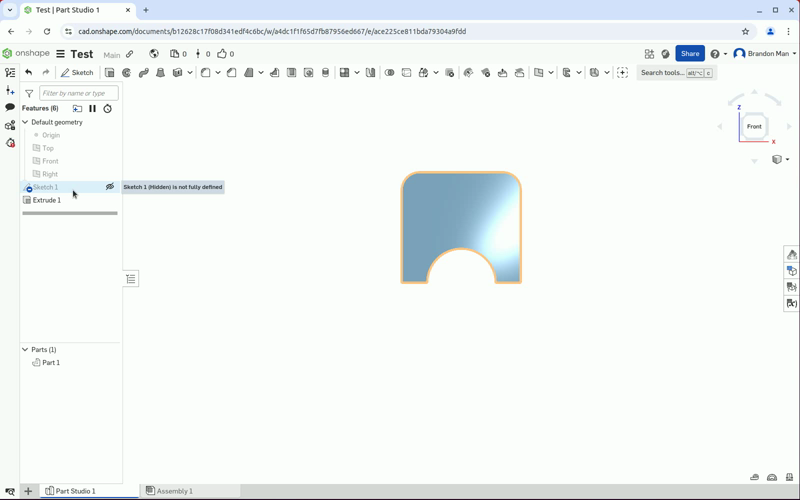
click(73, 189)
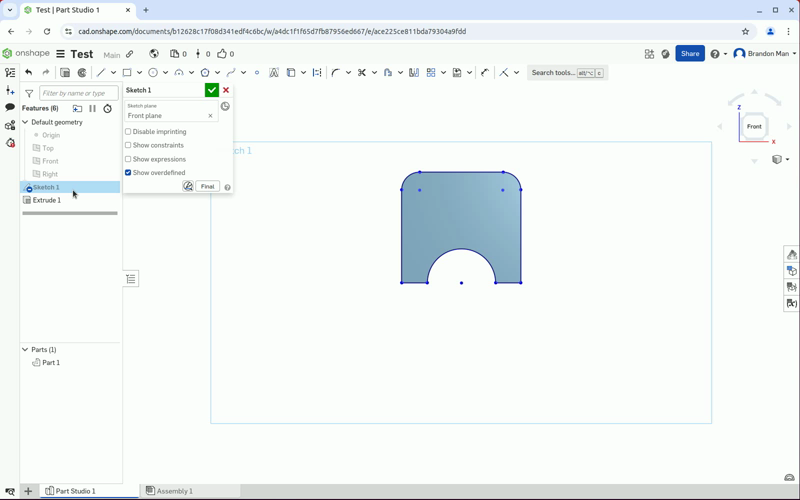
mouse_move(229, 92)
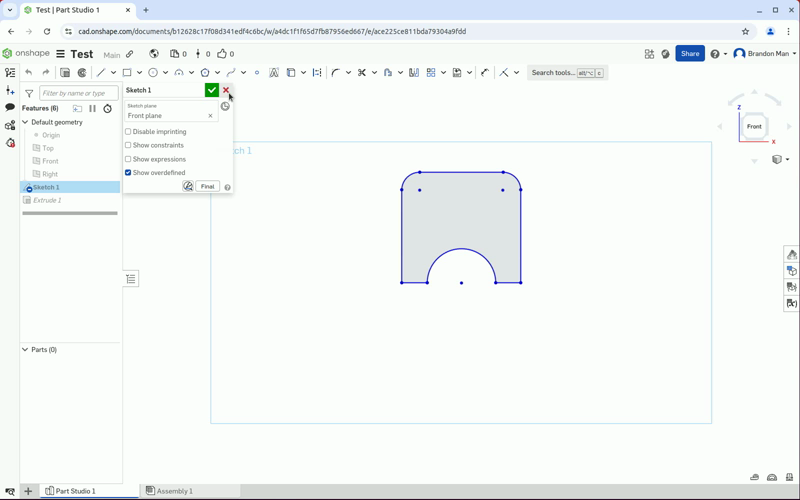
click(229, 92)
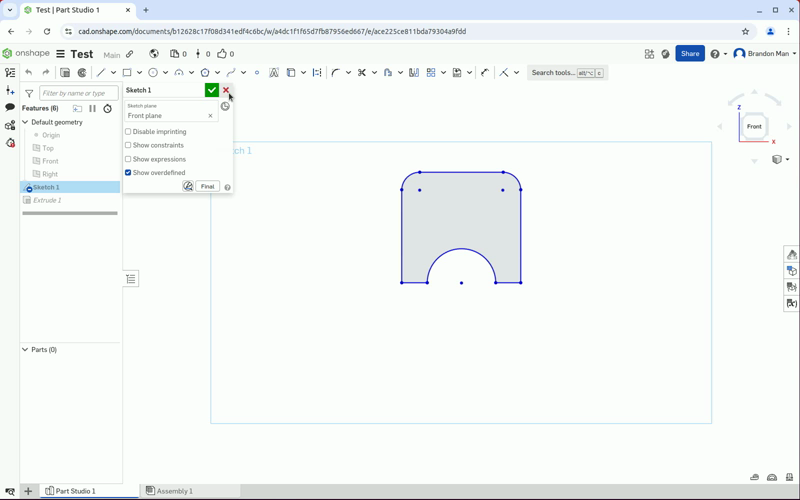
key(shift+s)
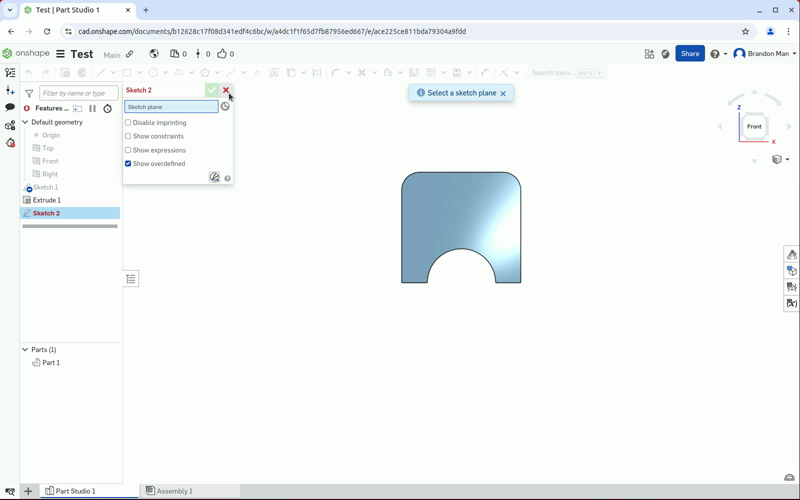
mouse_move(73, 163)
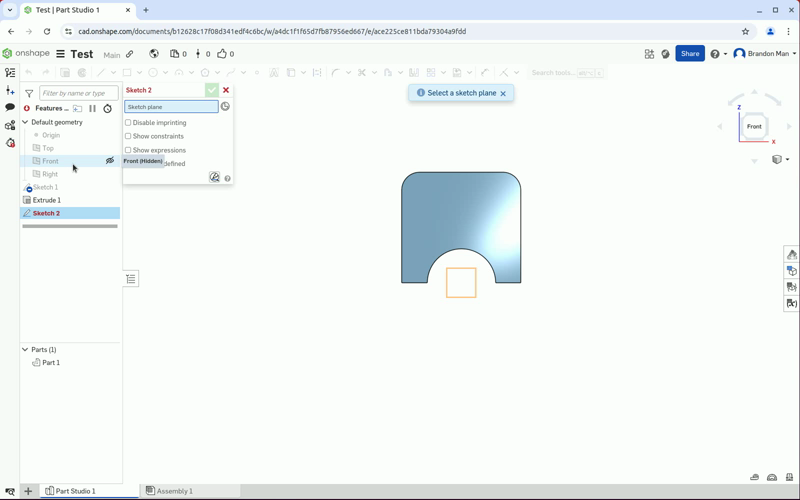
click(73, 163)
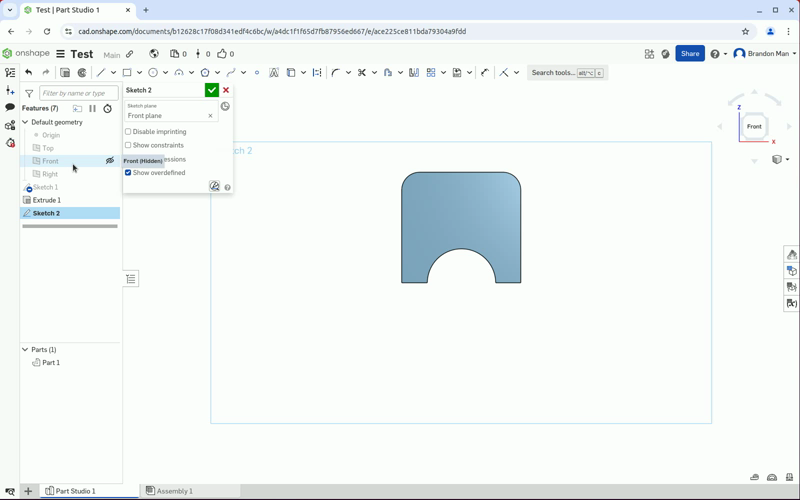
mouse_move(73, 352)
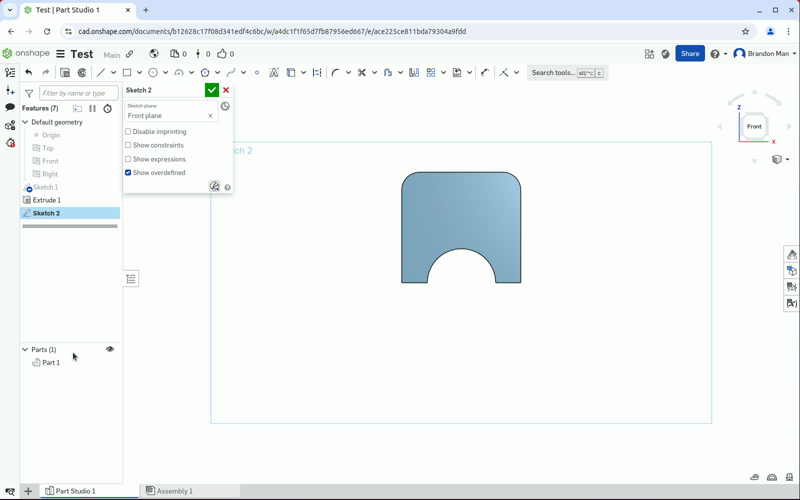
key(y)
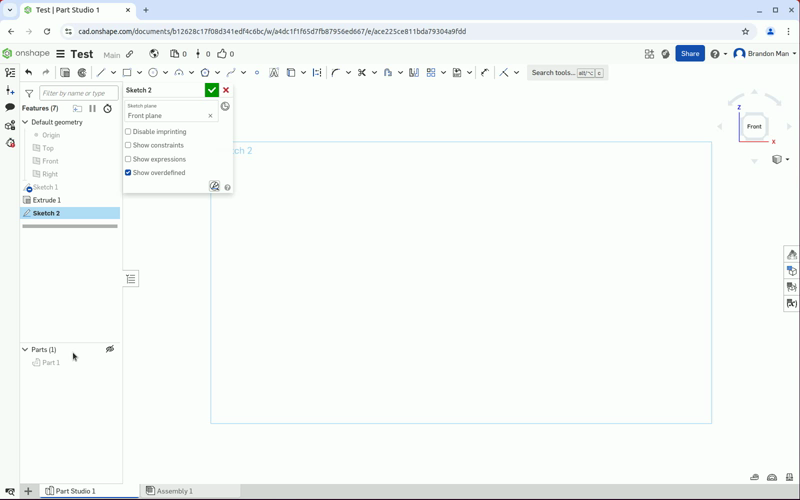
key(l)
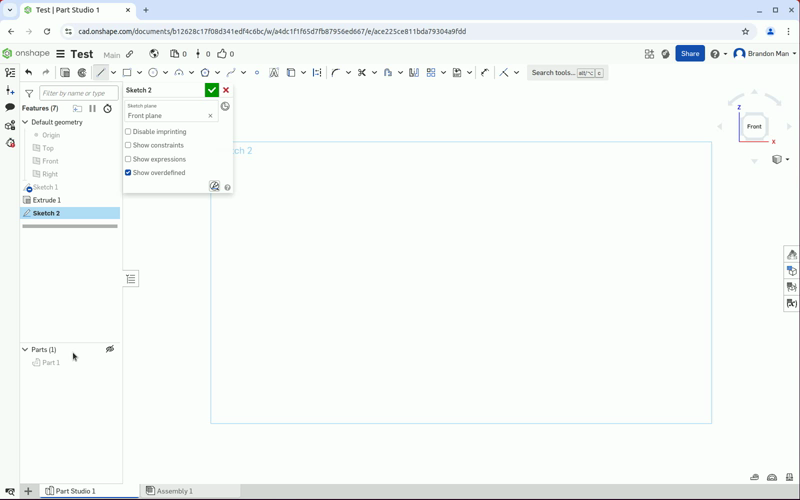
key_down(shift)
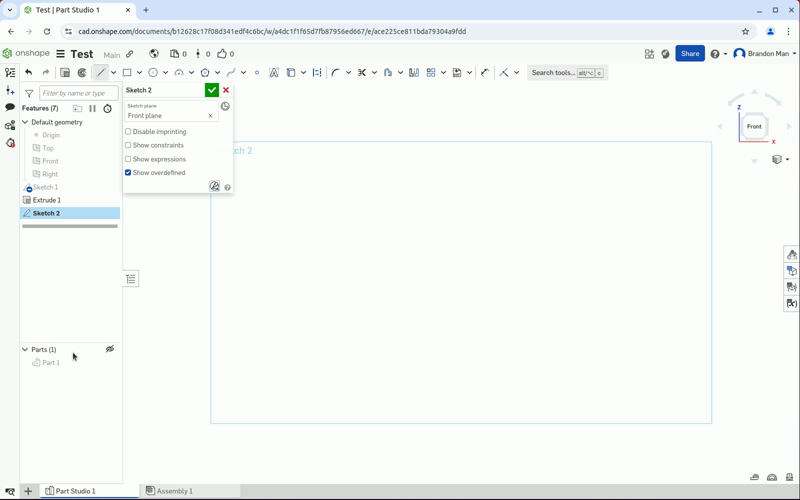
mouse_move(370, 253)
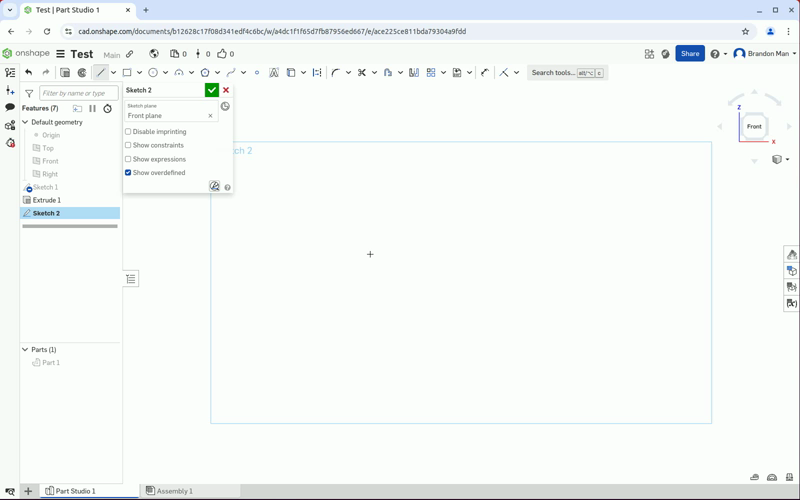
click(370, 253)
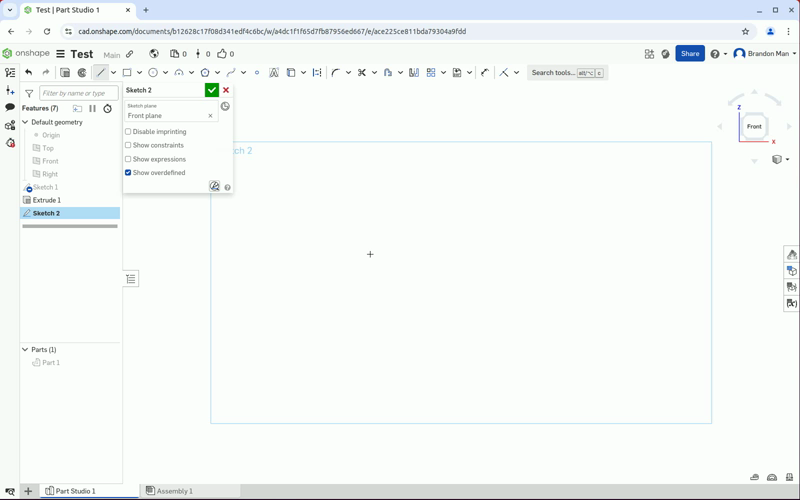
key_up(shift)
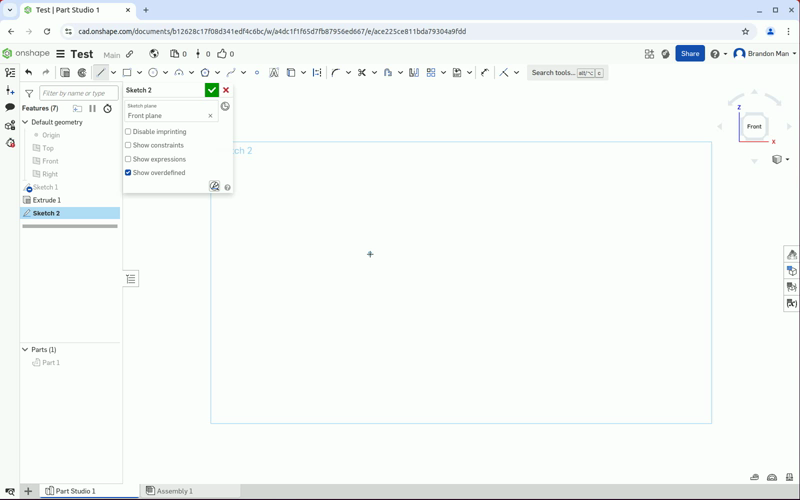
key_down(shift)
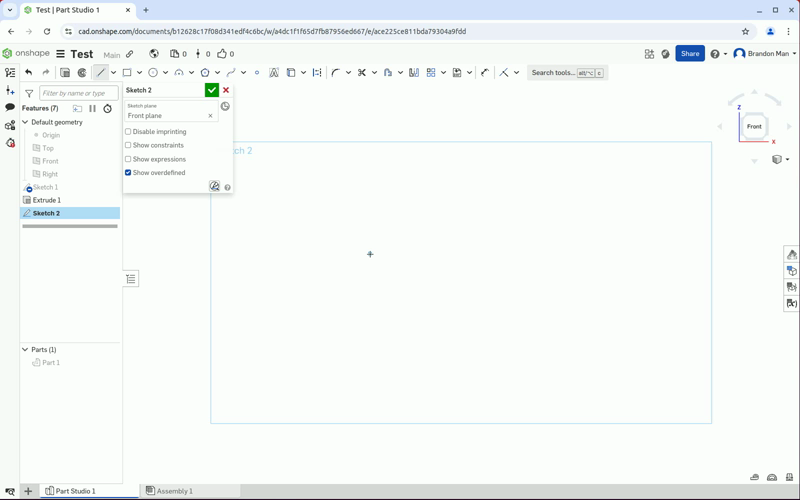
mouse_move(400, 253)
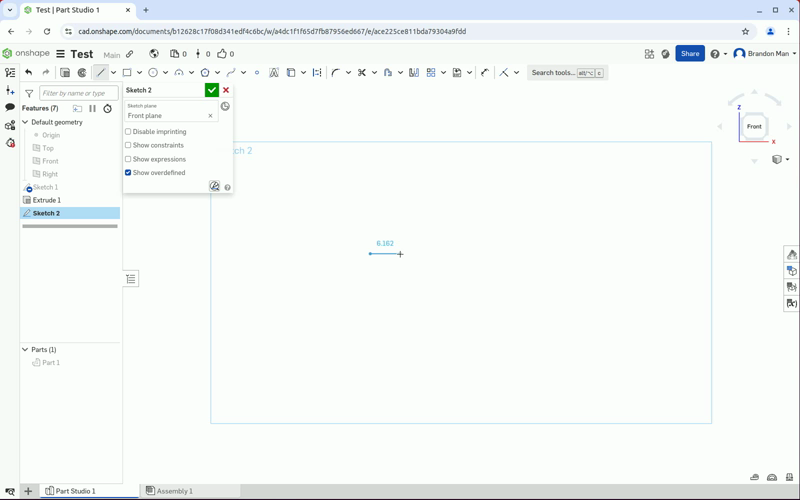
mouse_move(384, 265)
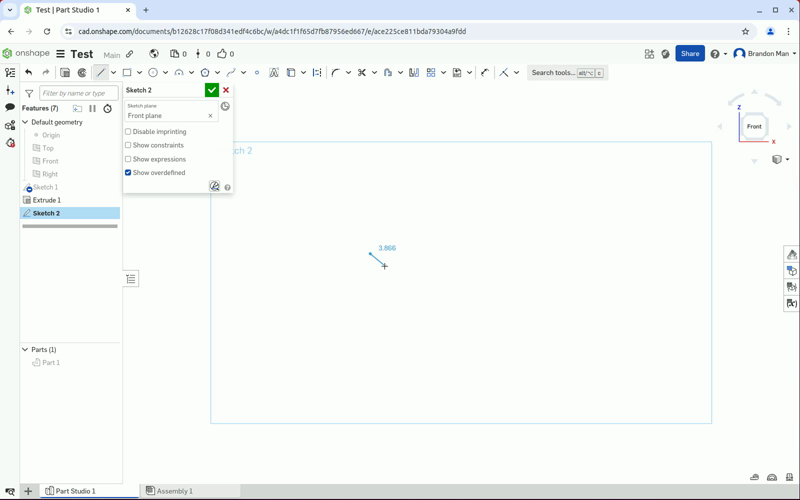
click(384, 265)
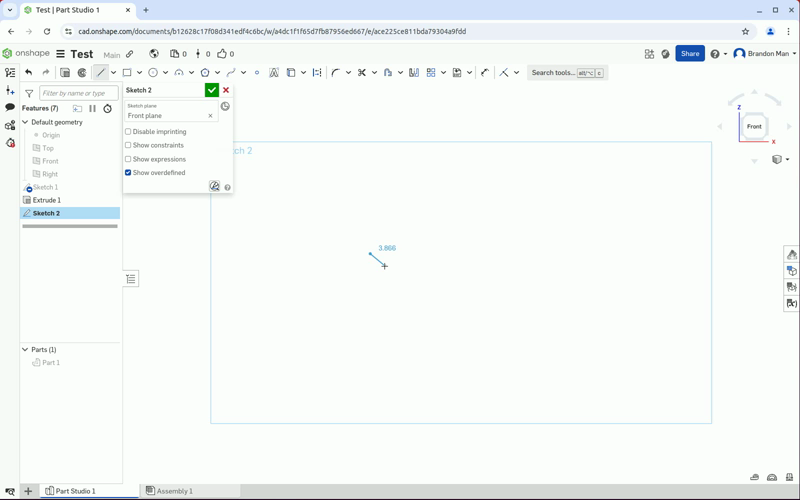
key_up(shift)
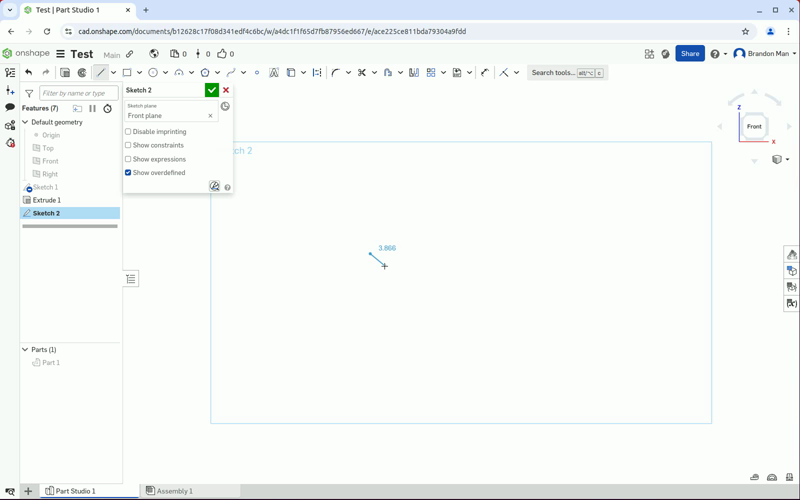
key(esc)
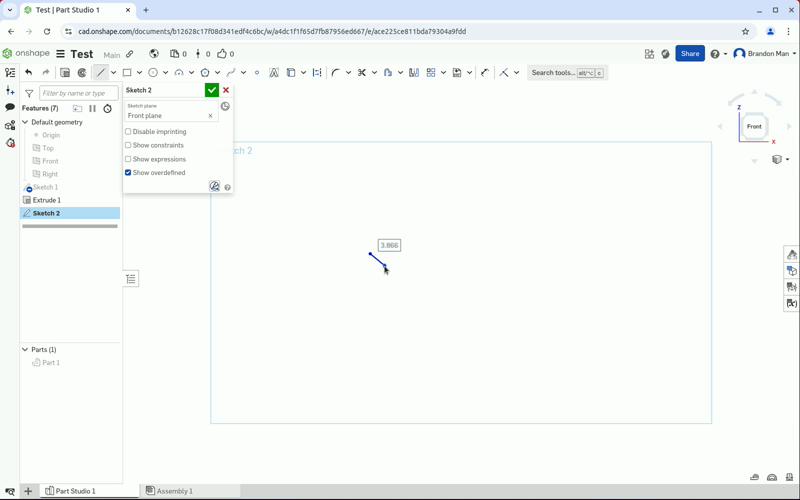
key(a)
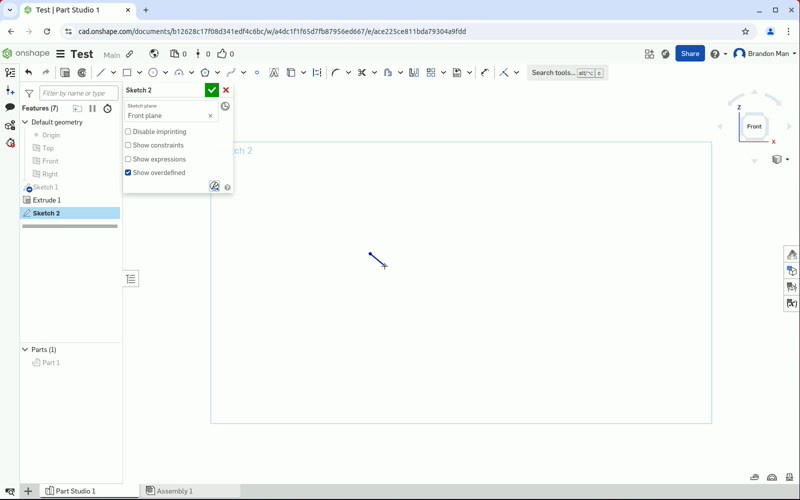
mouse_move(384, 265)
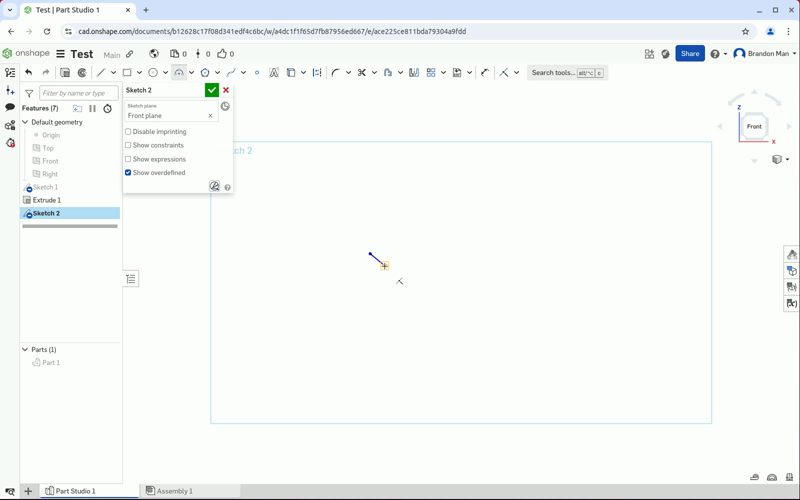
click(384, 265)
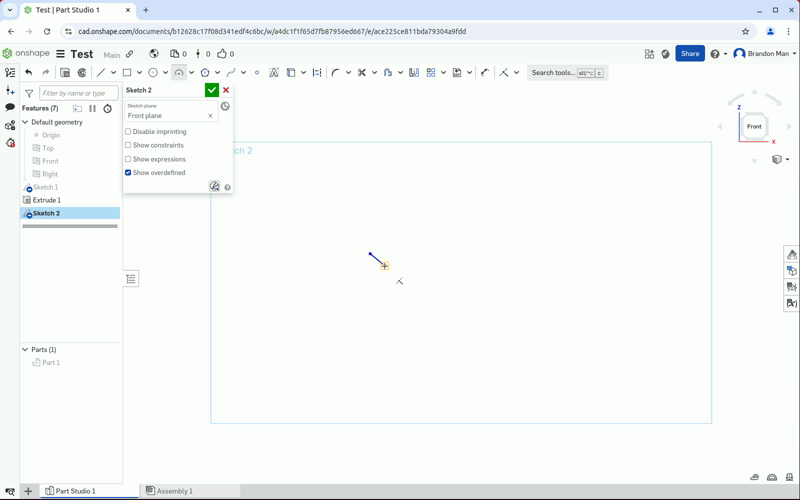
key_down(shift)
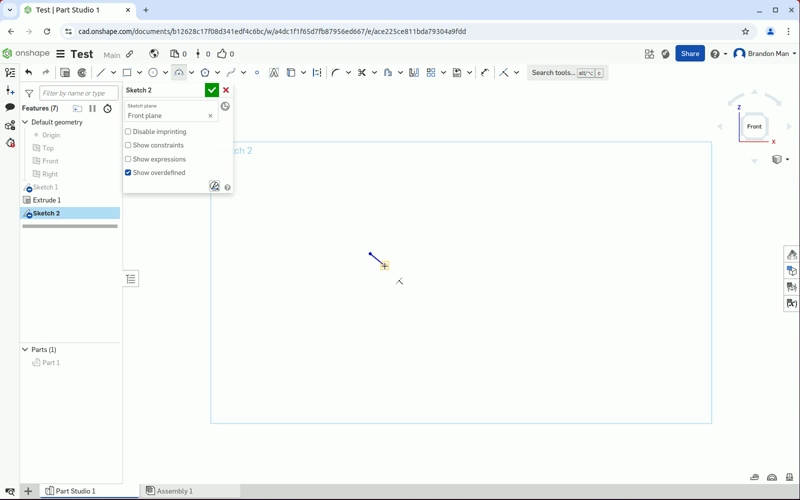
mouse_move(549, 267)
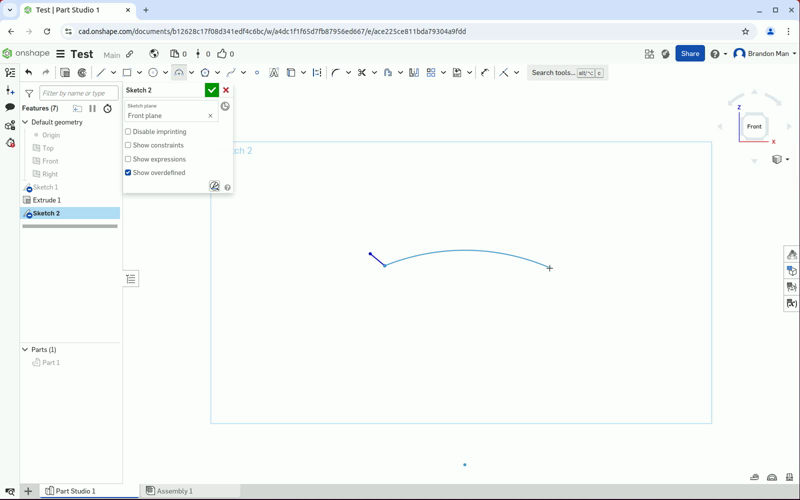
click(549, 267)
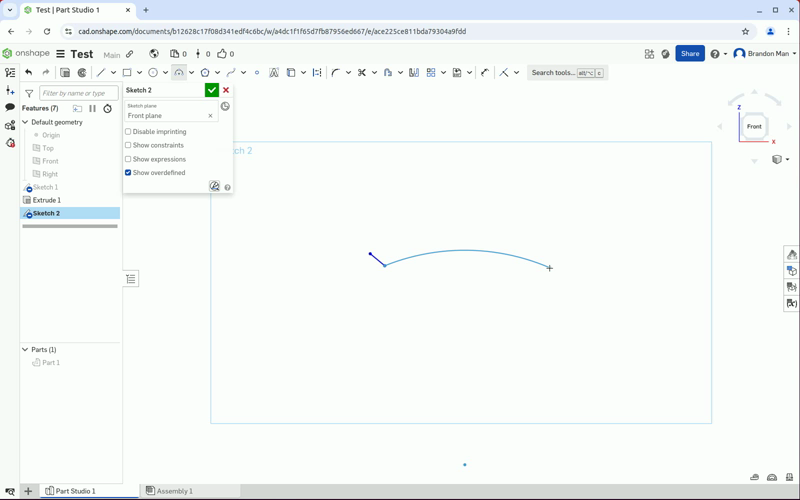
mouse_move(467, 232)
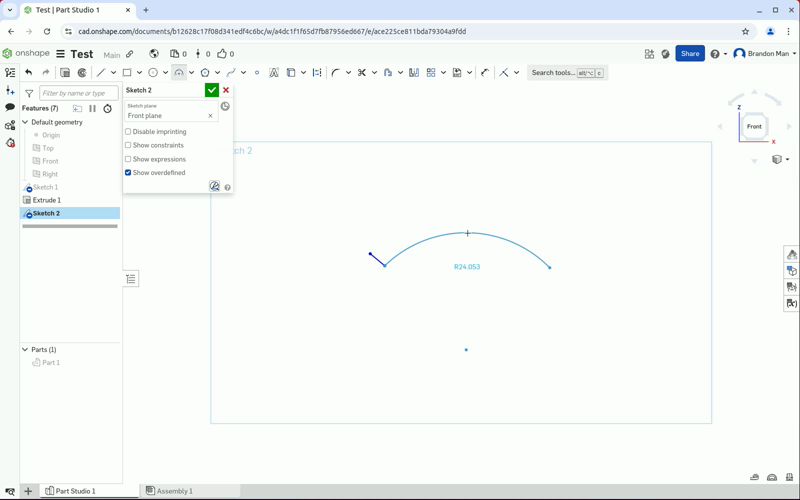
click(467, 232)
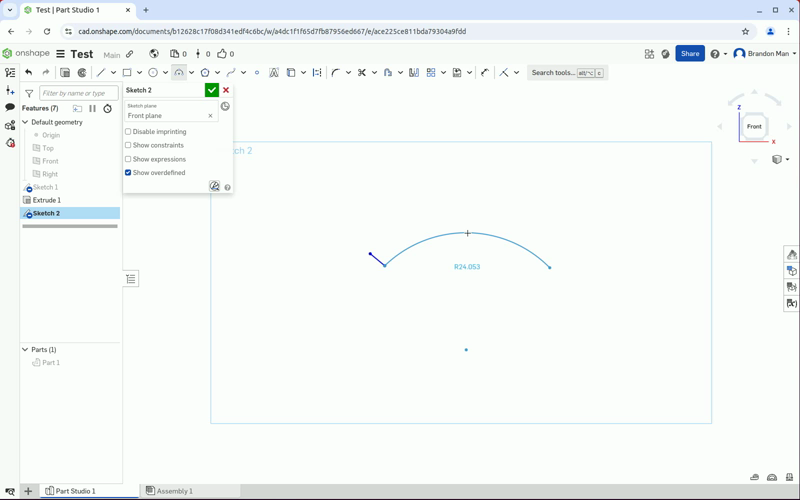
key_up(shift)
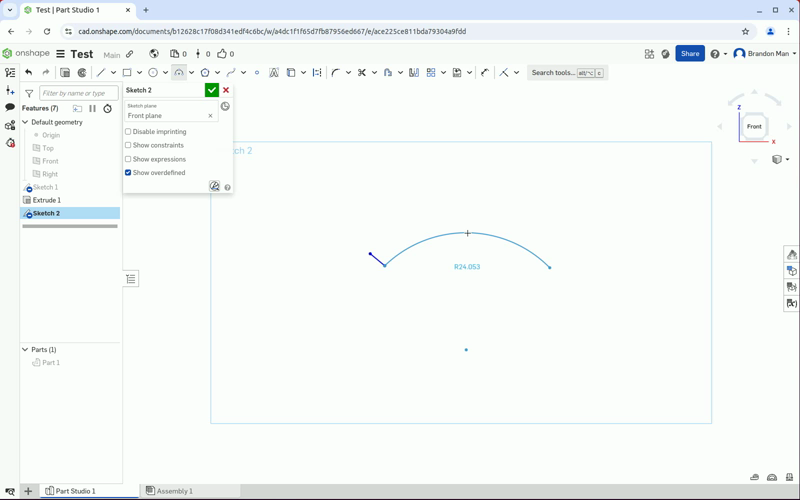
key(esc)
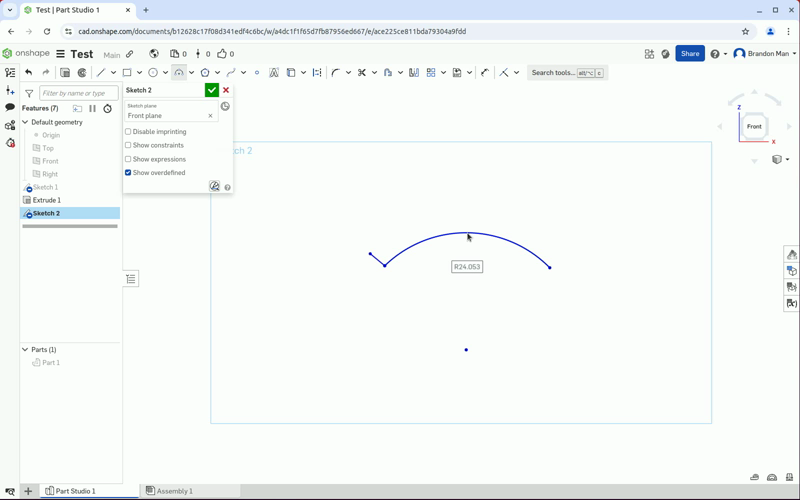
key(l)
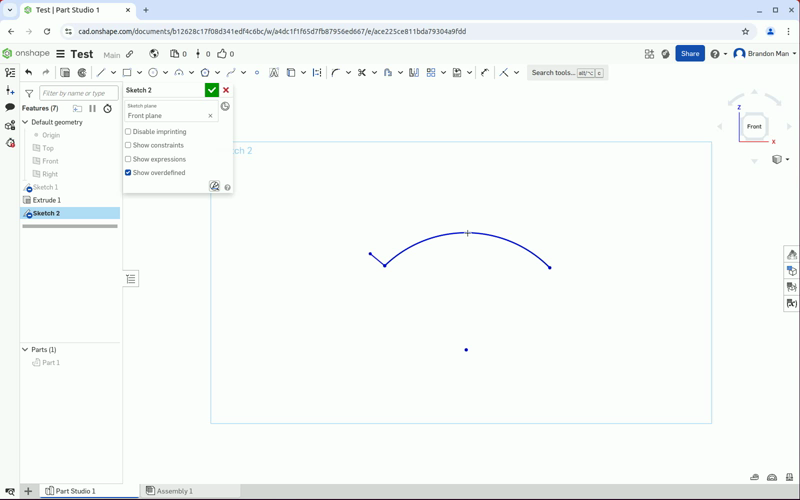
mouse_move(549, 267)
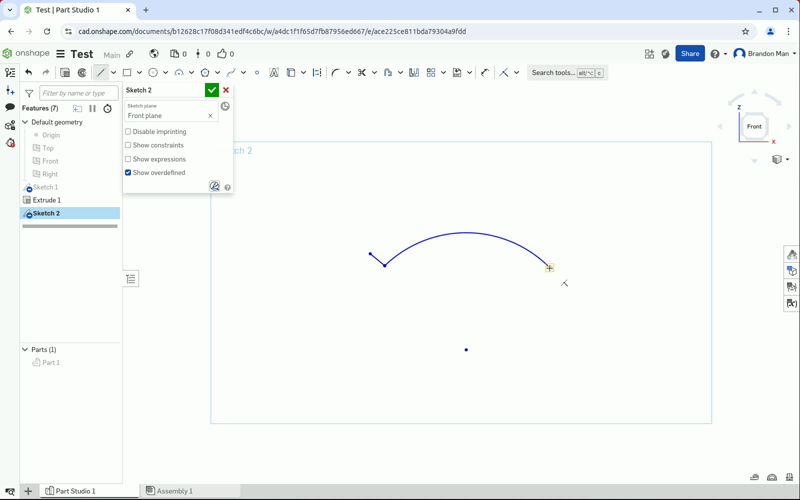
click(549, 267)
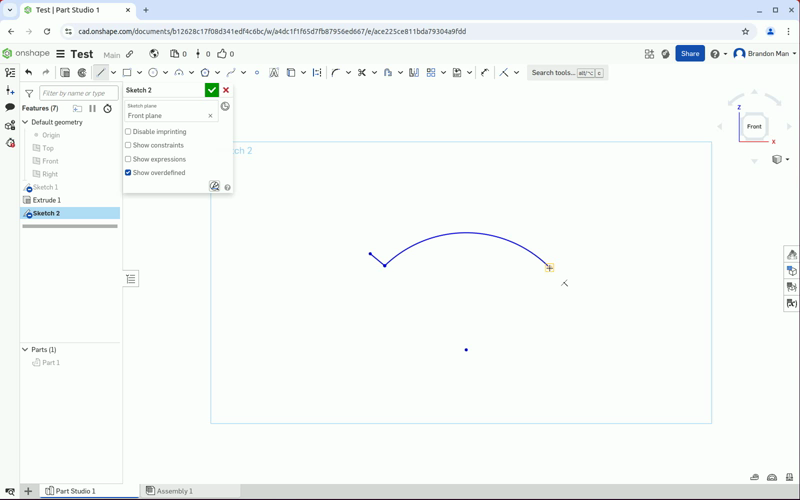
key_down(shift)
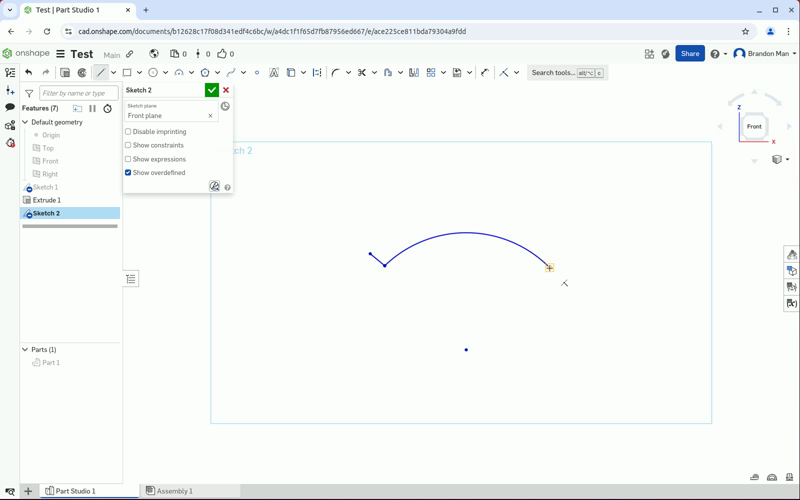
mouse_move(579, 267)
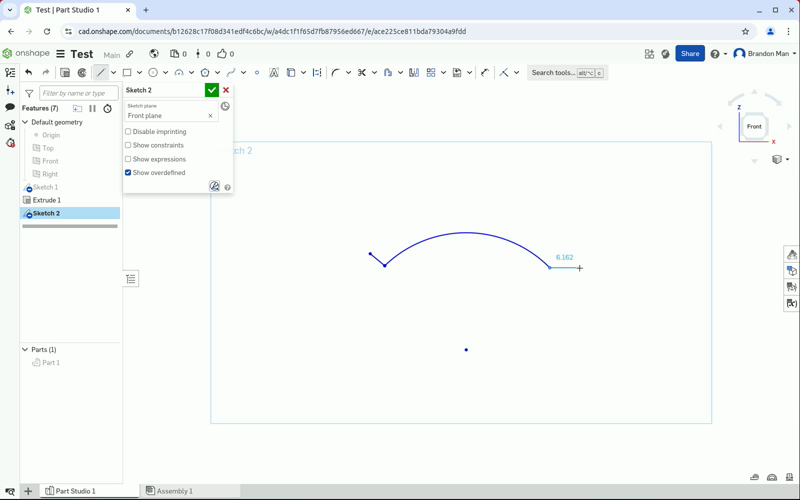
mouse_move(564, 257)
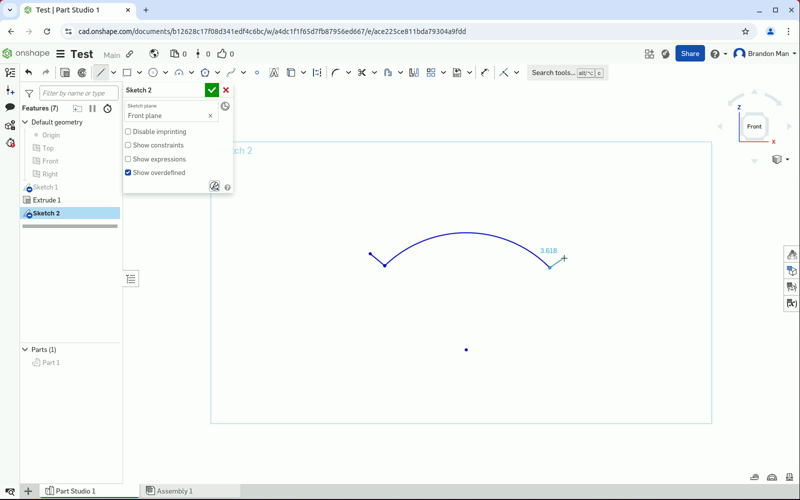
click(564, 257)
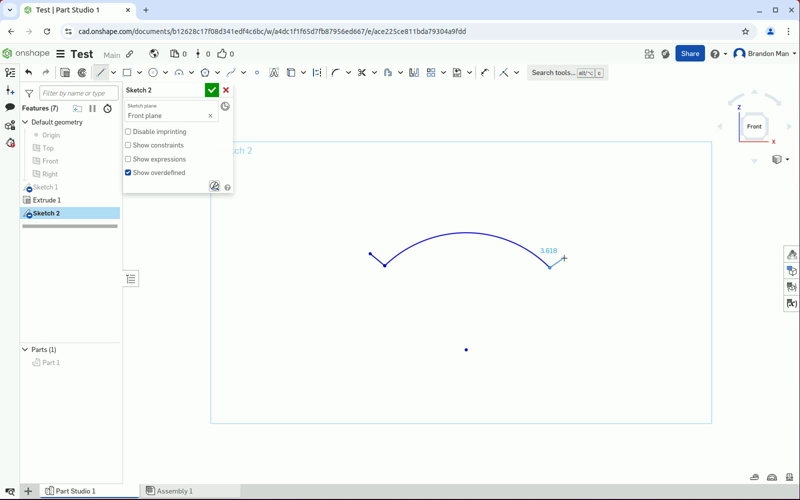
key_up(shift)
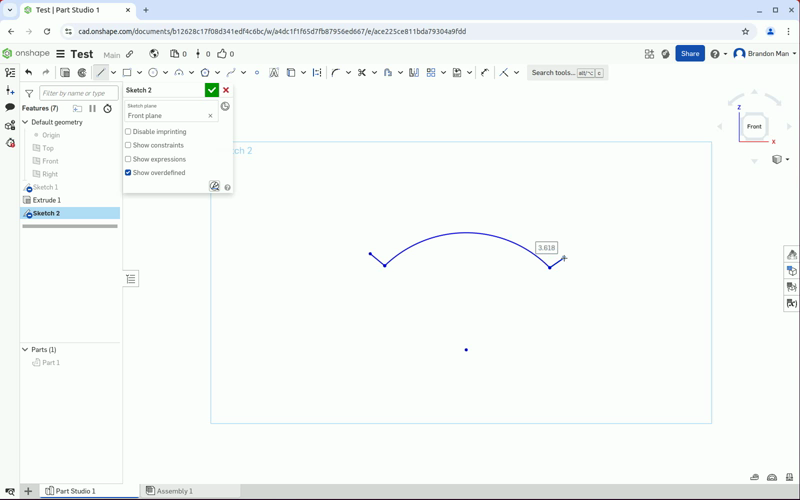
key(esc)
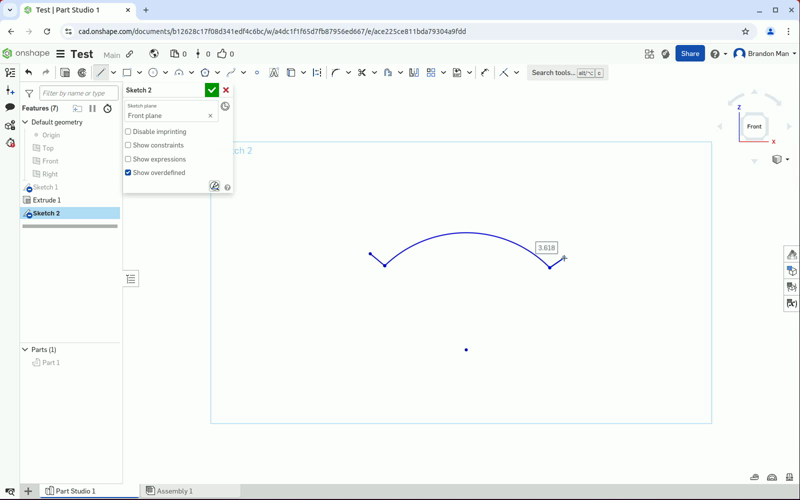
key(a)
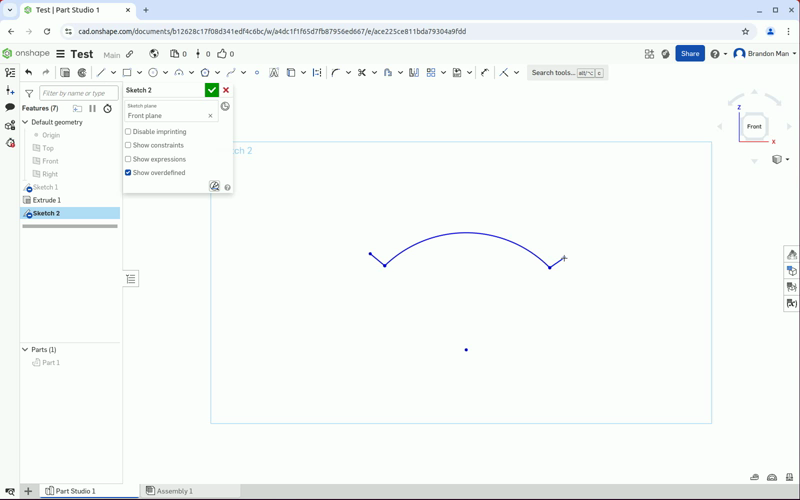
mouse_move(564, 257)
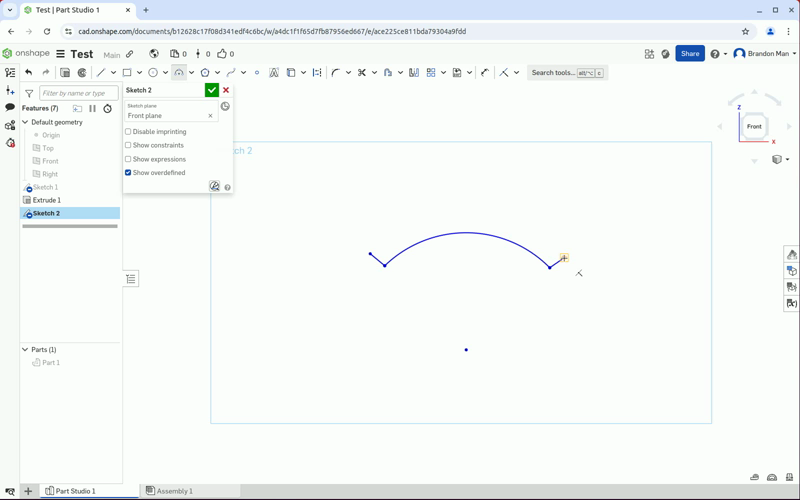
click(564, 257)
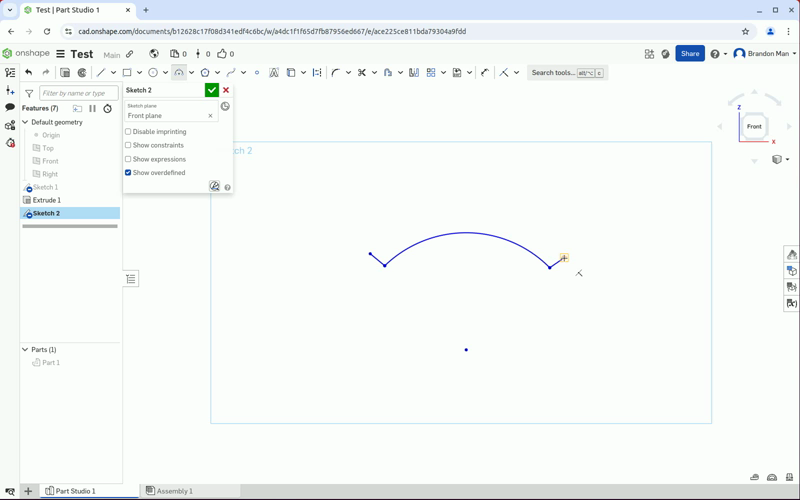
mouse_move(370, 253)
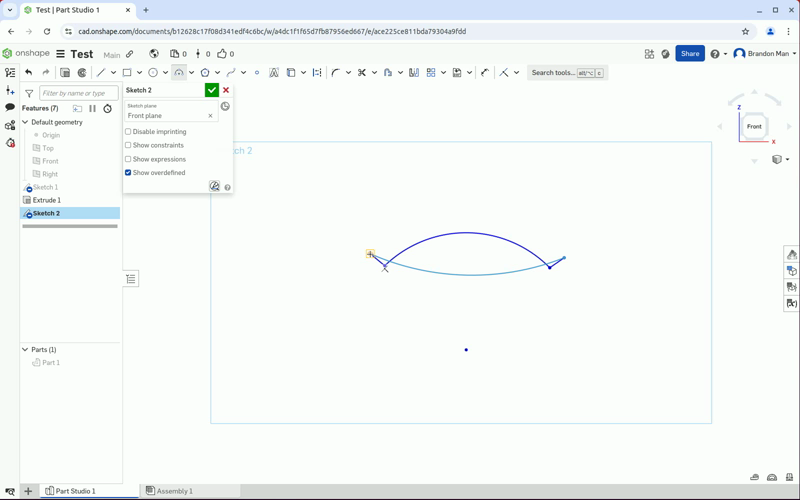
click(370, 253)
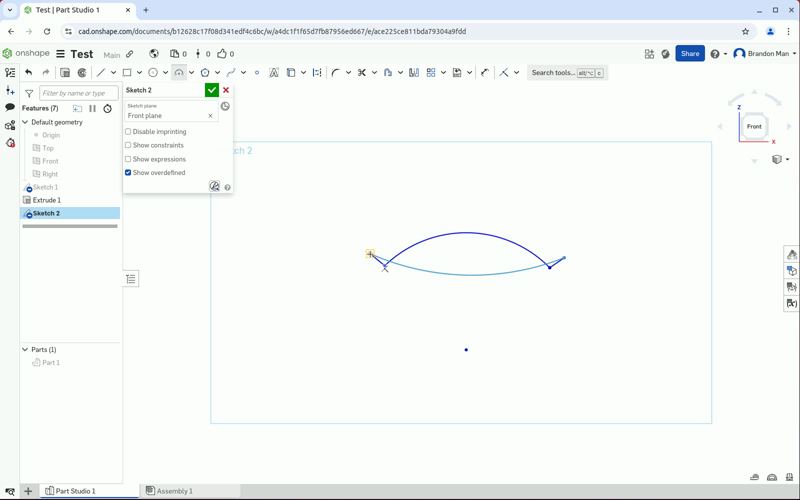
key_down(shift)
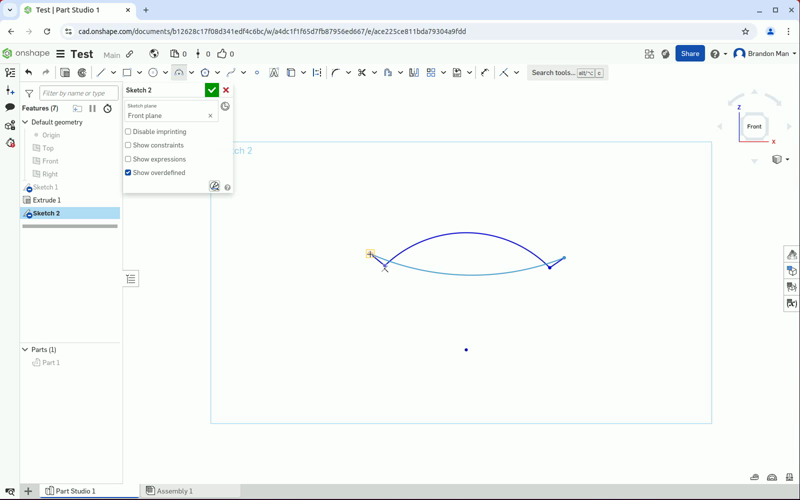
mouse_move(468, 214)
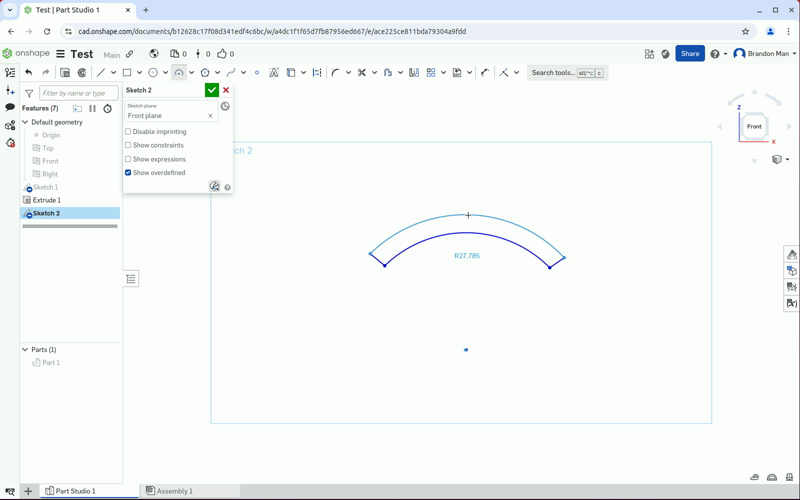
click(468, 214)
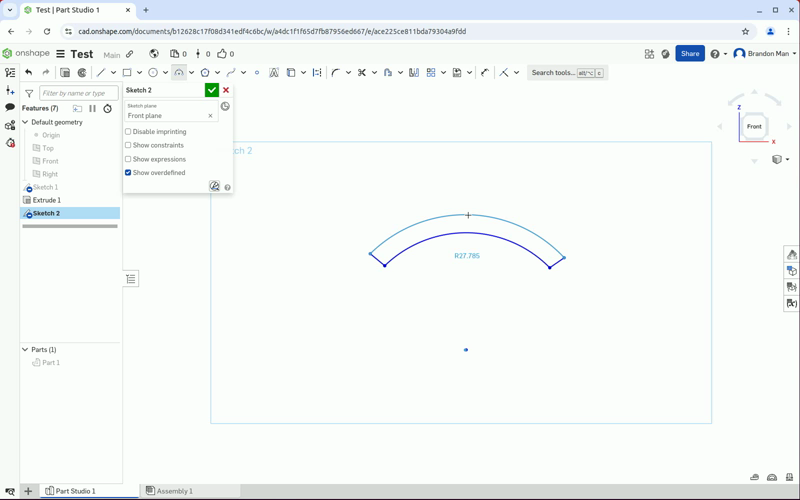
key_up(shift)
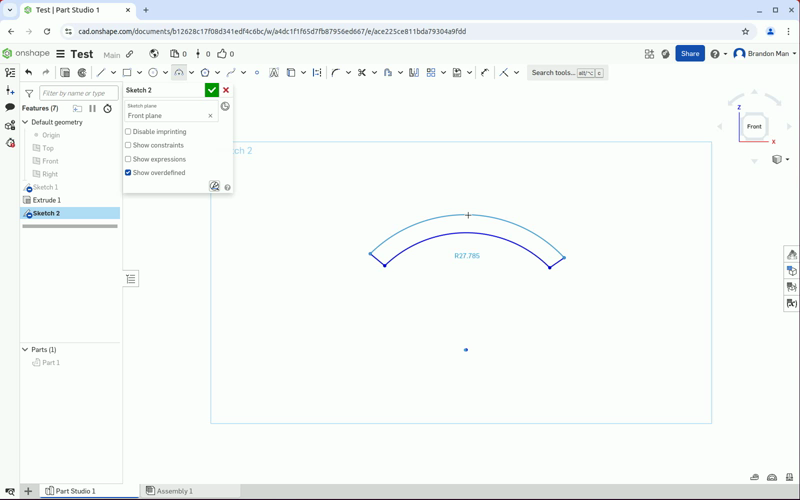
key(esc)
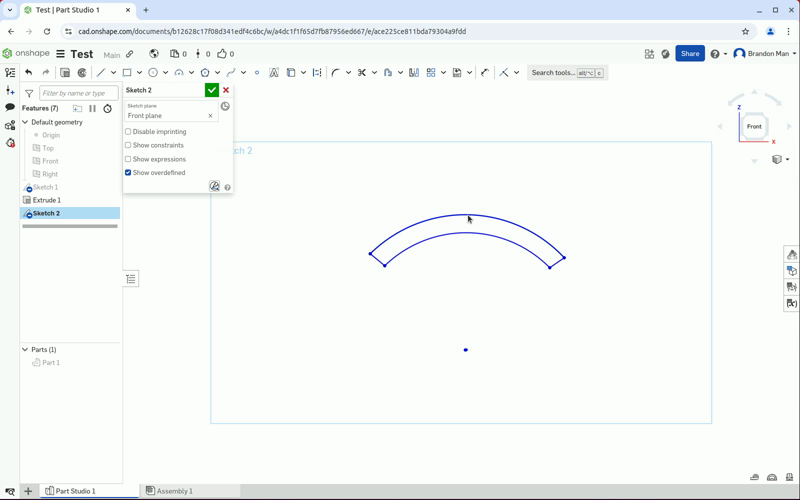
mouse_move(433, 222)
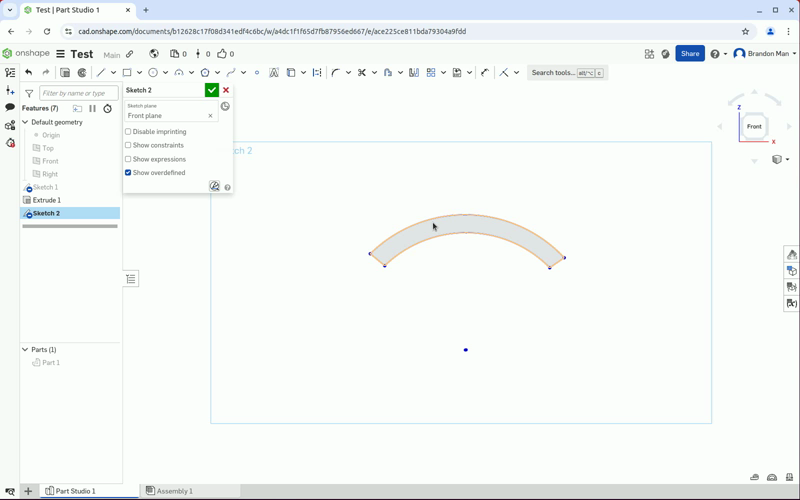
click(433, 222)
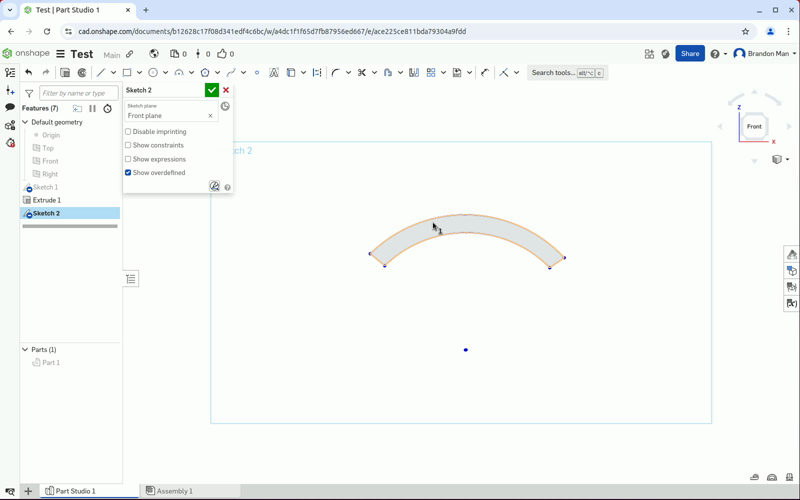
mouse_move(73, 352)
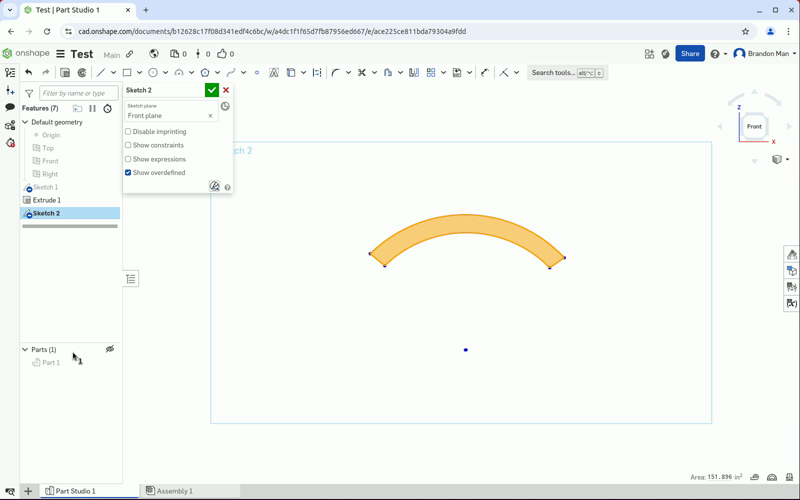
key(shift+y)
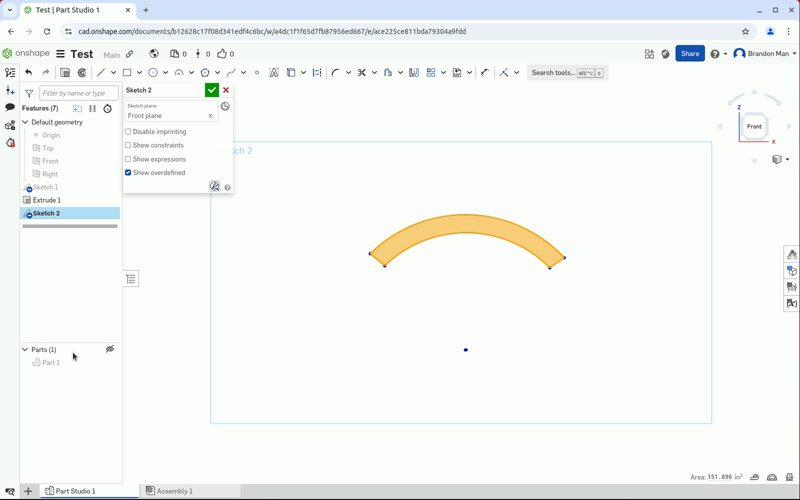
key(shift+e)
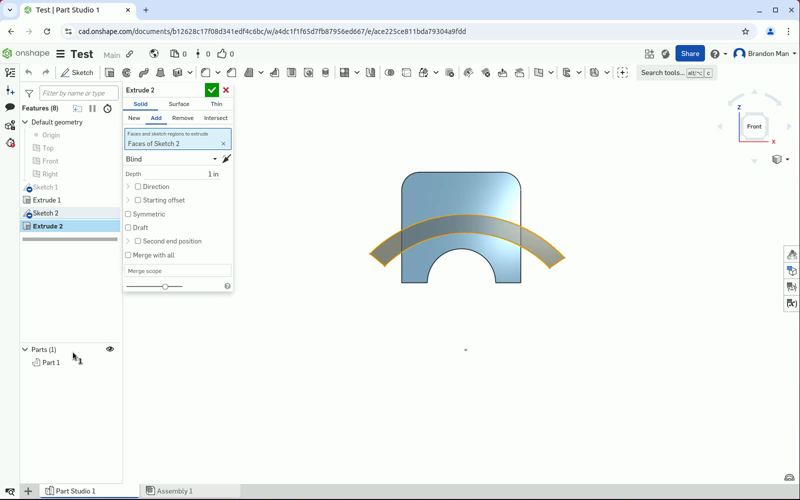
mouse_move(143, 106)
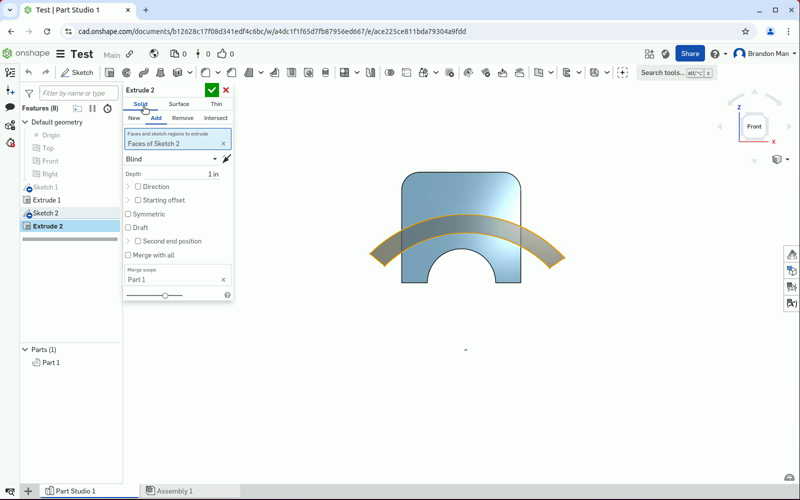
click(143, 106)
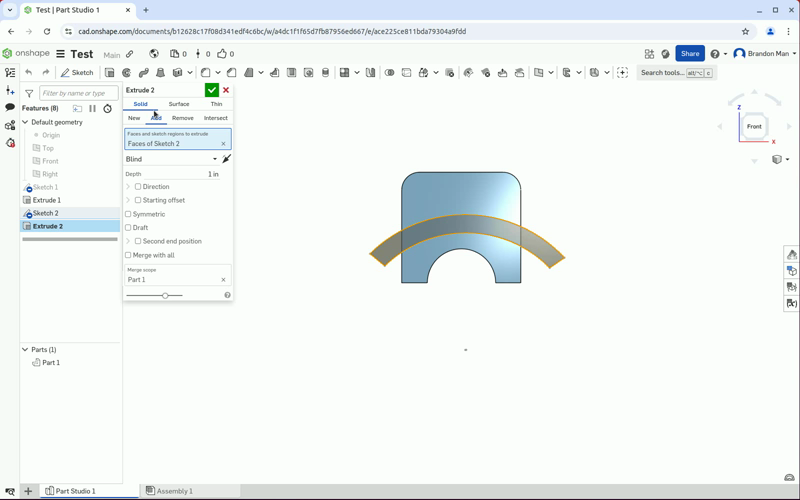
mouse_move(186, 120)
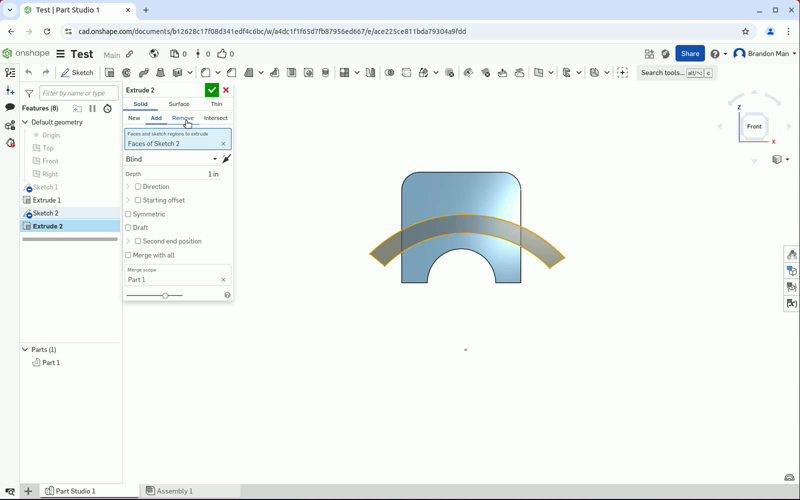
click(186, 120)
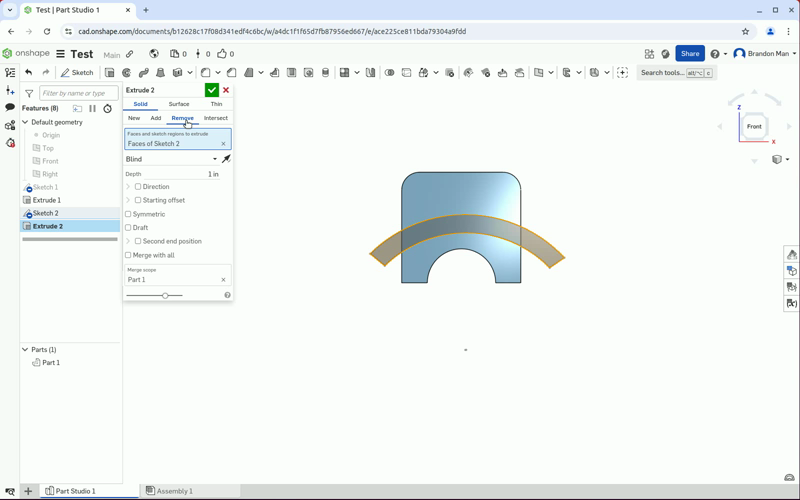
key(tab, 4)
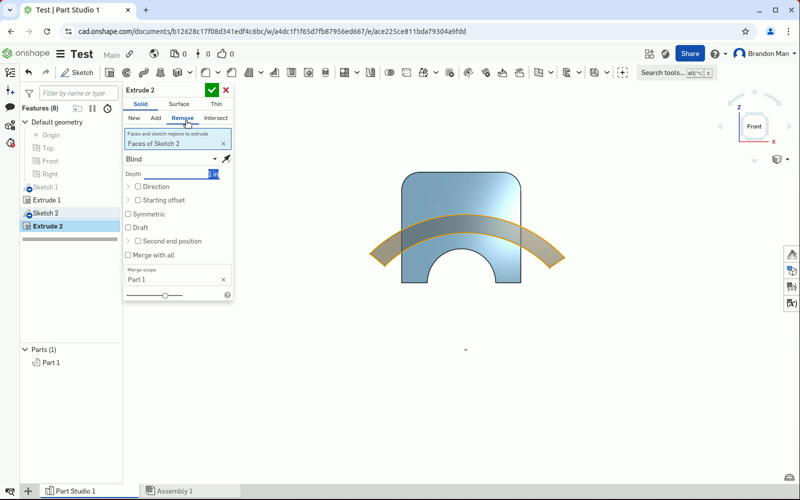
text(11.313)
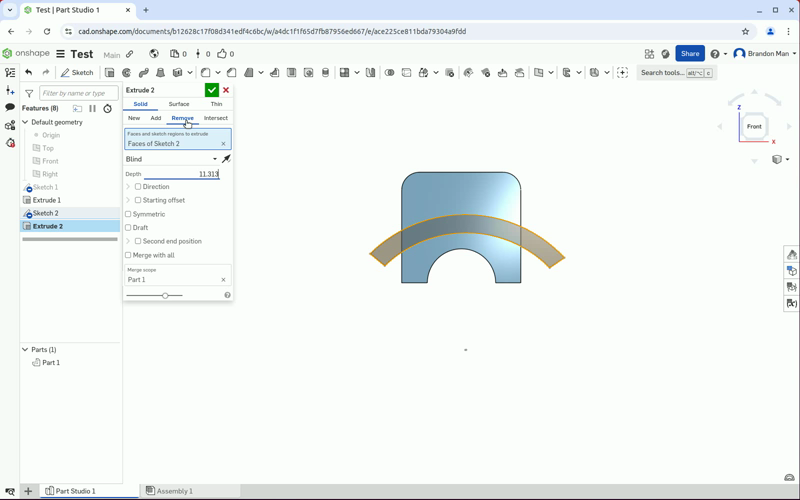
key(tab, 3)
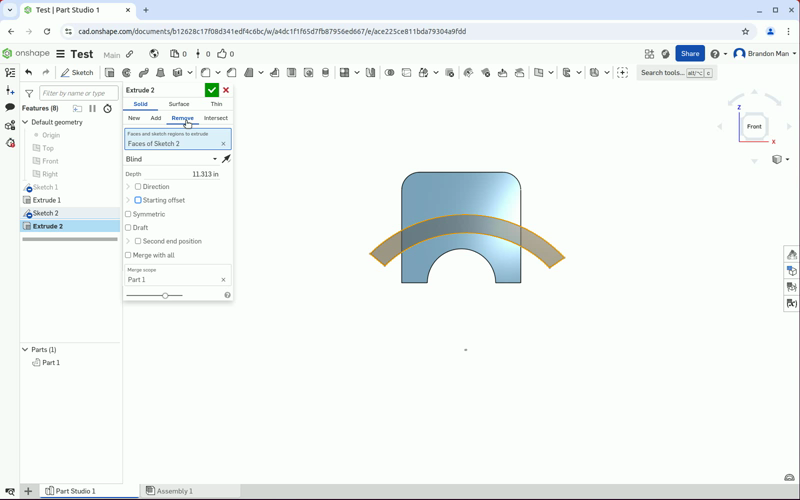
key(tab, 2)
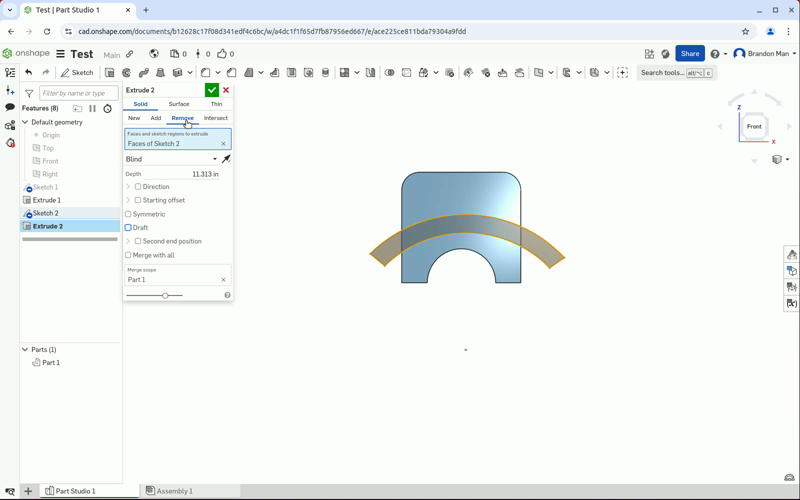
key(space)
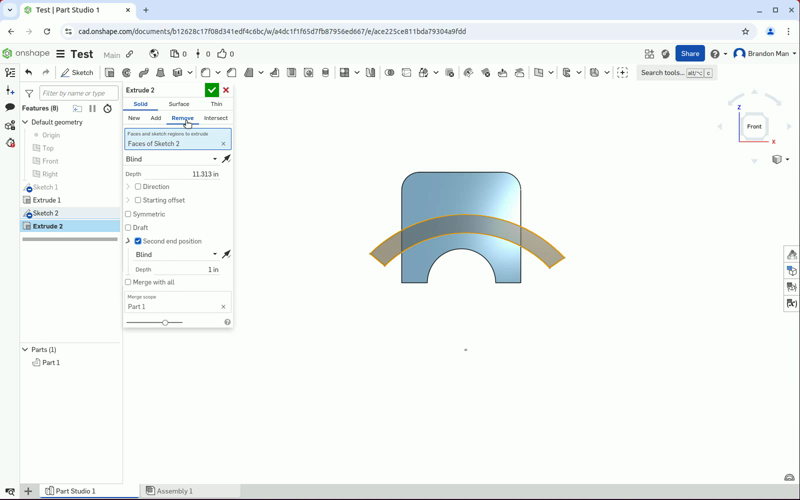
key(tab, 3)
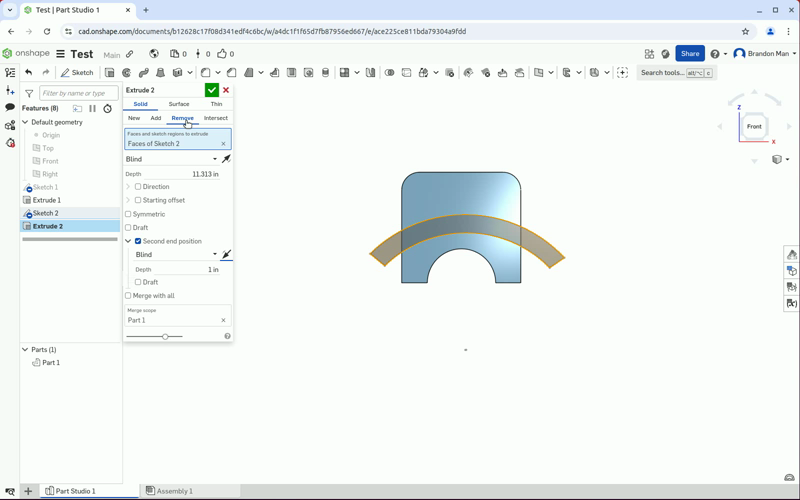
text(11.313)
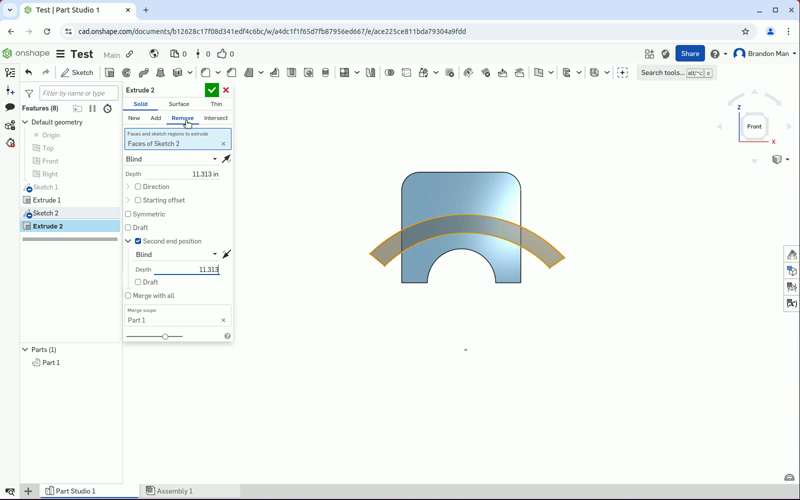
key(tab, 2)
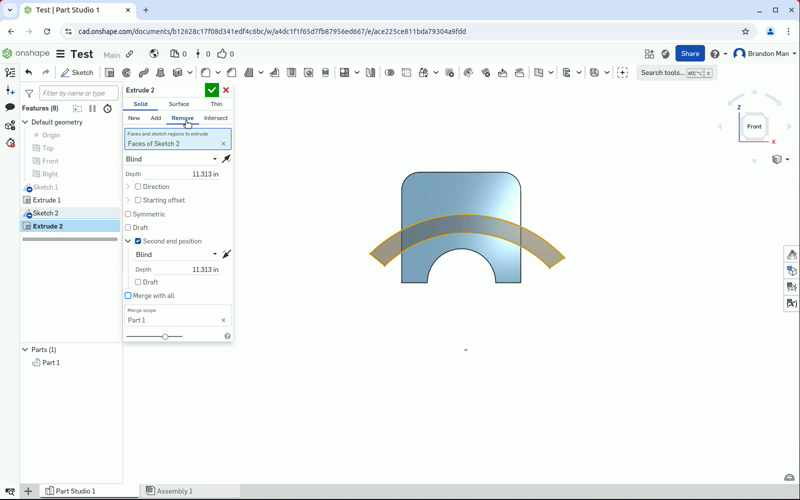
key(space)
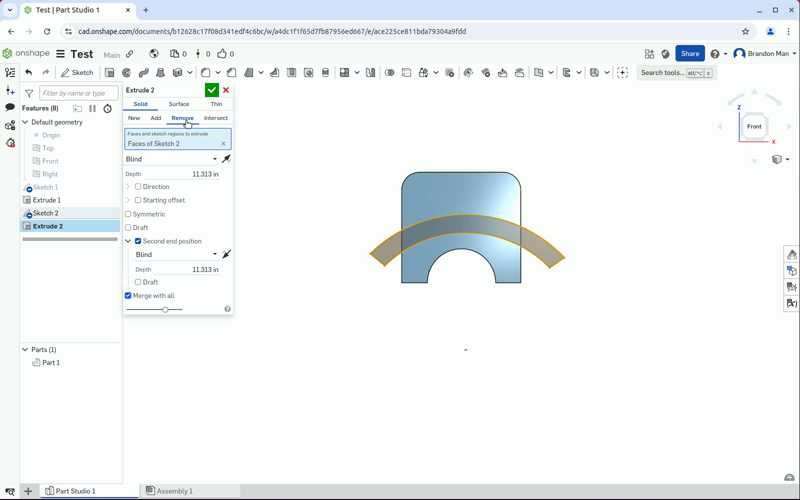
key(enter)
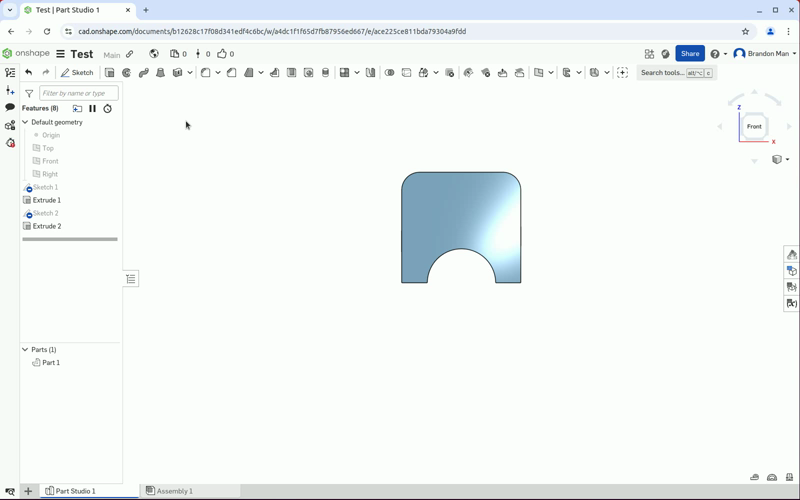
key(shift+h)
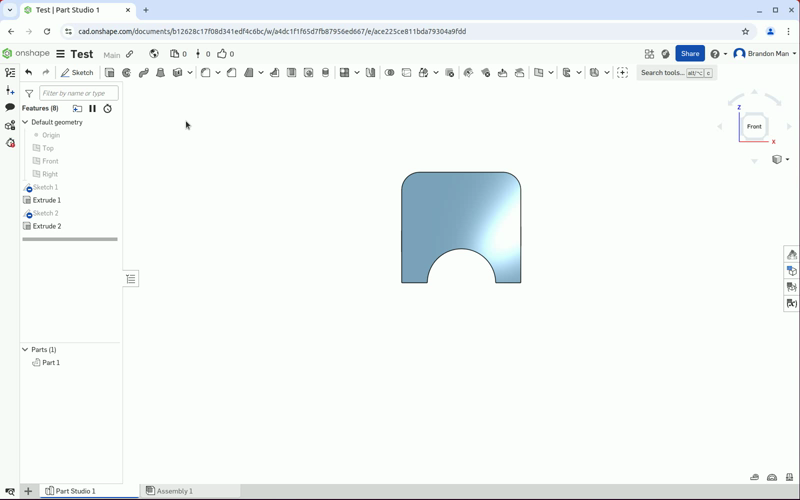
key(shift+h)
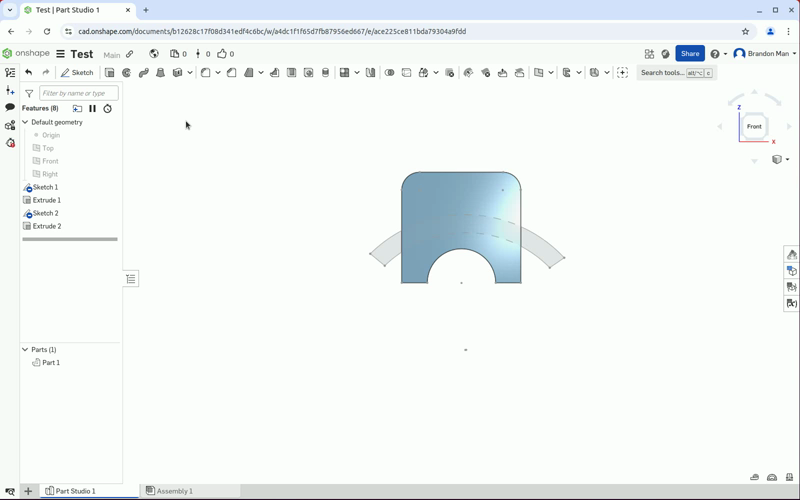
key(shift+7)
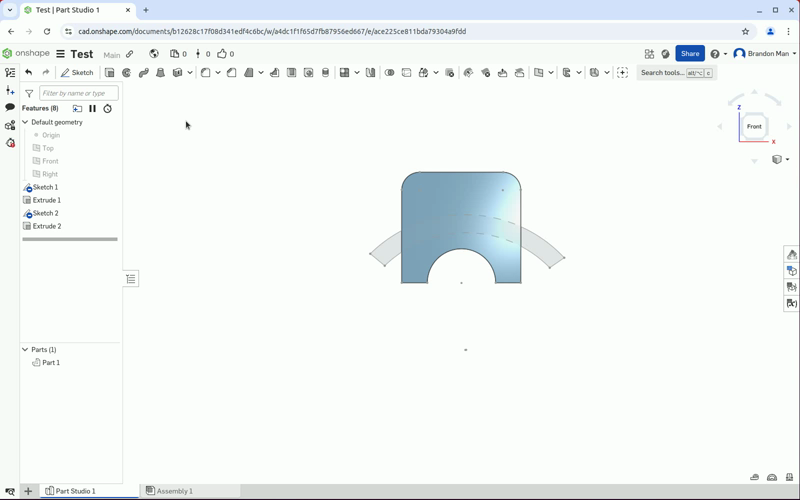
key(left, 2)
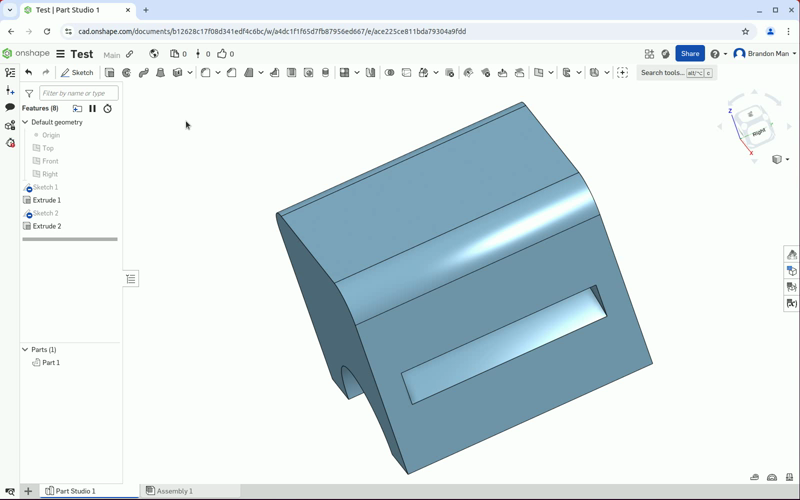
key(down, 2)
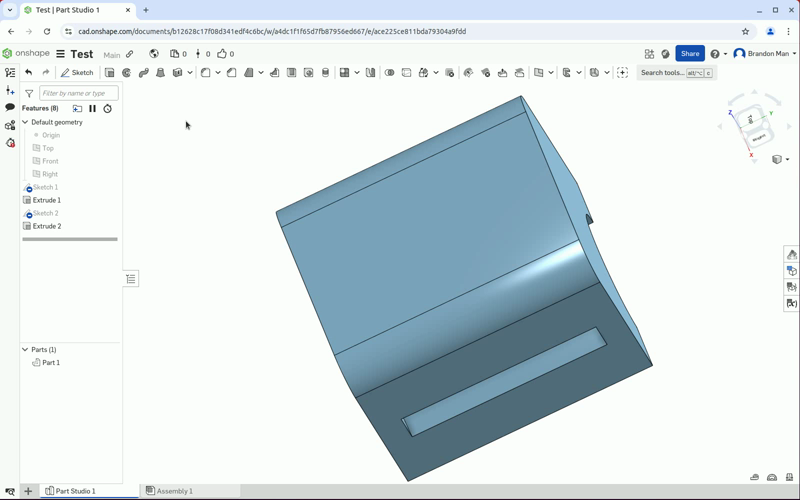
key(up, 2)
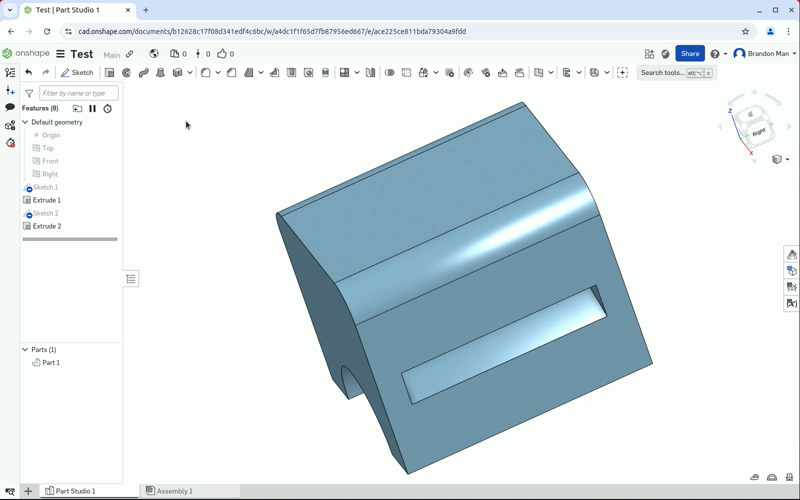
key(right, 2)
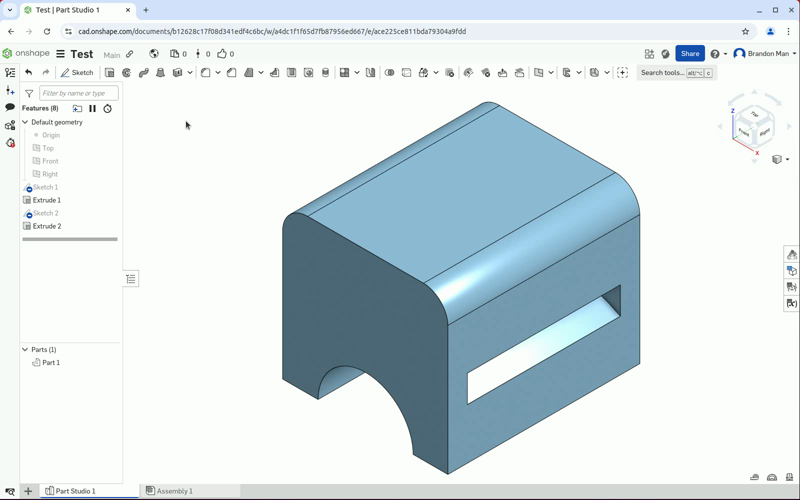
mouse_move(73, 189)
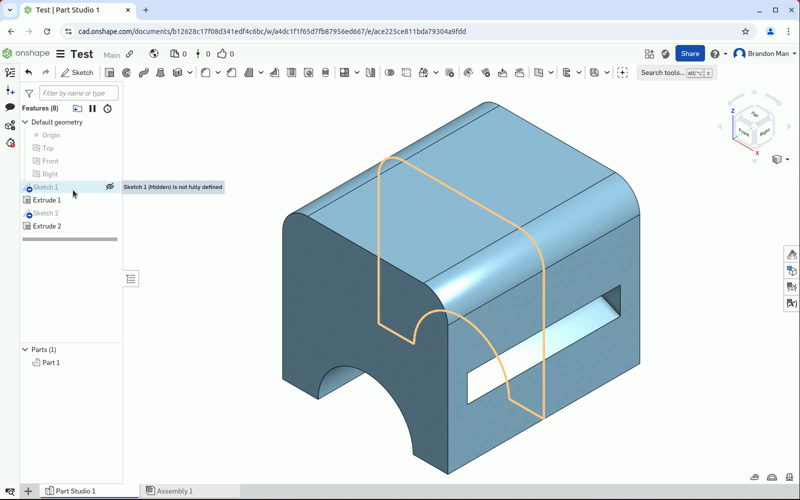
click(73, 189)